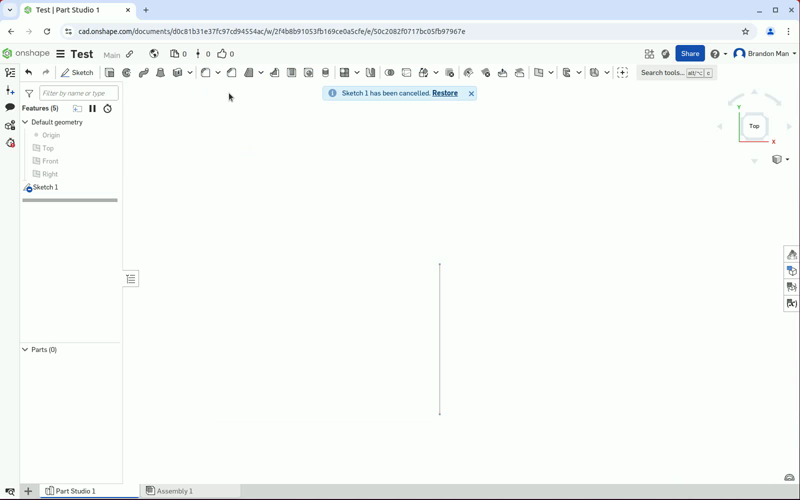
key(shift+h)
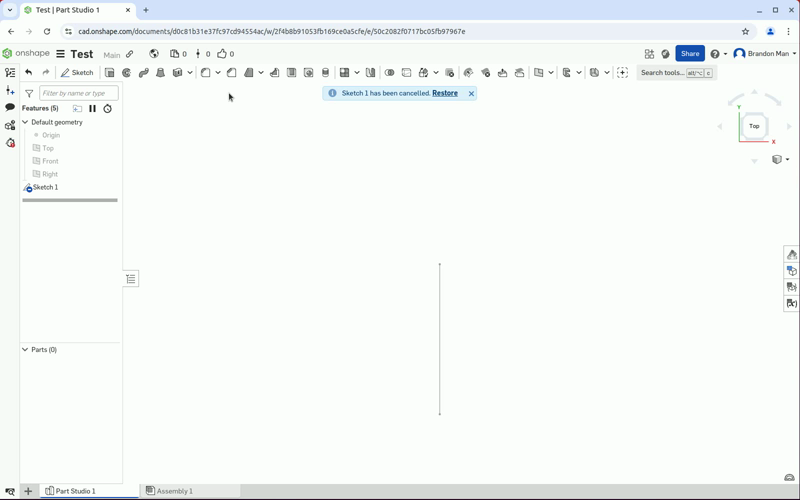
key(shift+s)
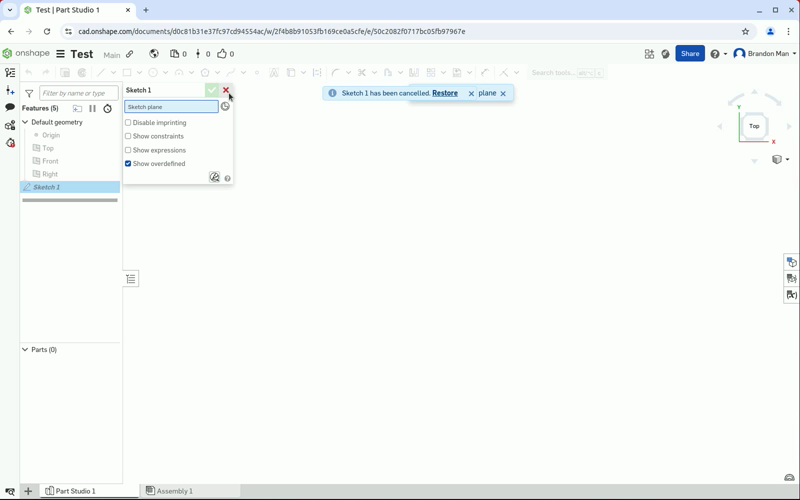
mouse_move(73, 150)
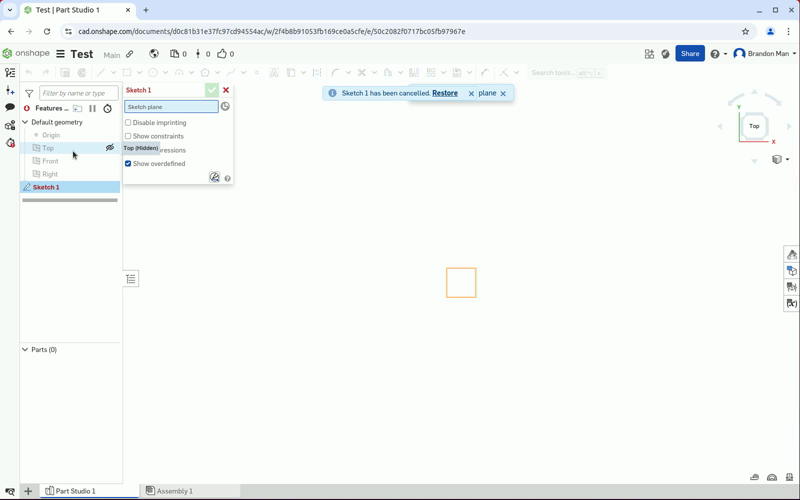
click(73, 150)
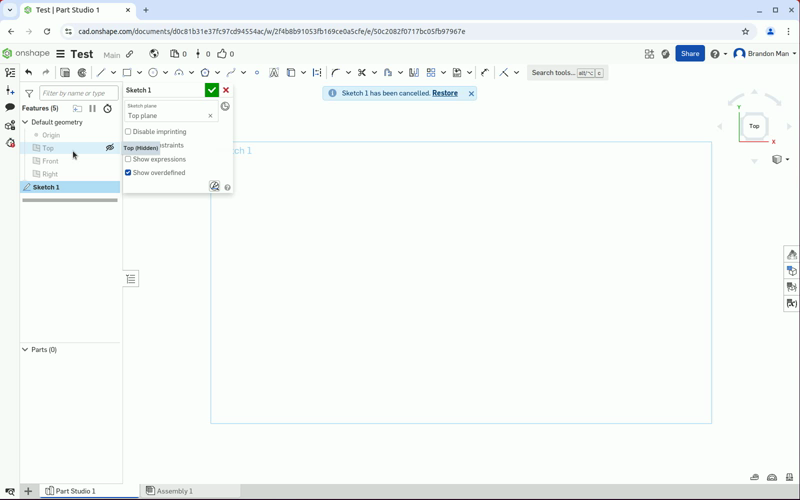
mouse_move(73, 352)
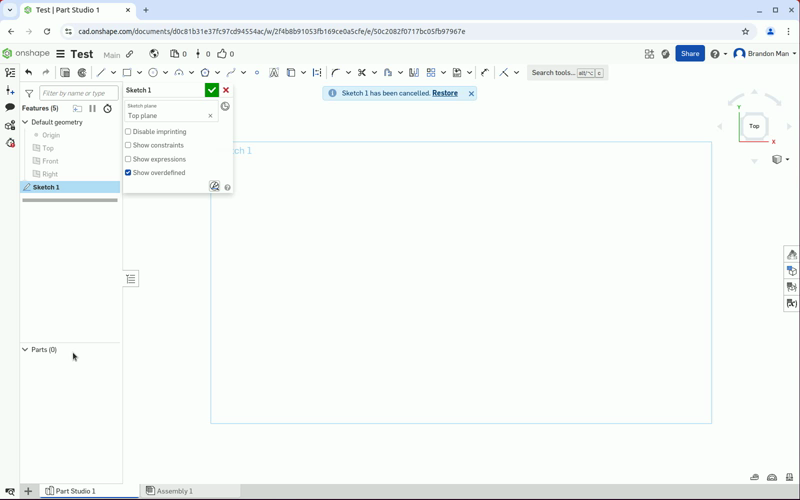
key(y)
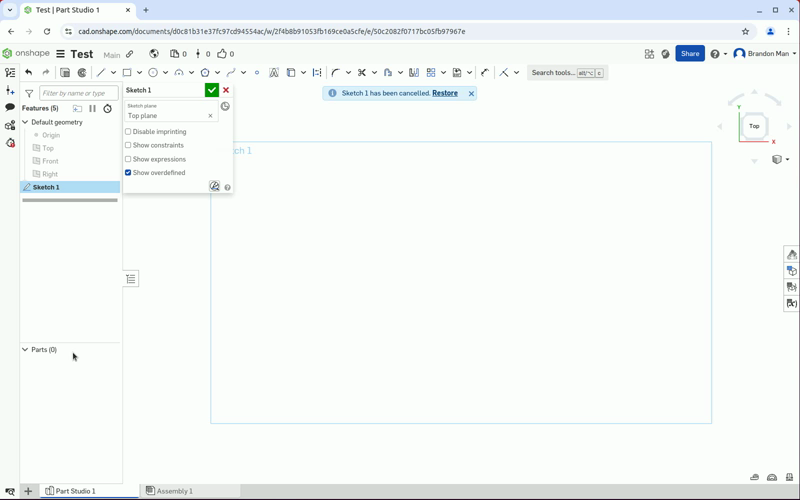
key(l)
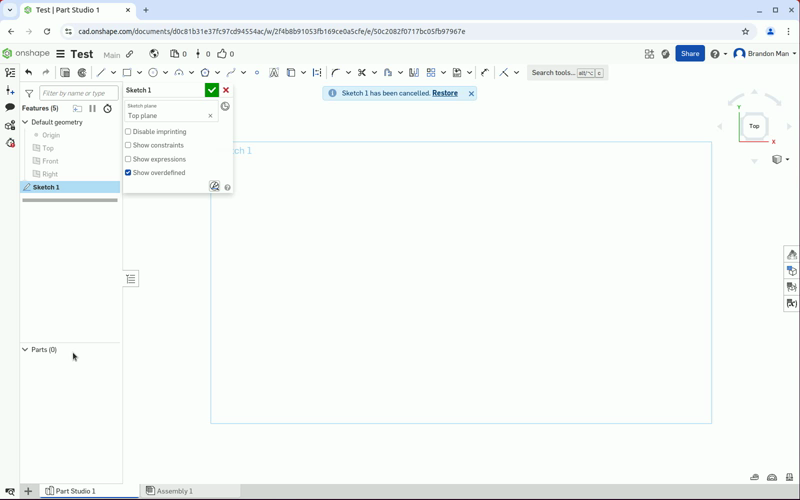
key_down(shift)
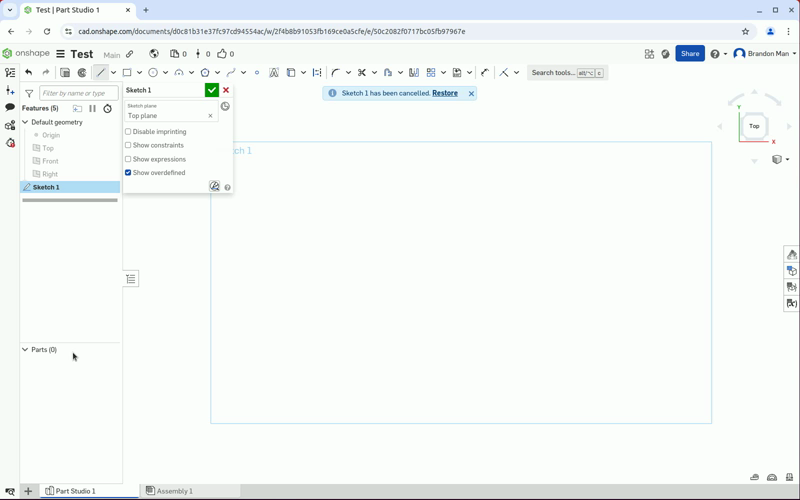
mouse_move(369, 297)
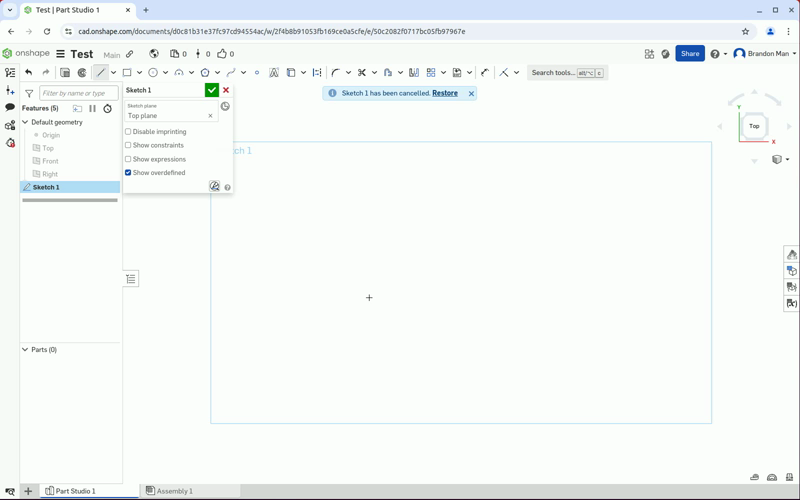
click(369, 297)
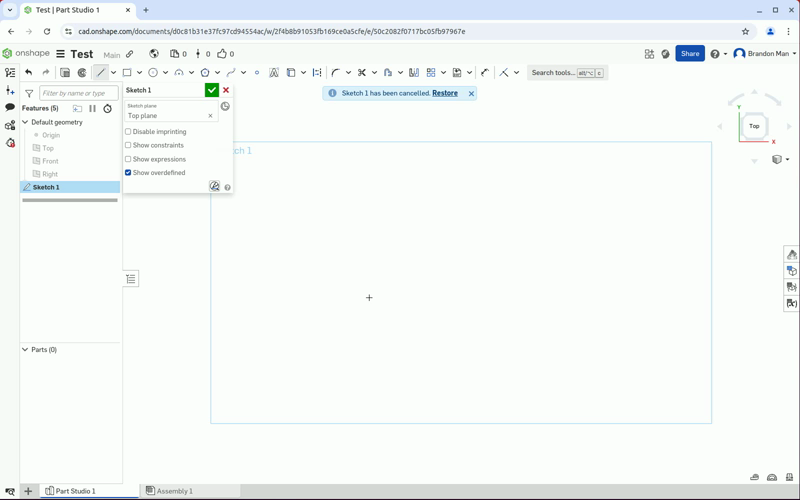
key_up(shift)
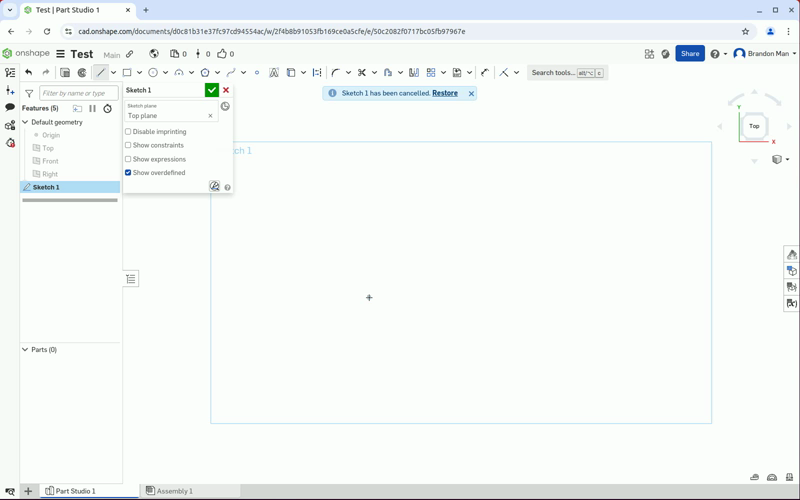
key_down(shift)
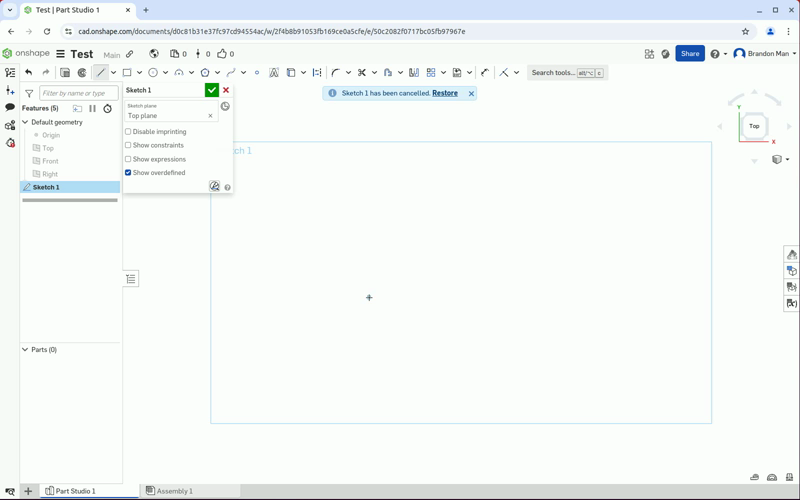
mouse_move(399, 297)
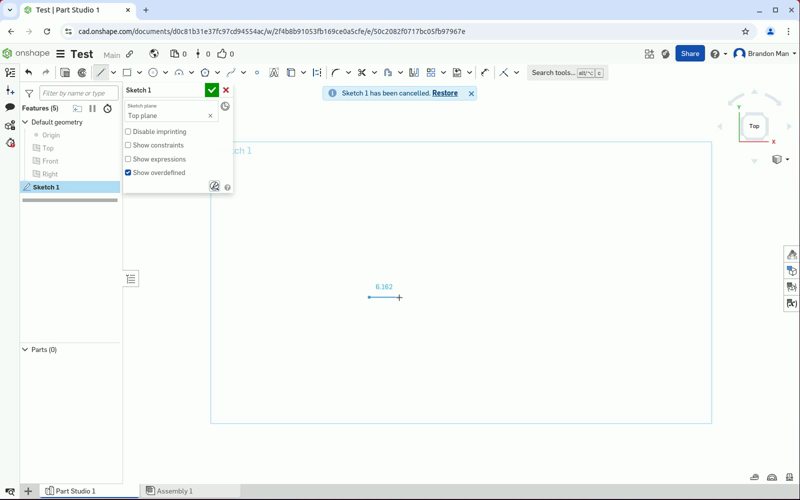
mouse_move(398, 297)
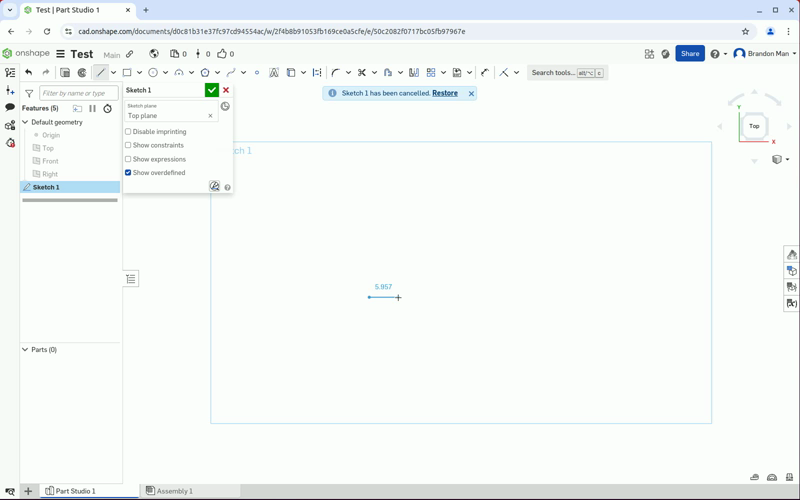
click(398, 297)
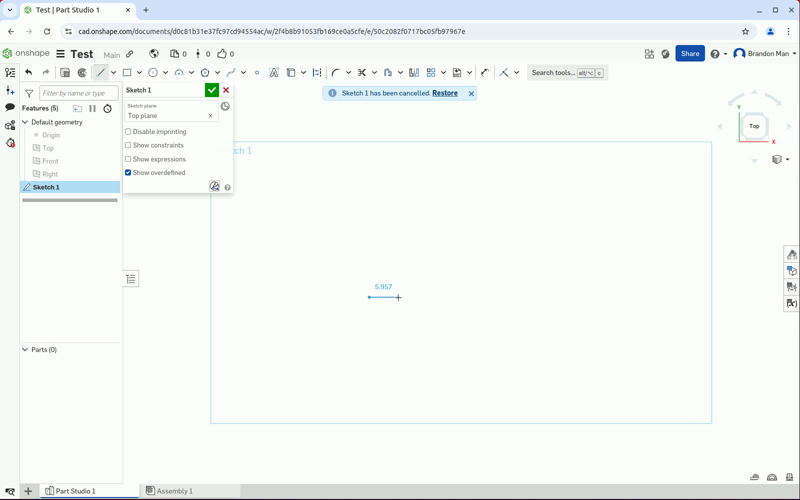
key_up(shift)
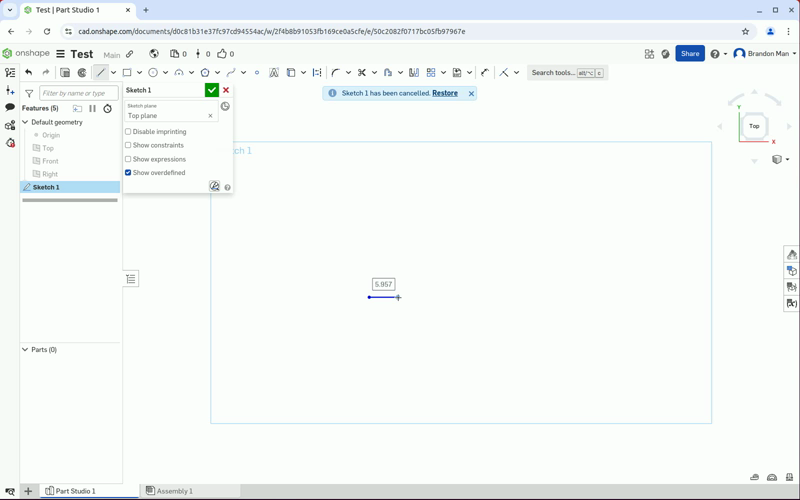
key_down(shift)
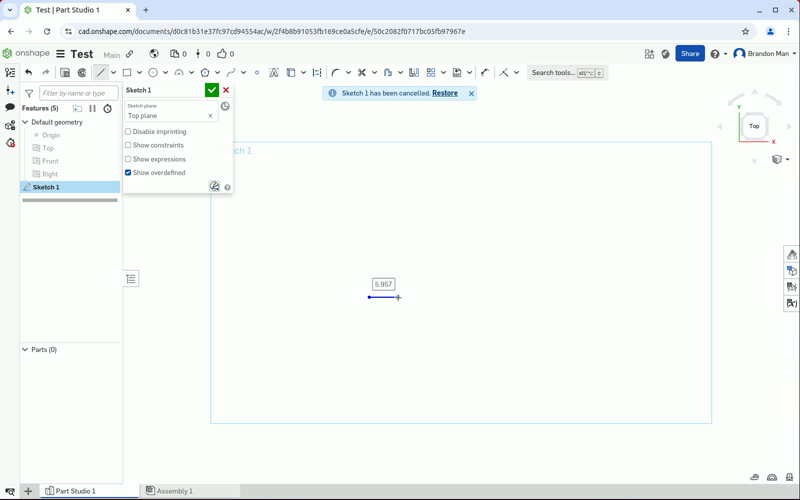
mouse_move(428, 297)
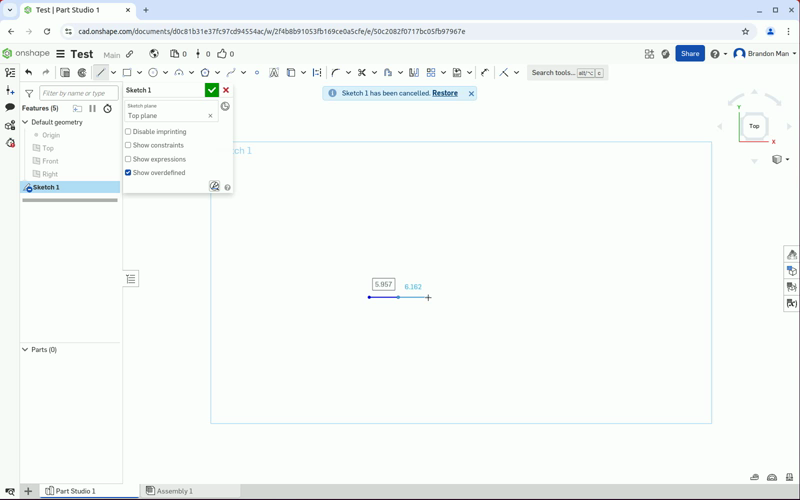
mouse_move(398, 267)
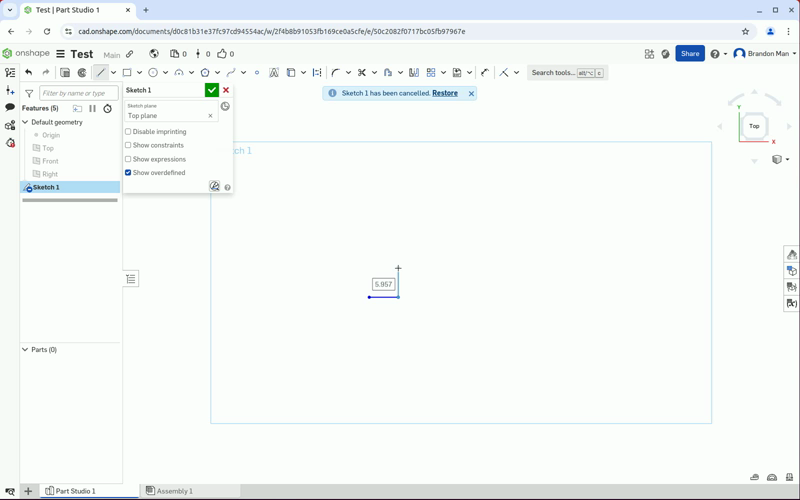
click(398, 267)
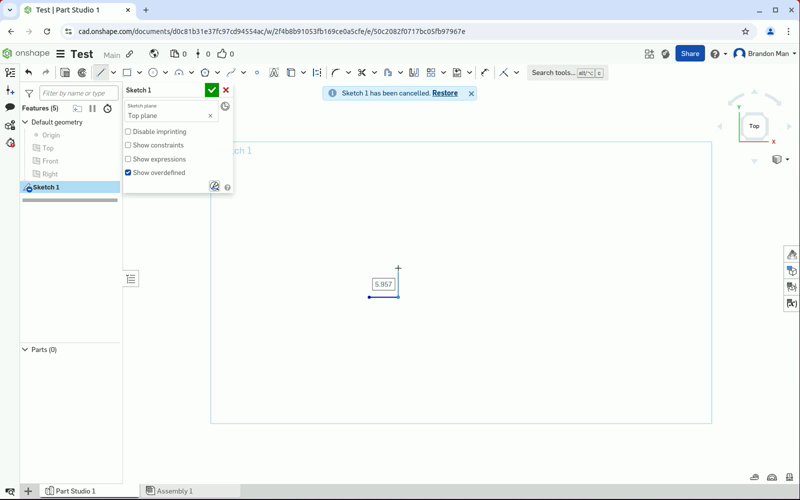
key_up(shift)
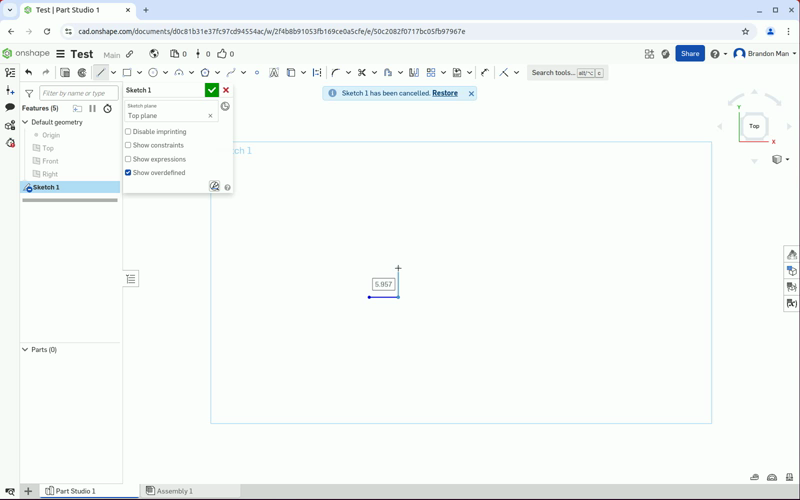
key_down(shift)
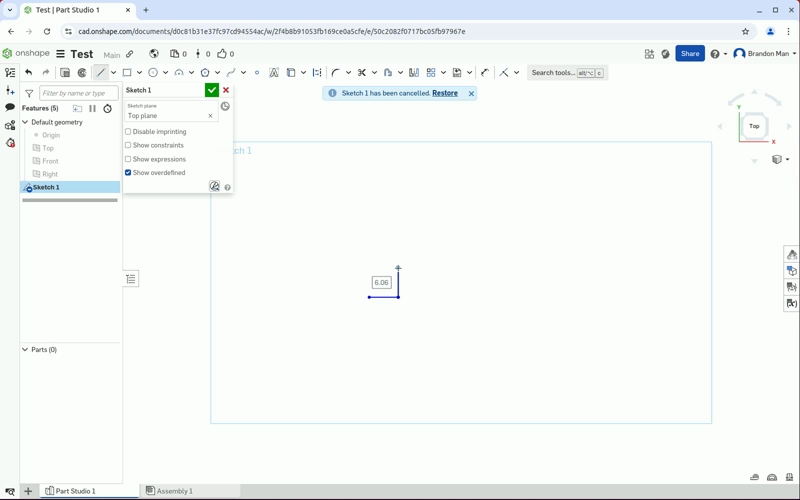
mouse_move(428, 267)
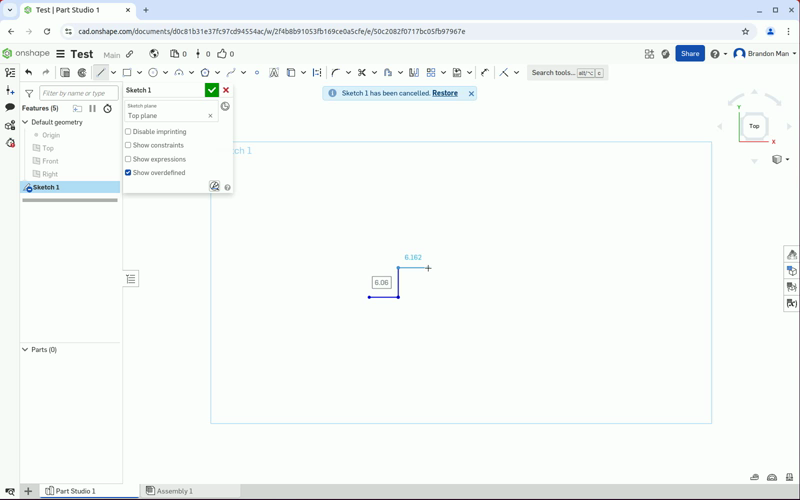
mouse_move(369, 267)
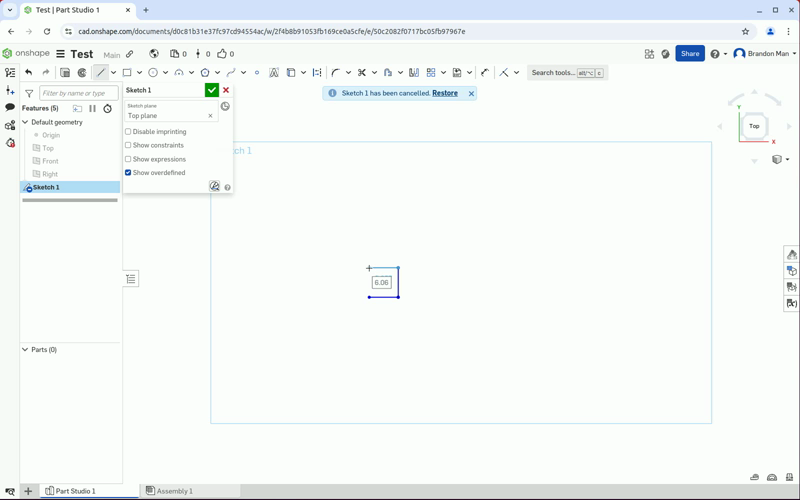
click(369, 267)
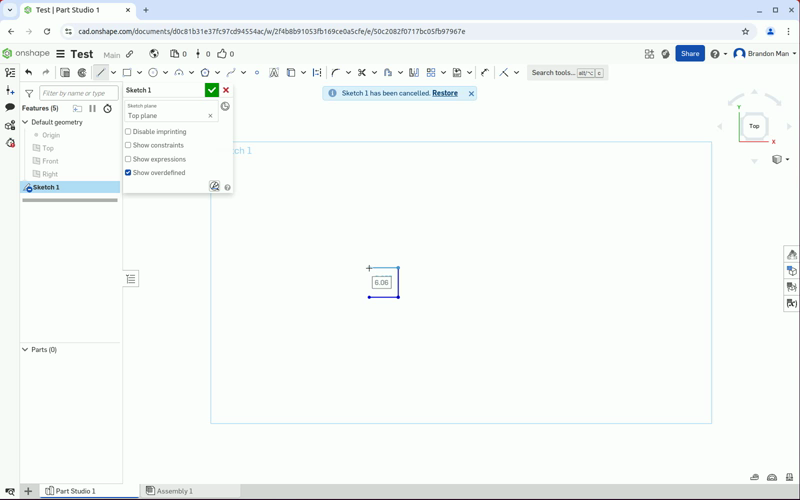
key_up(shift)
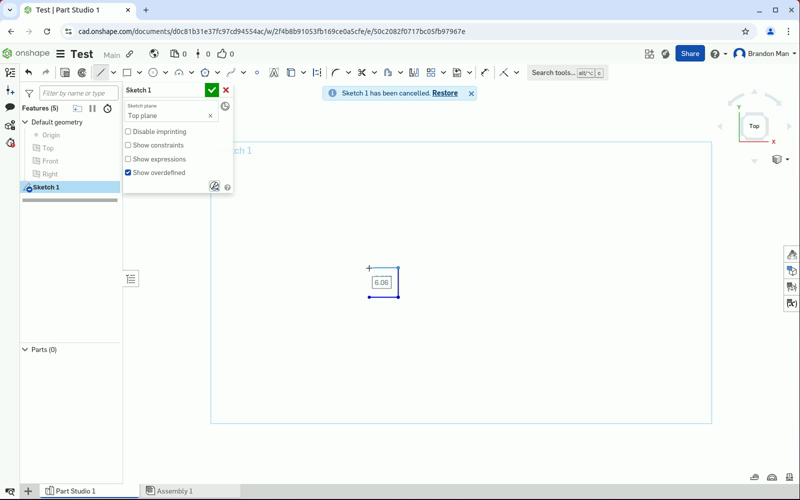
mouse_move(399, 267)
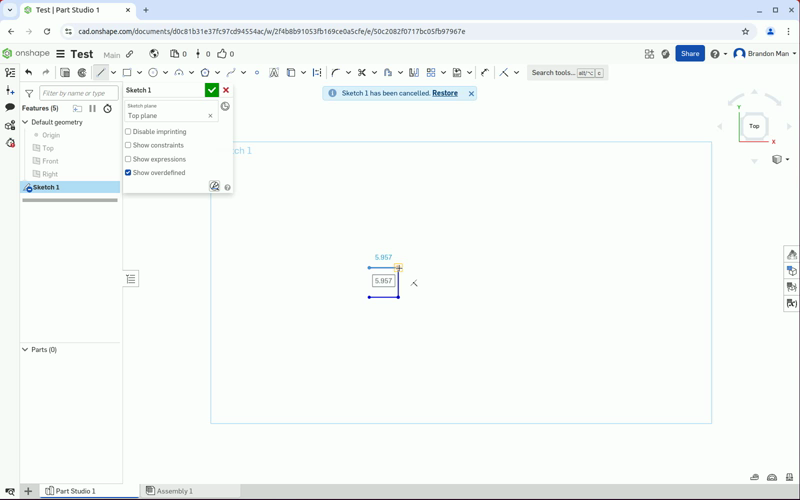
key_down(shift)
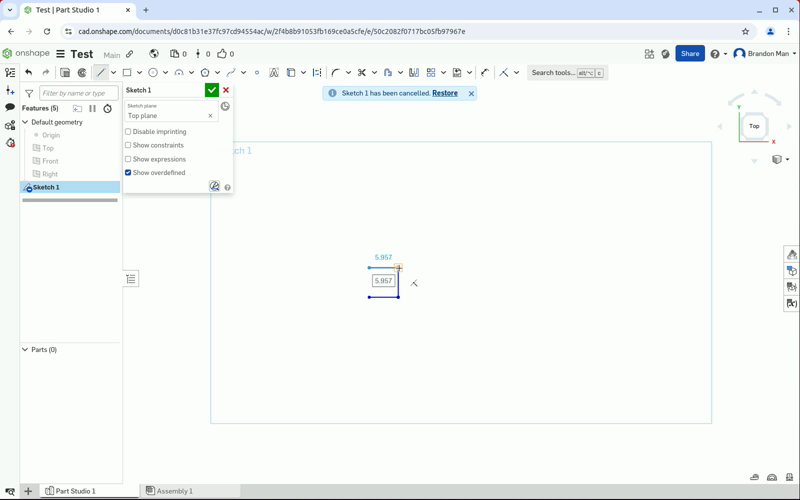
mouse_move(369, 297)
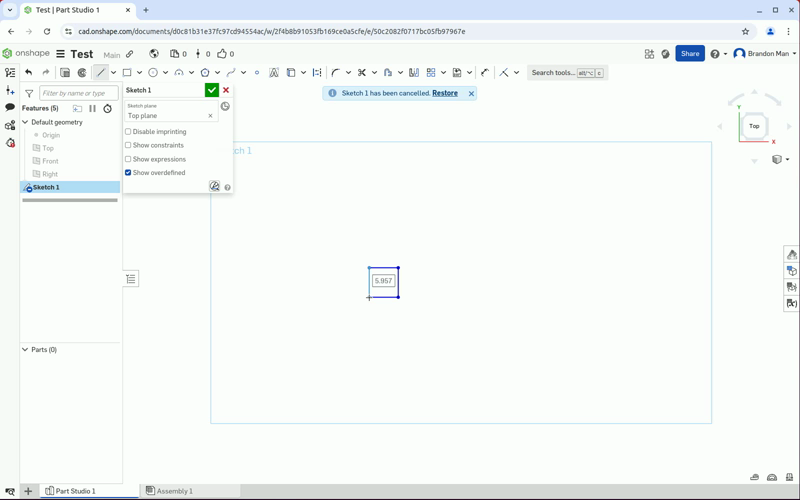
key_up(shift)
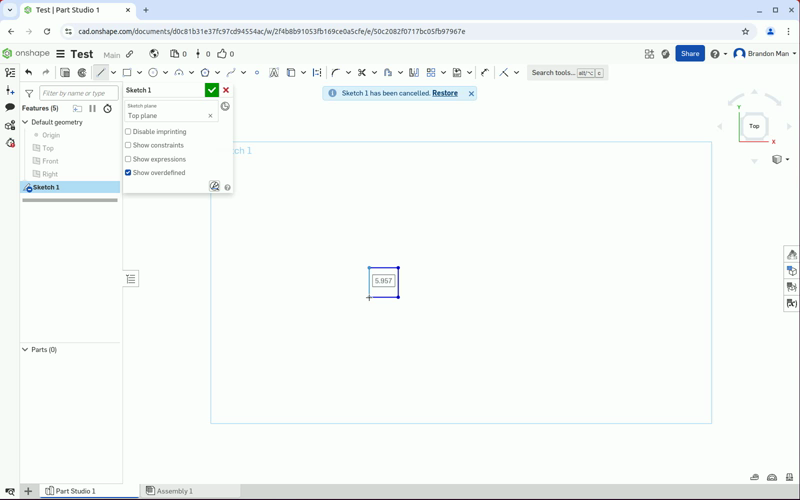
click(369, 297)
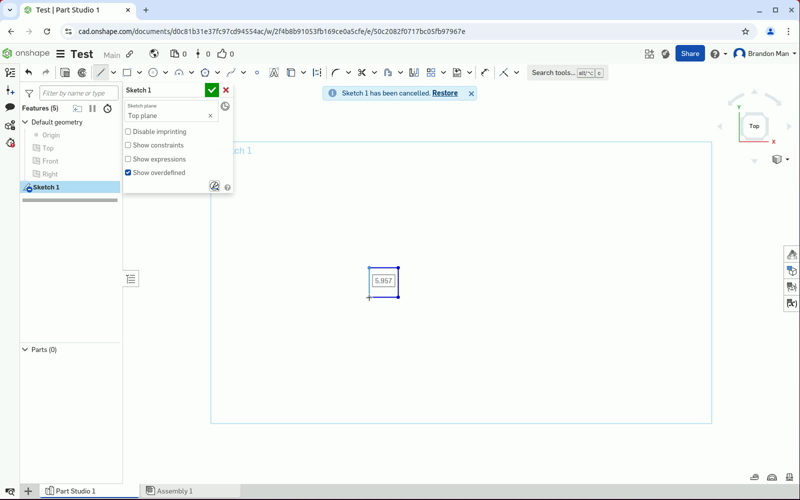
key(esc)
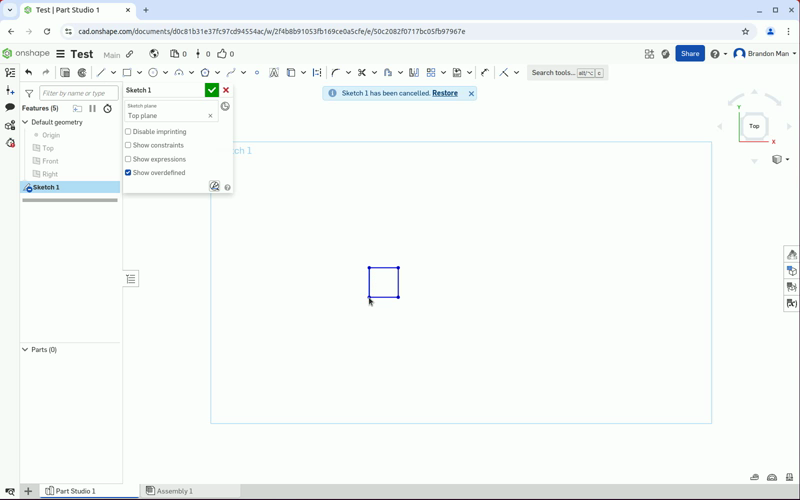
mouse_move(396, 287)
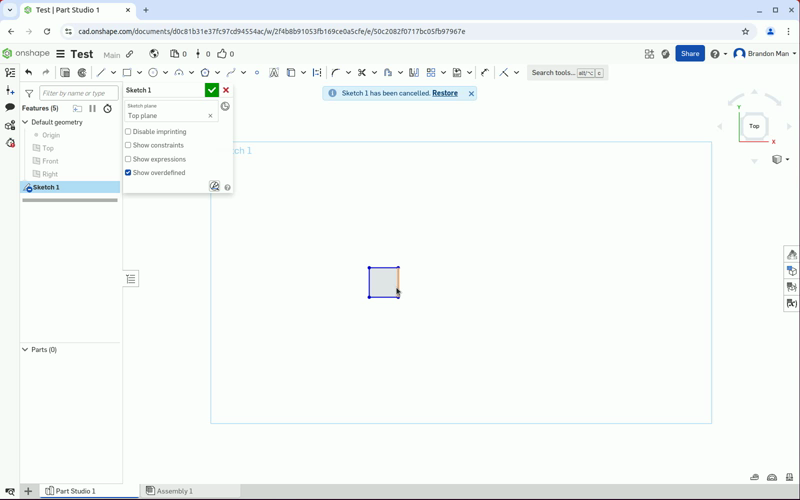
scroll(6)
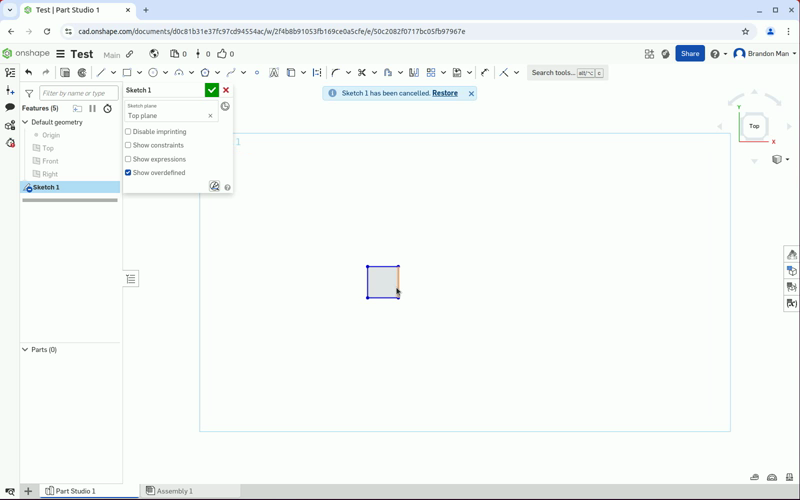
scroll(6)
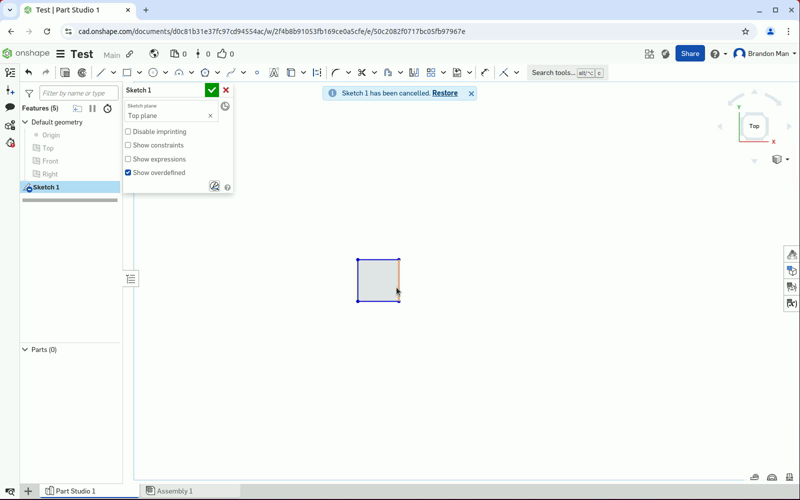
scroll(6)
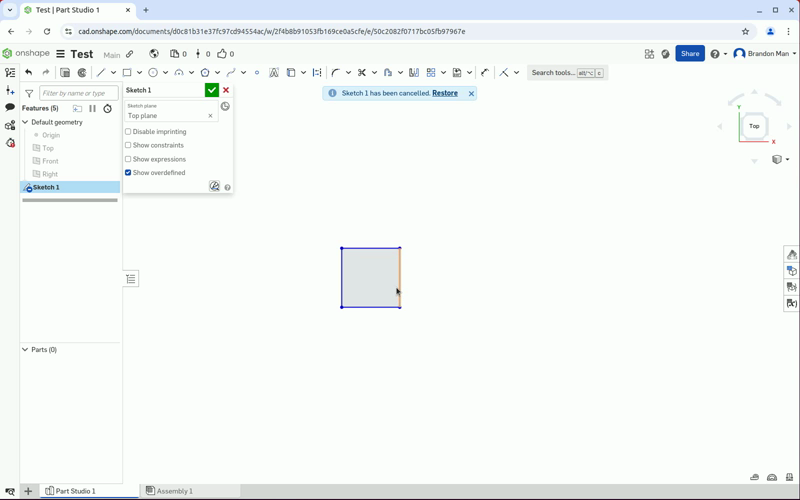
scroll(6)
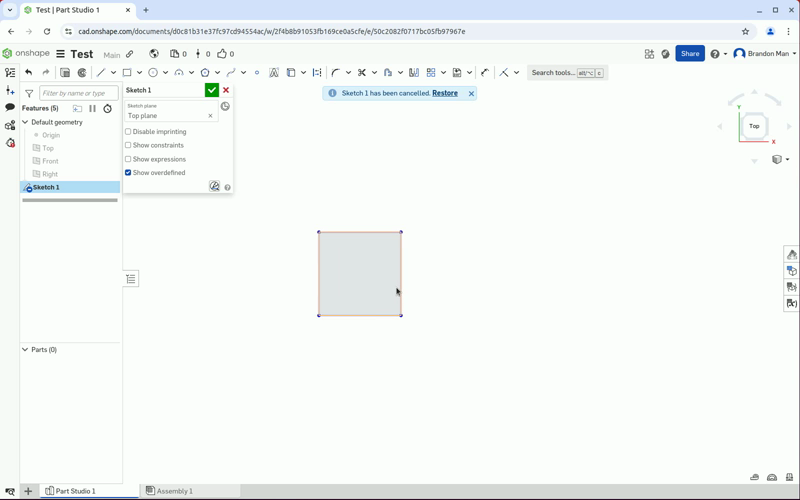
scroll(6)
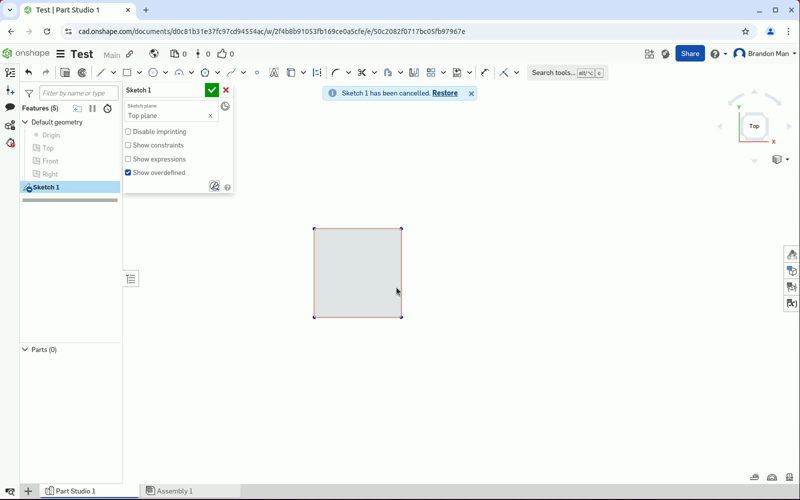
scroll(6)
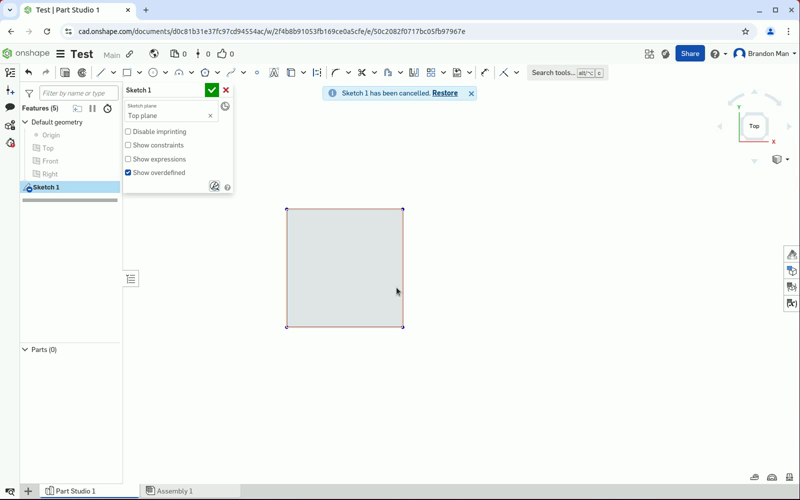
scroll(6)
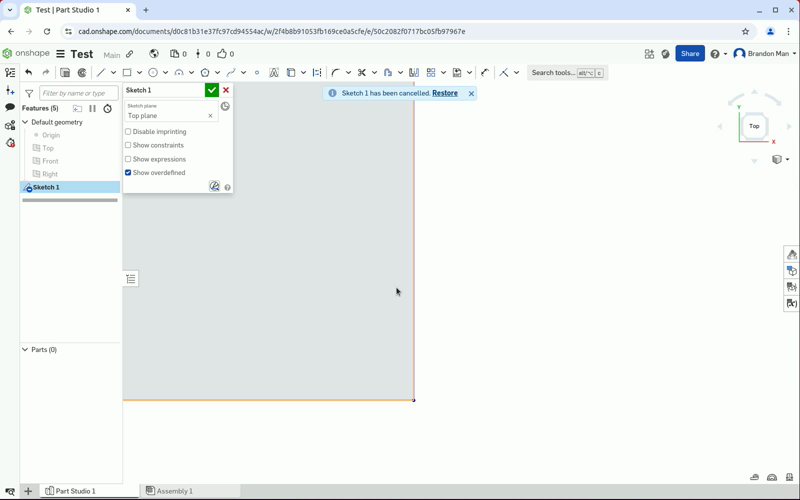
click(396, 287)
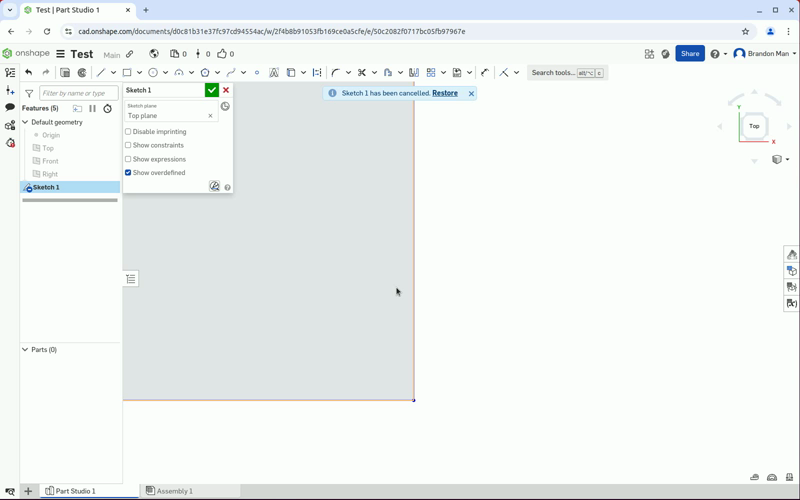
scroll(-6)
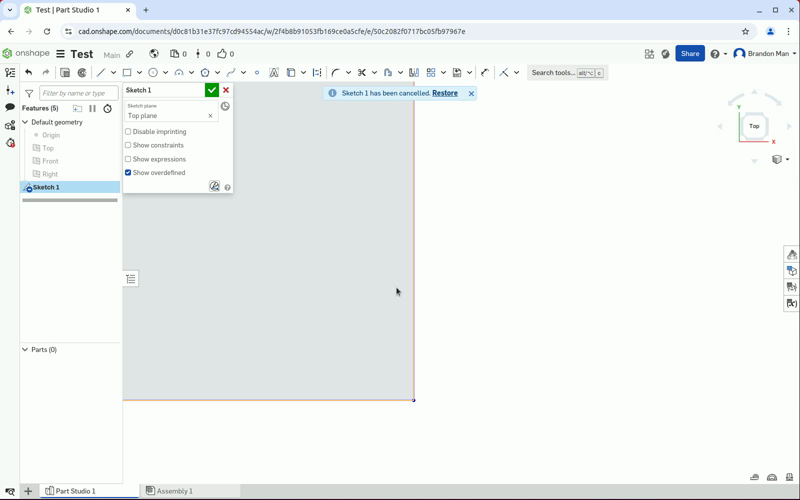
scroll(-6)
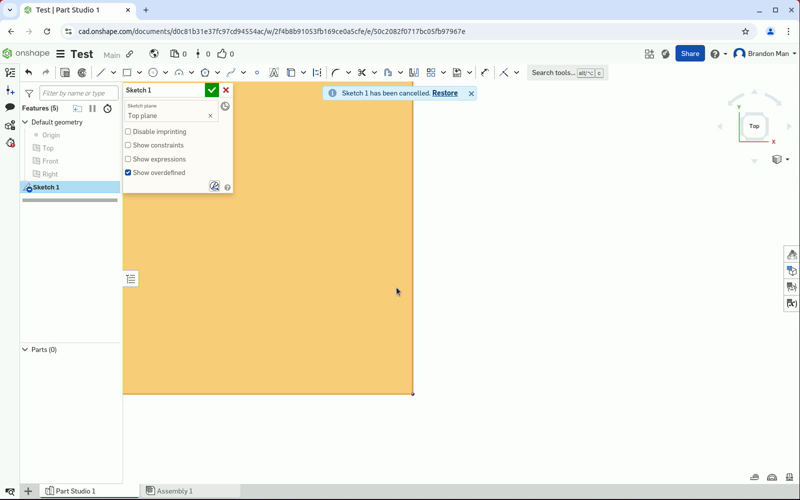
scroll(-6)
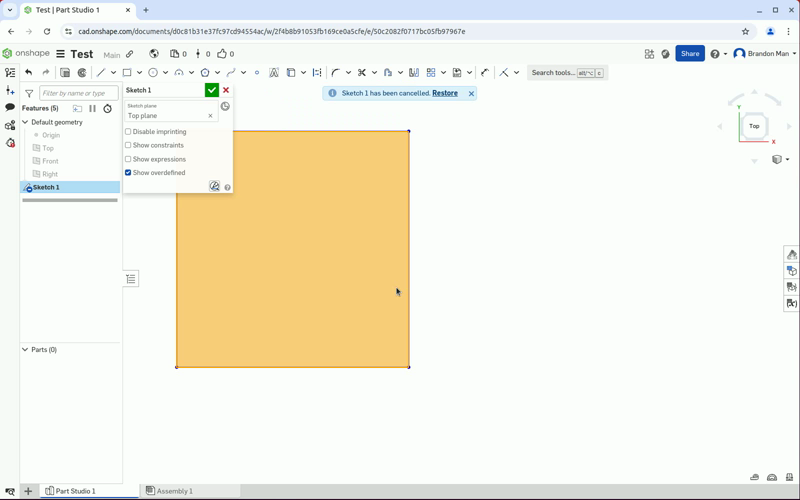
scroll(-6)
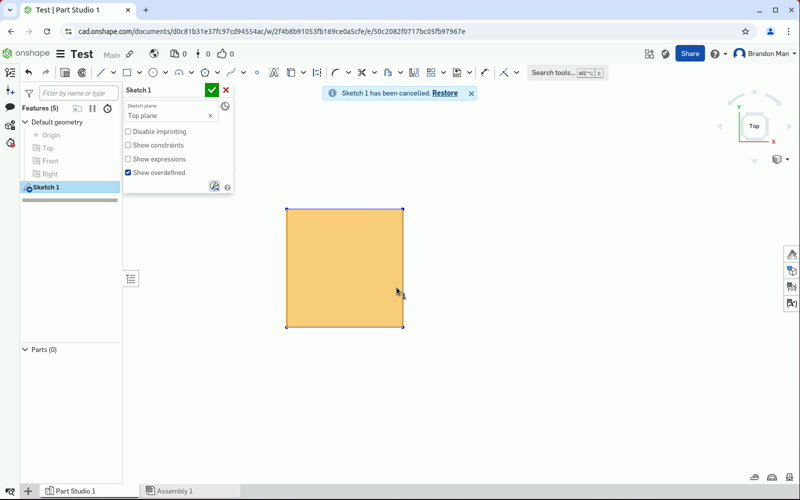
scroll(-6)
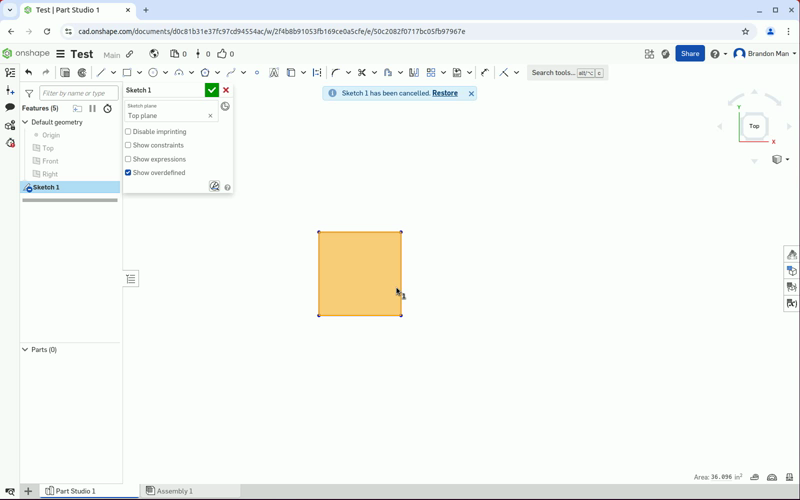
scroll(-6)
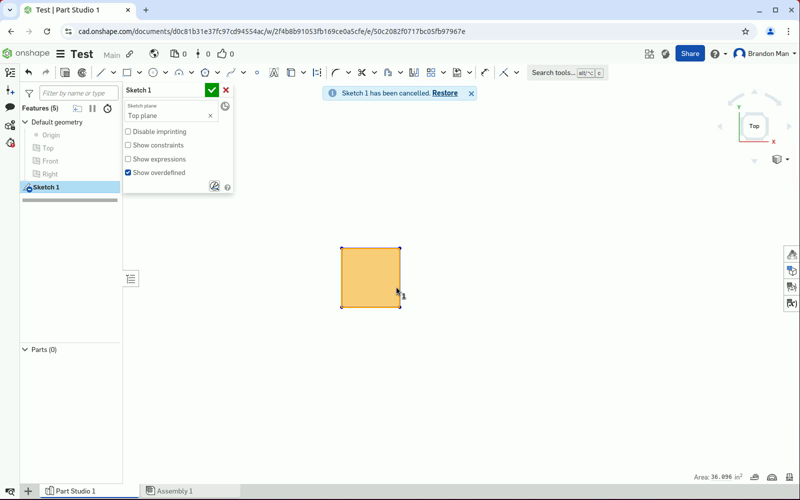
scroll(-6)
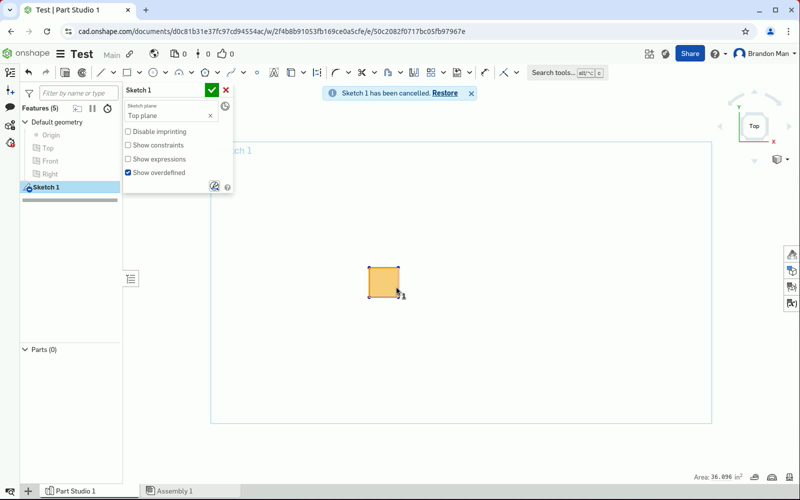
mouse_move(73, 352)
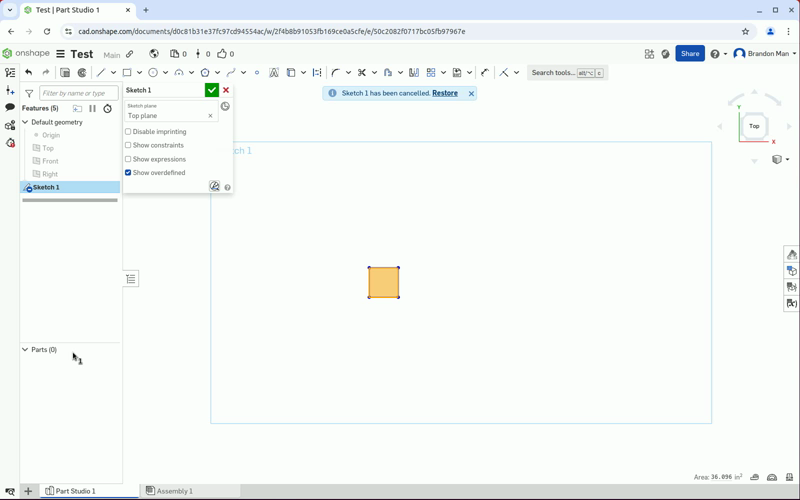
key(shift+y)
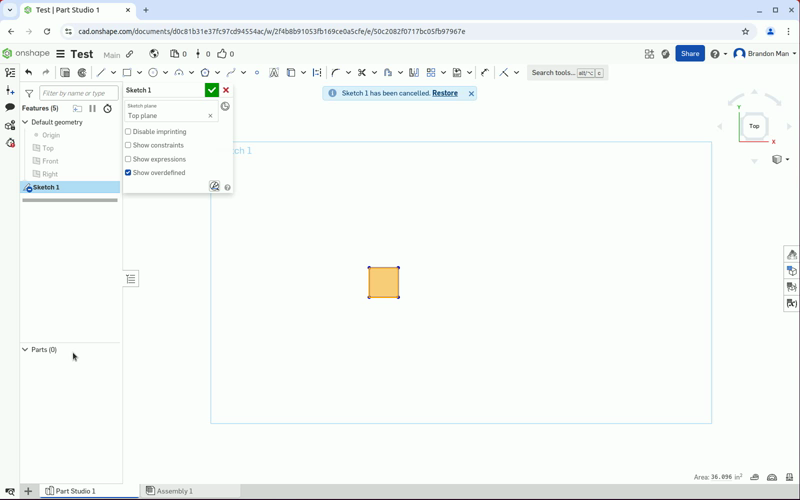
key(shift+e)
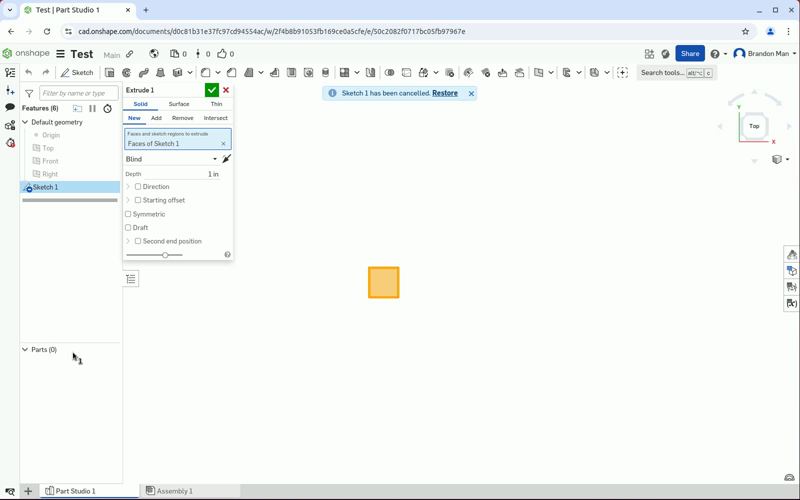
mouse_move(143, 106)
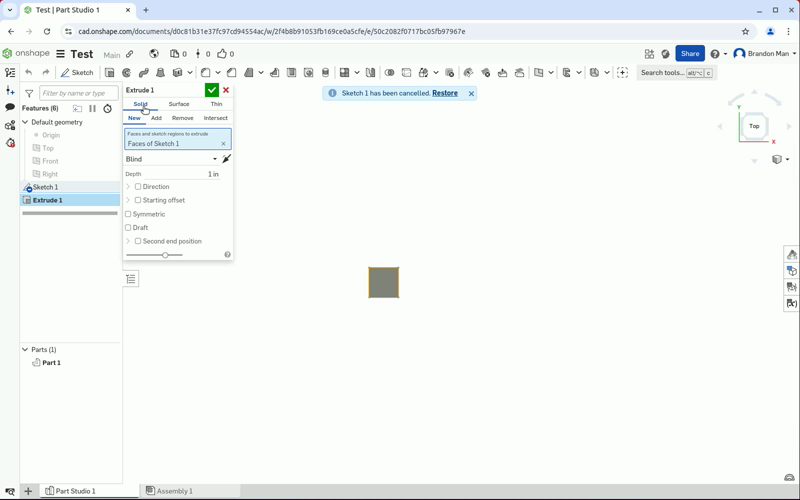
click(143, 106)
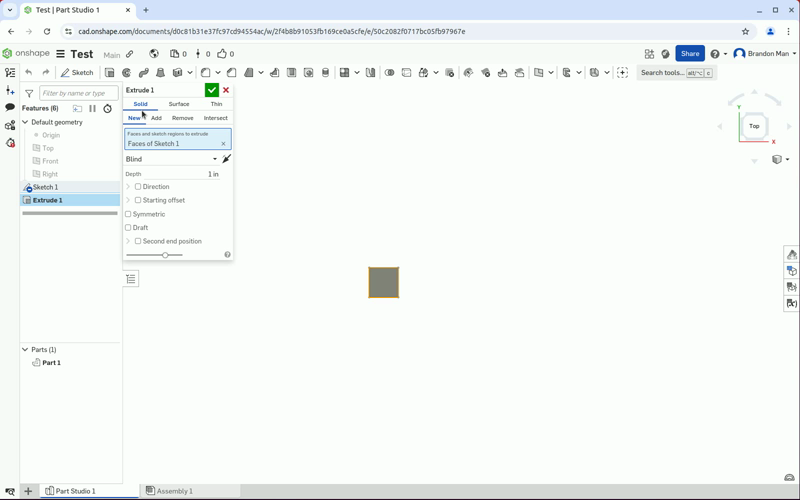
mouse_move(137, 120)
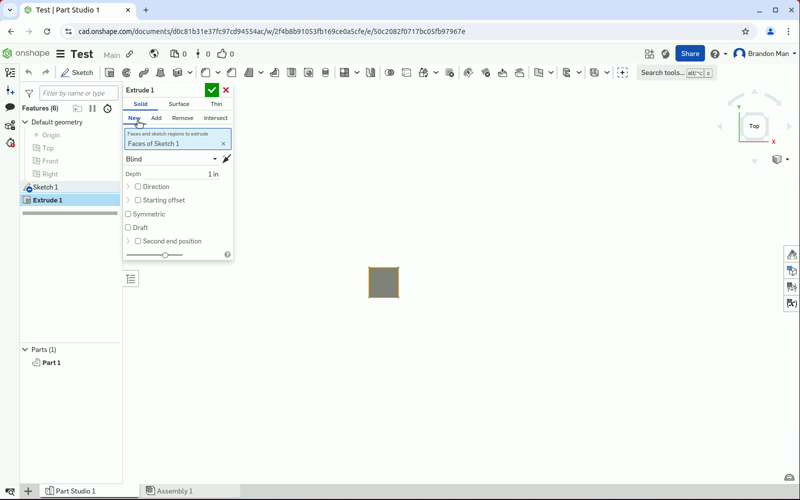
click(137, 120)
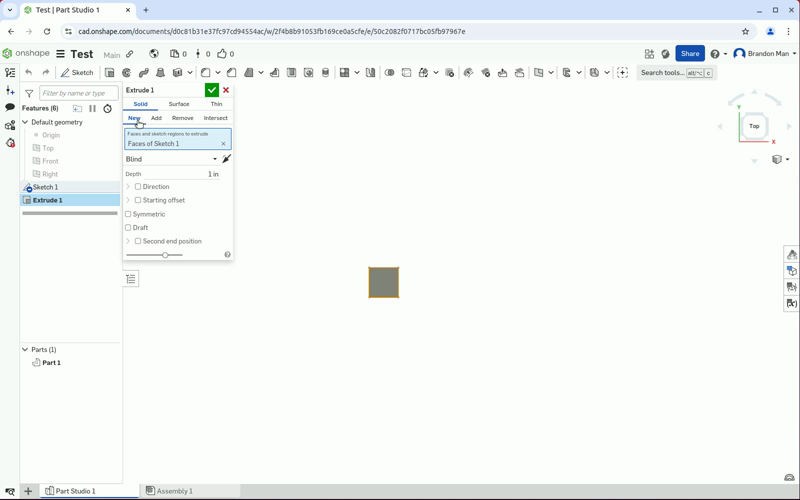
key(tab, 4)
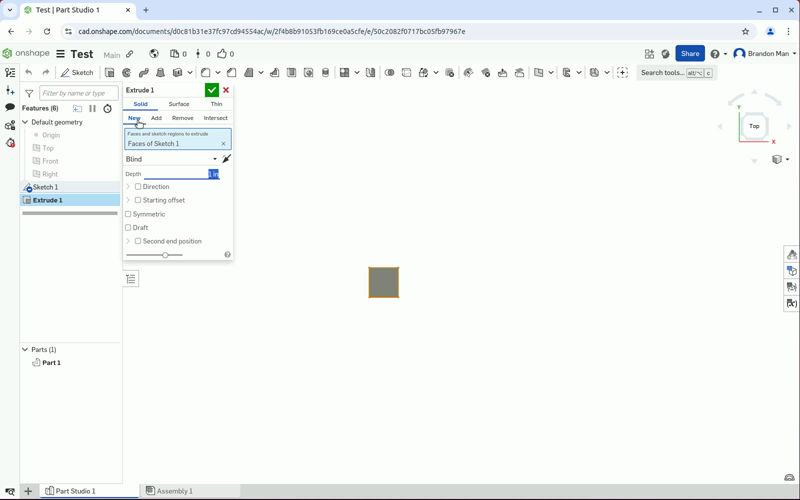
text(23.108)
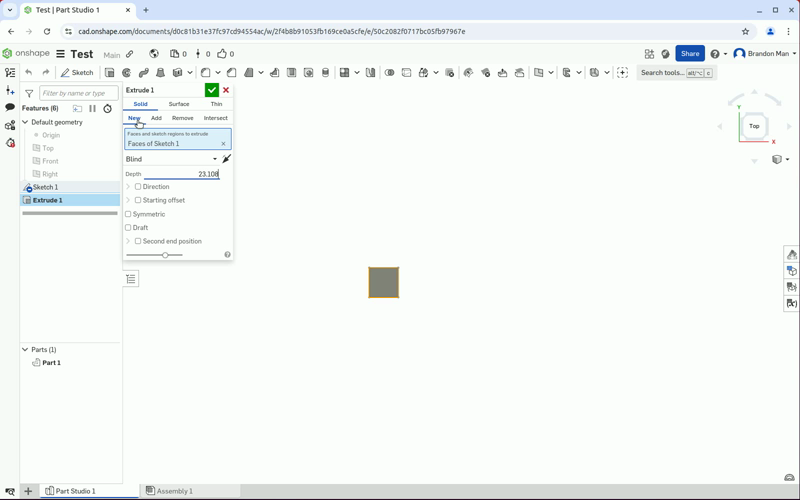
key(enter)
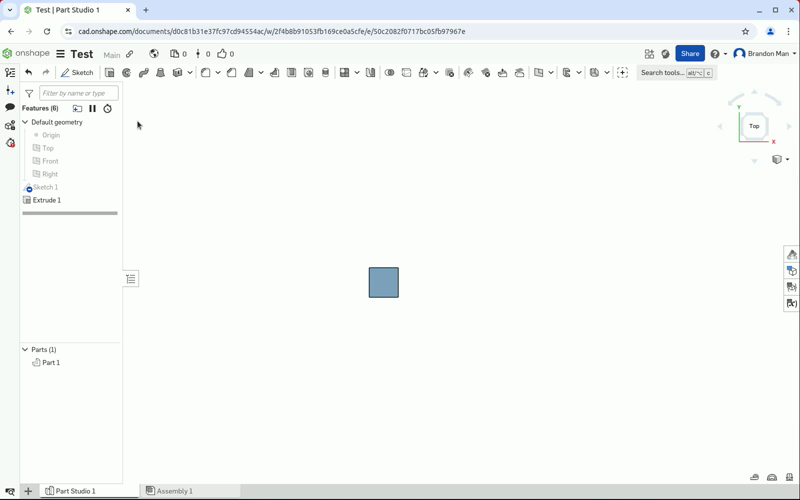
key(shift+h)
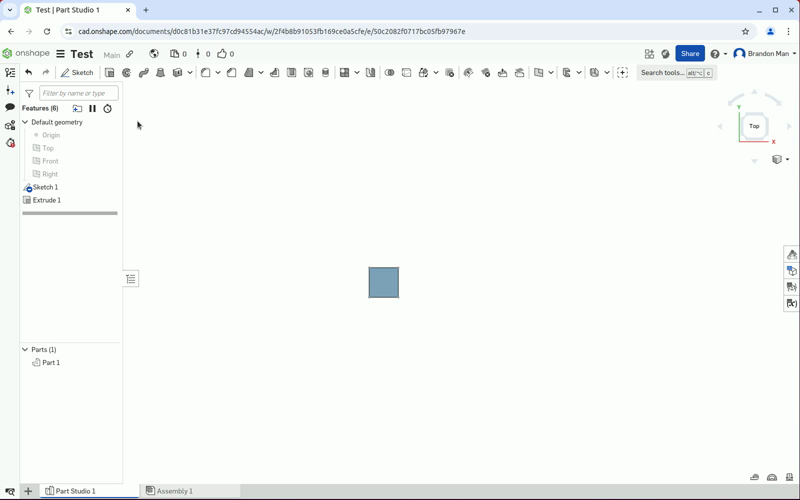
key(shift+h)
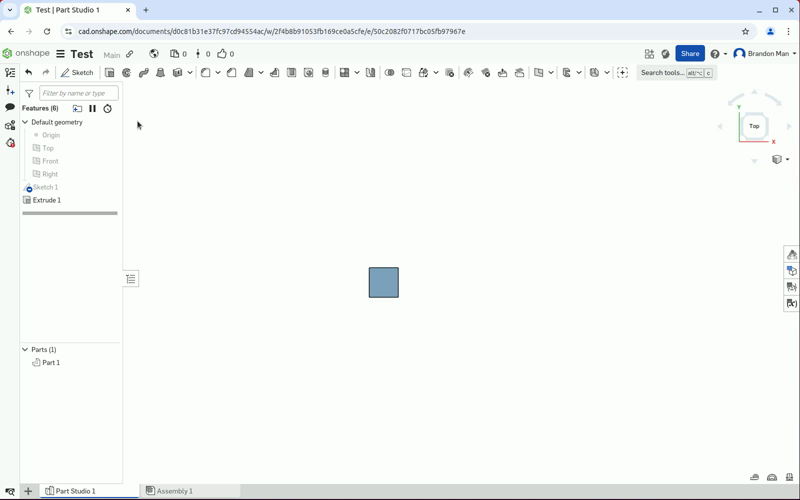
mouse_move(73, 189)
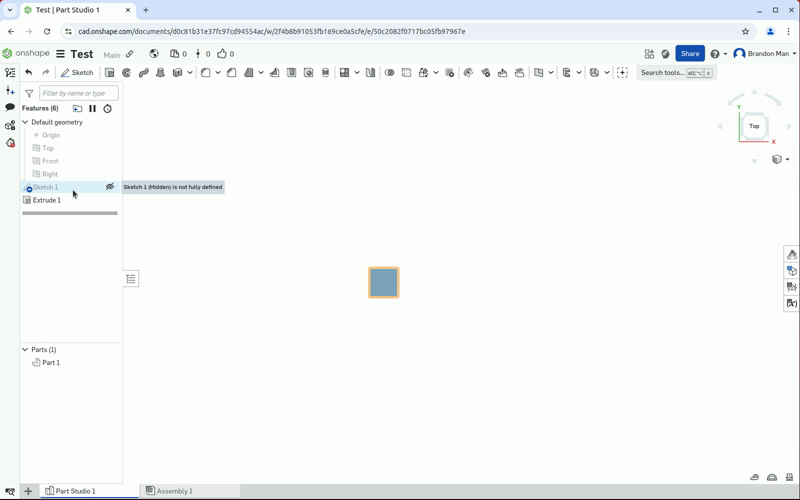
click(73, 189)
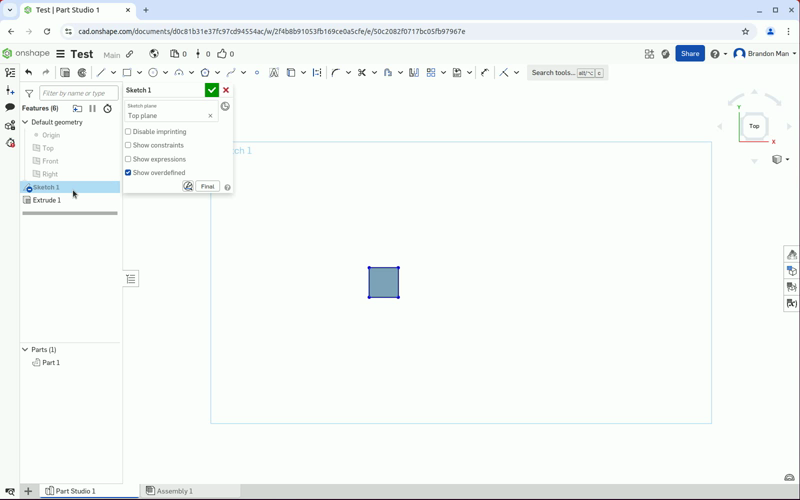
mouse_move(229, 92)
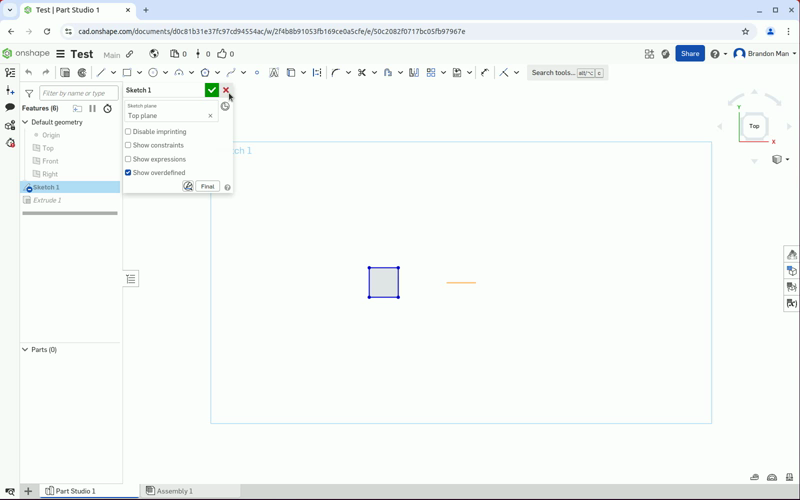
click(229, 92)
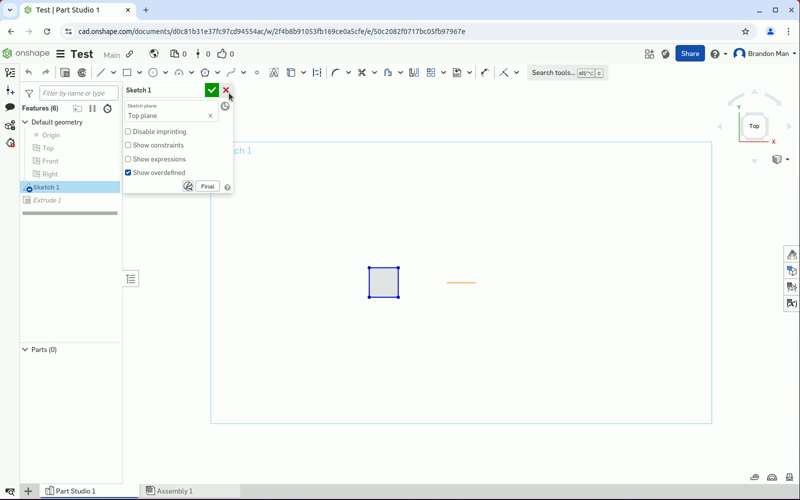
key(shift+s)
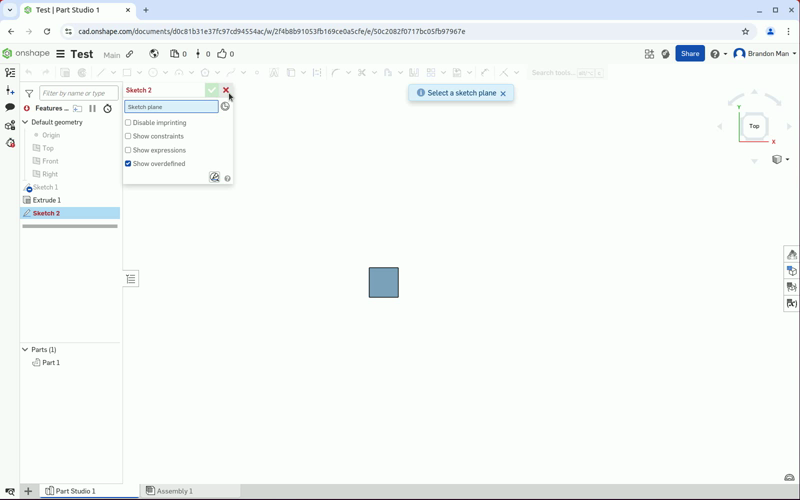
mouse_move(73, 150)
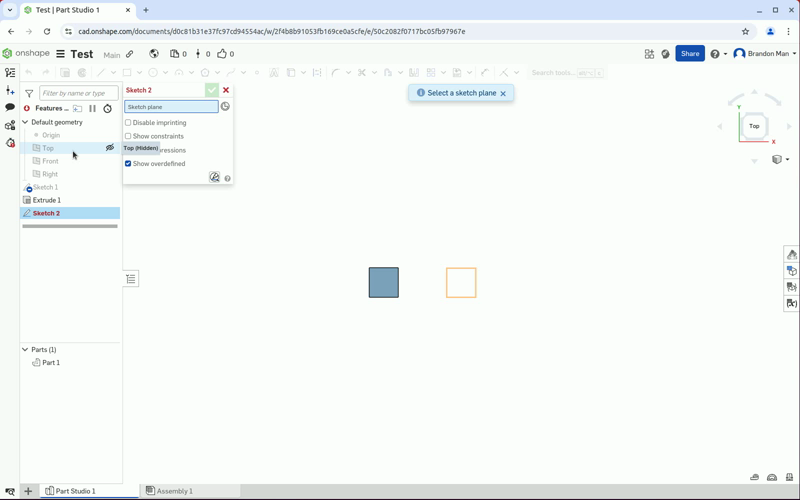
click(73, 150)
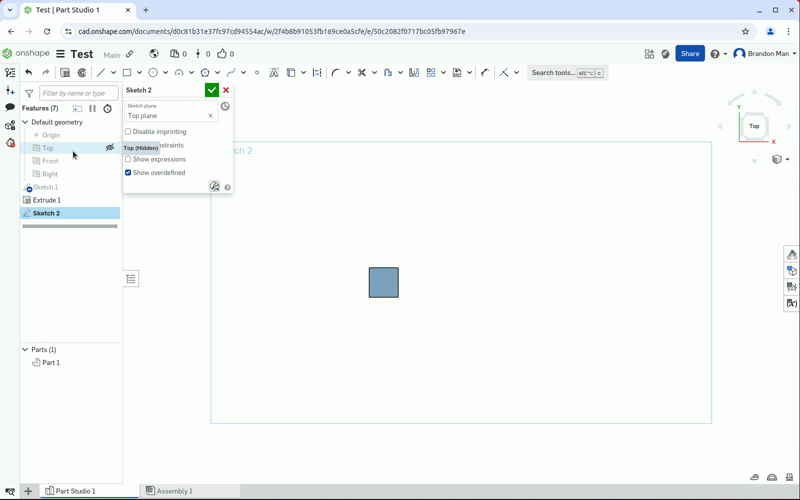
mouse_move(73, 352)
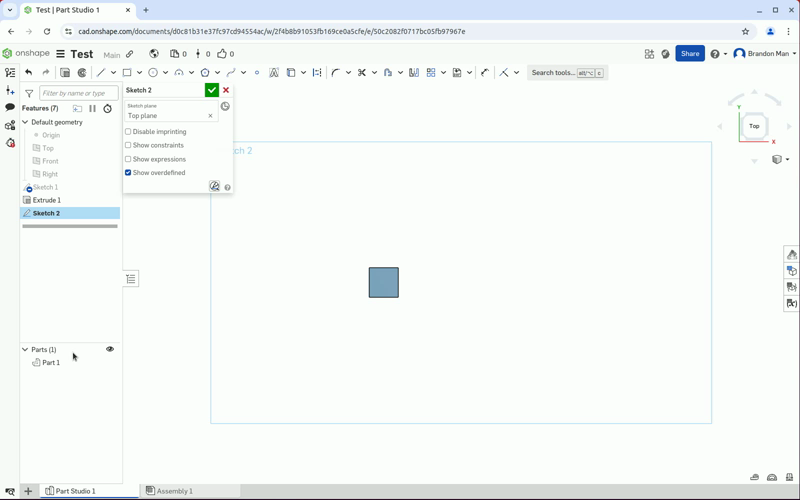
key(y)
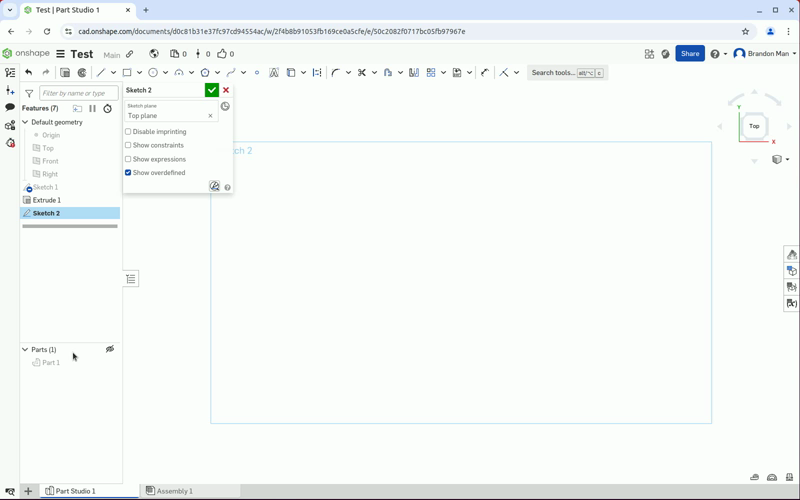
key(l)
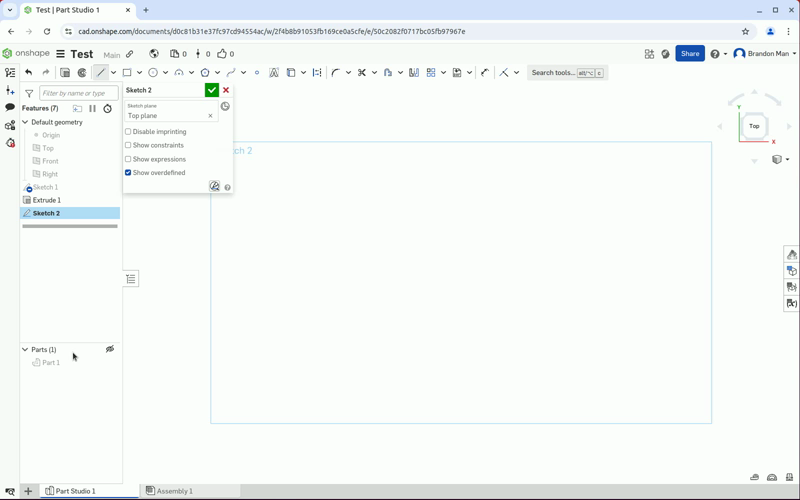
key_down(shift)
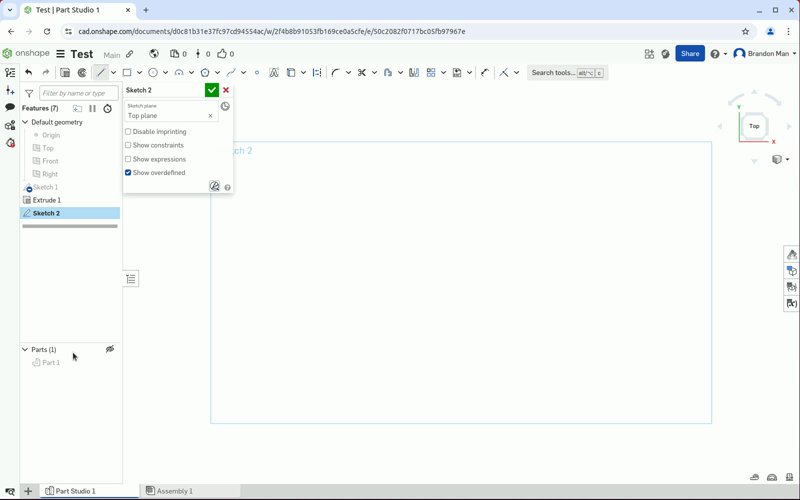
mouse_move(524, 297)
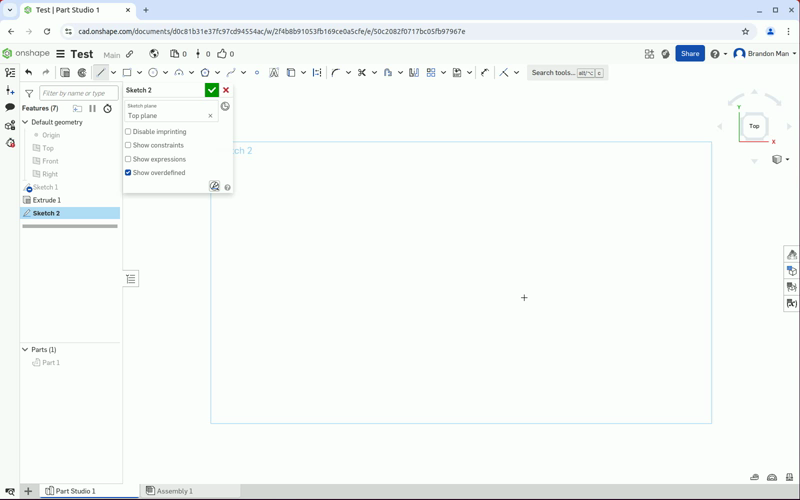
click(524, 297)
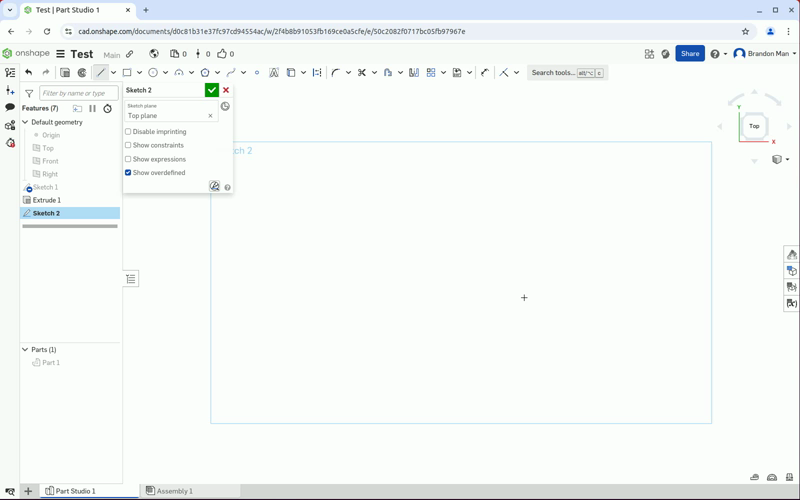
key_up(shift)
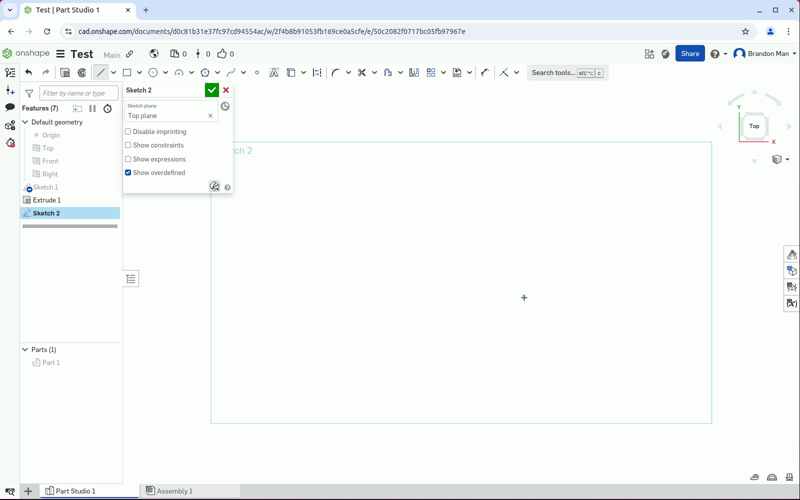
key_down(shift)
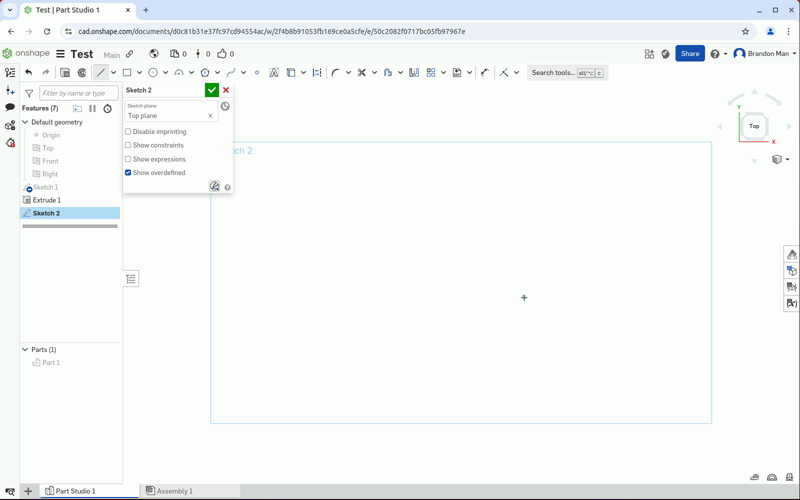
mouse_move(554, 297)
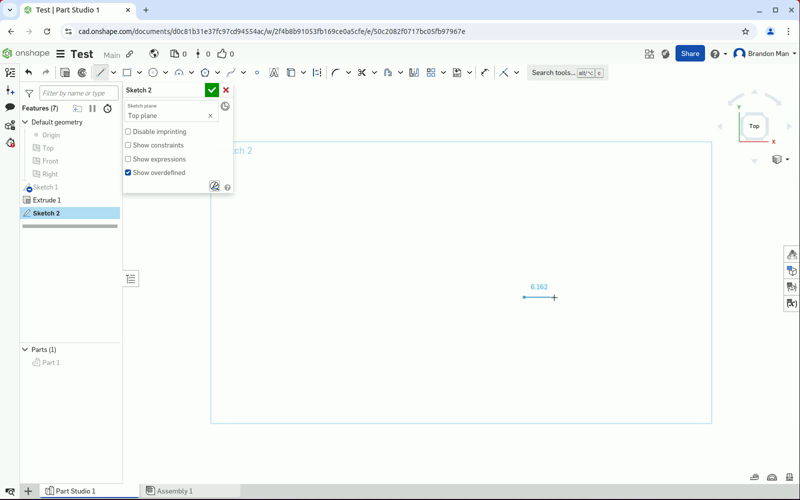
mouse_move(553, 297)
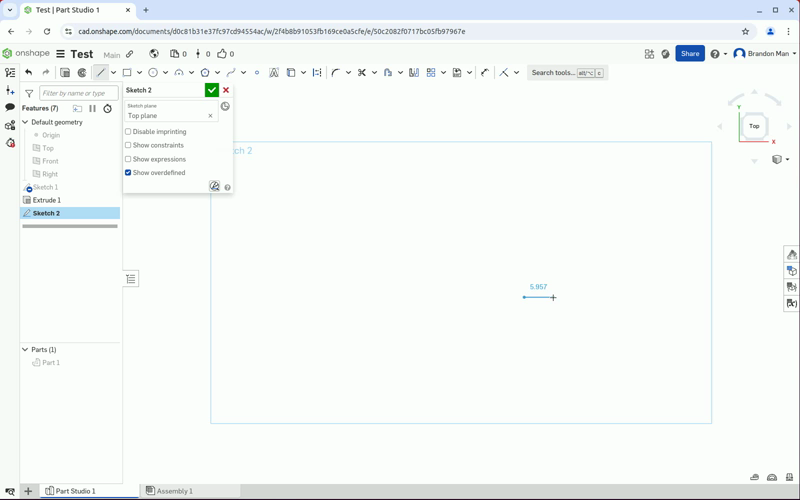
click(553, 297)
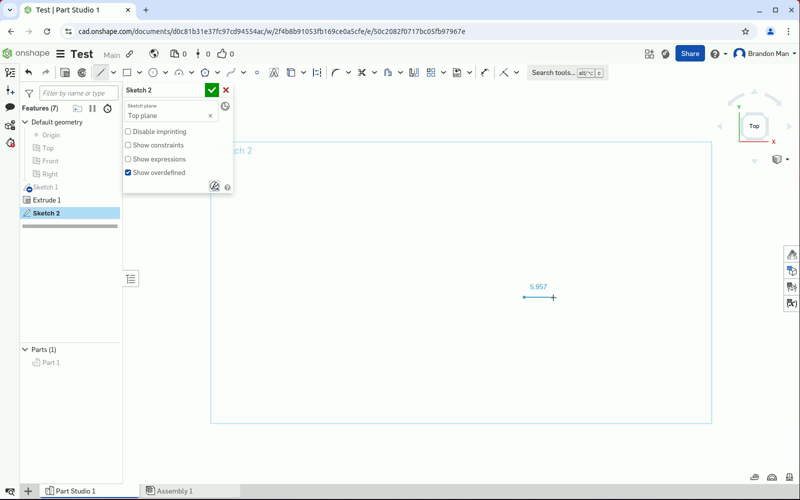
key_up(shift)
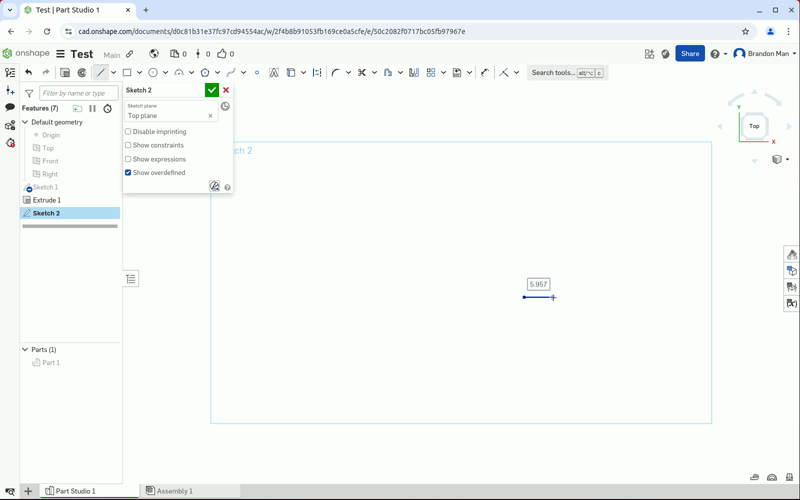
key_down(shift)
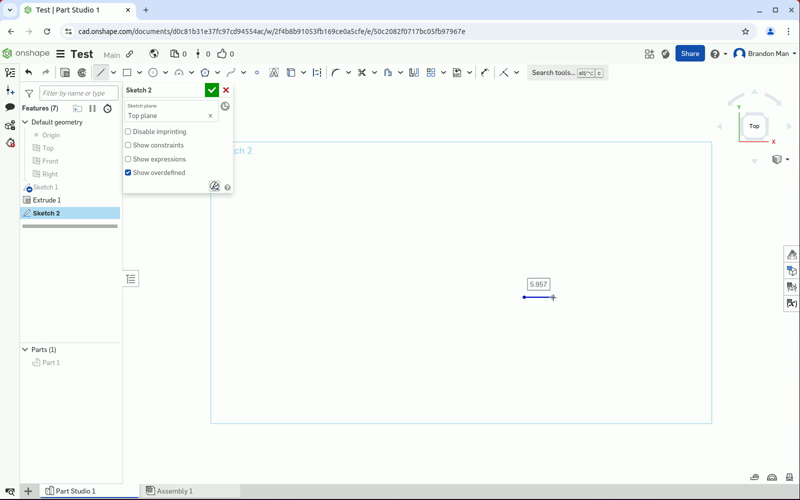
mouse_move(583, 297)
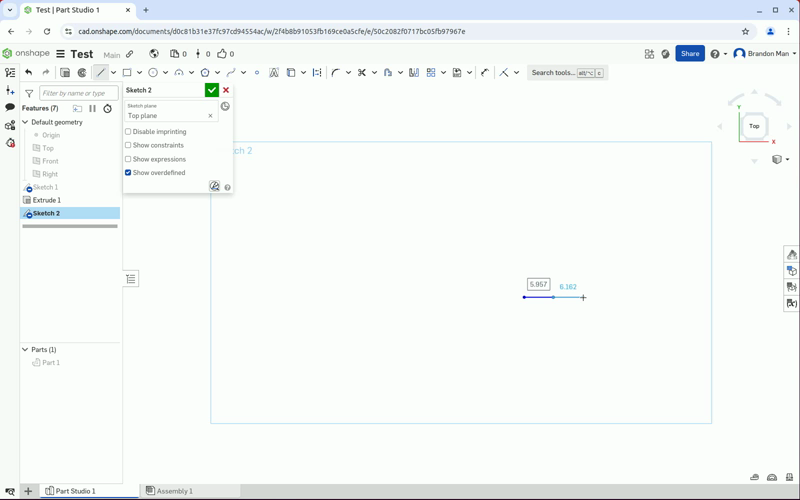
mouse_move(553, 267)
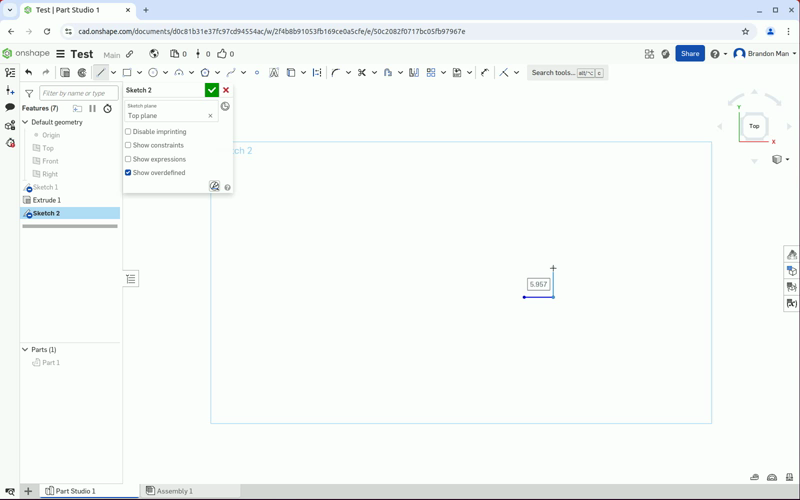
click(553, 267)
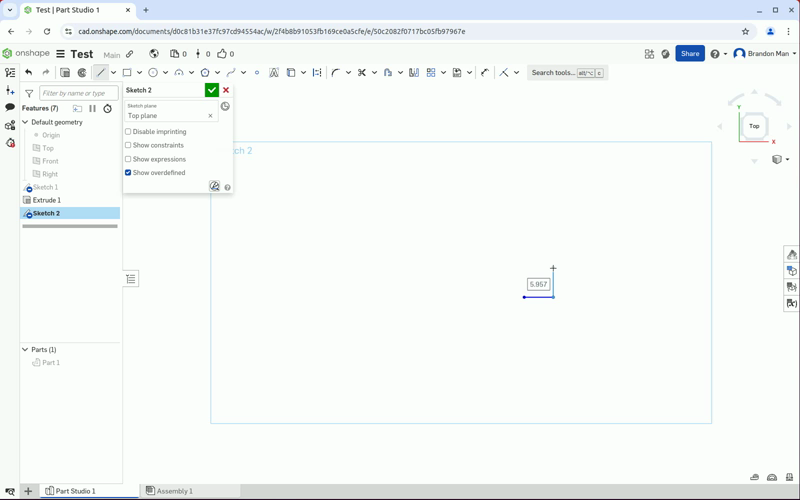
key_up(shift)
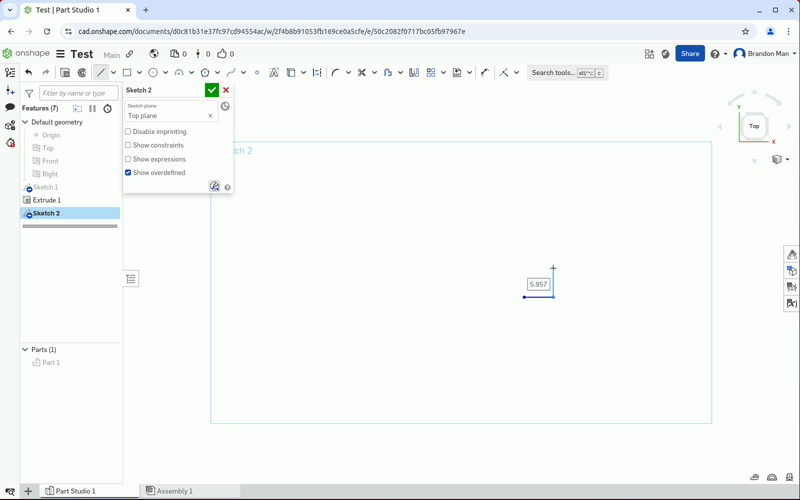
key_down(shift)
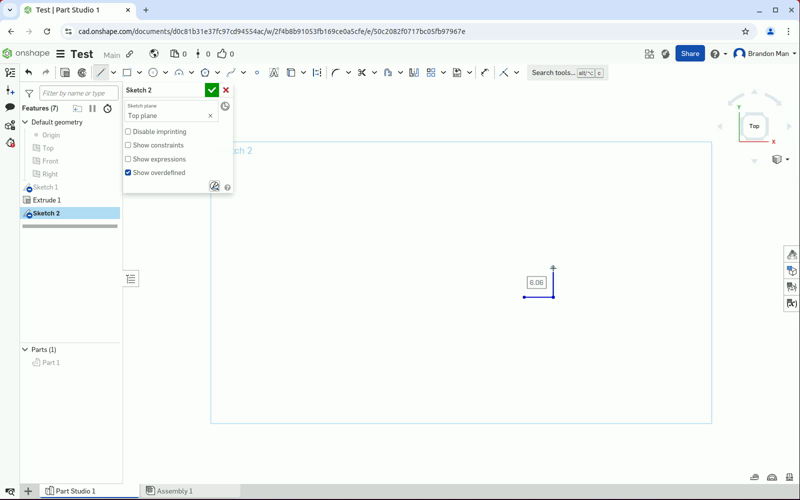
mouse_move(583, 267)
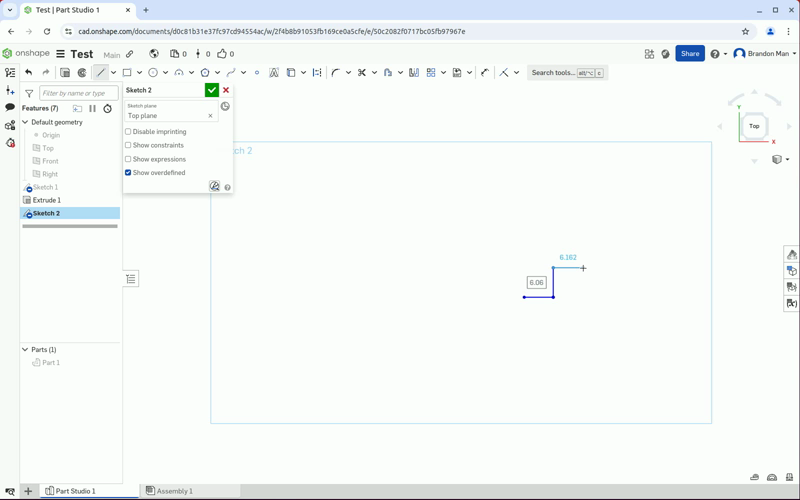
mouse_move(524, 267)
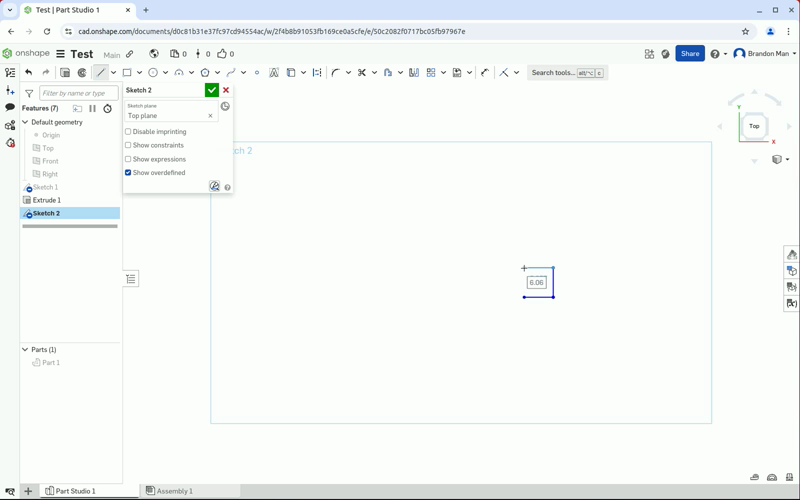
click(524, 267)
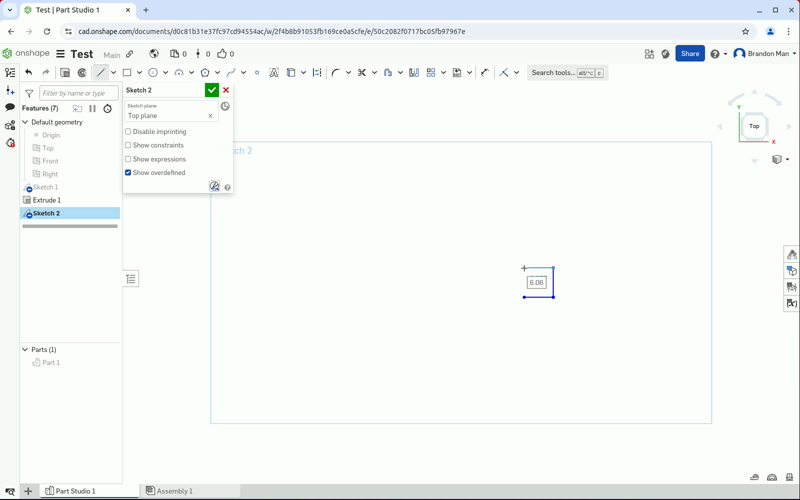
key_up(shift)
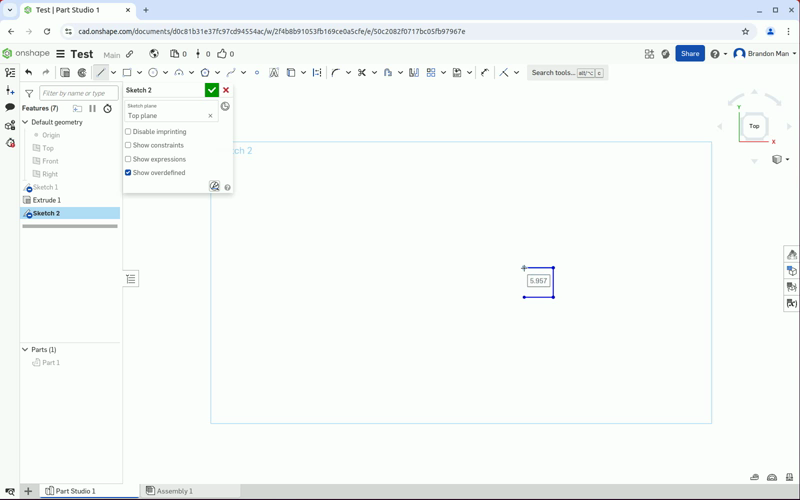
mouse_move(554, 267)
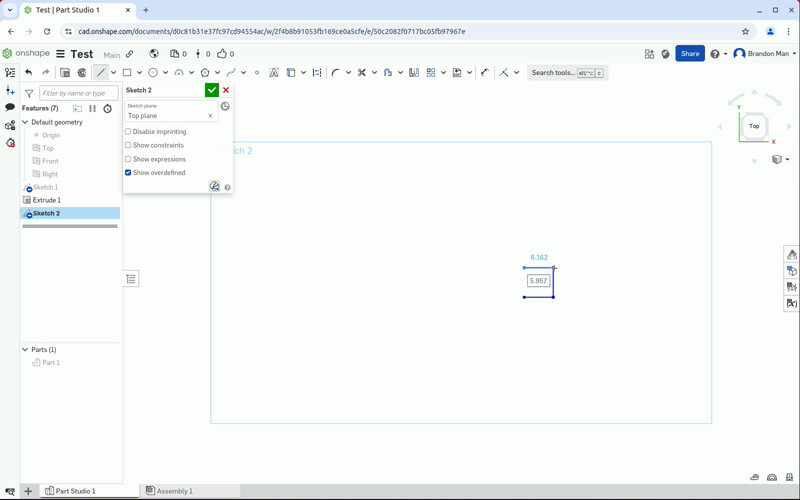
key_down(shift)
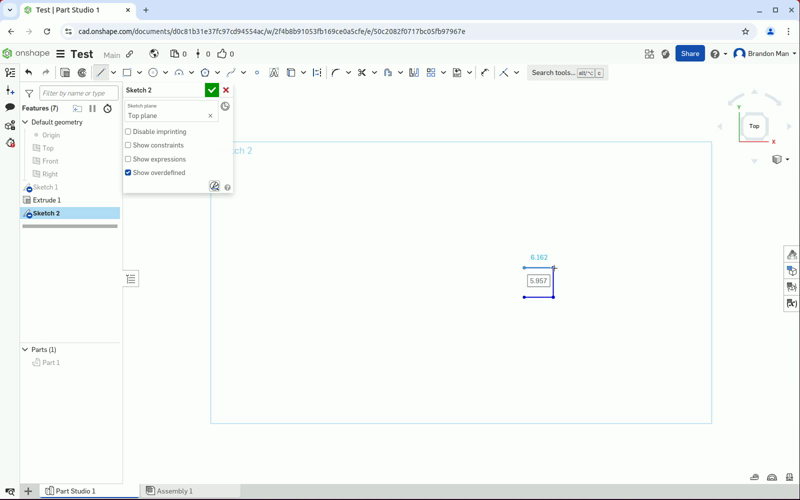
mouse_move(524, 297)
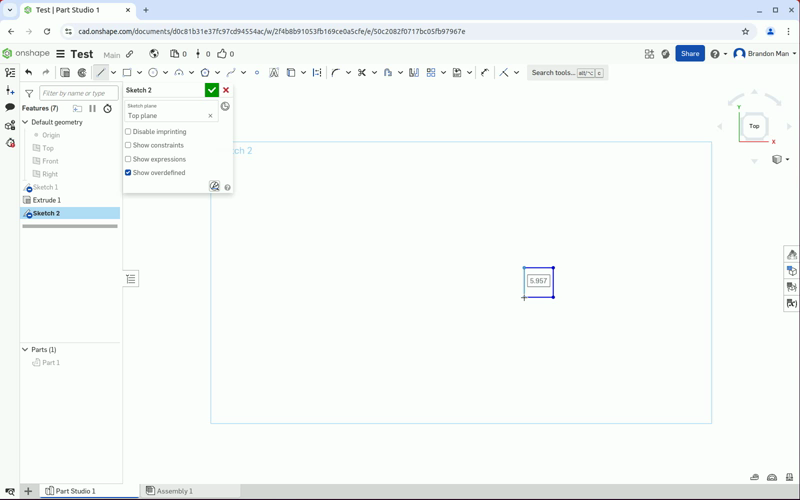
key_up(shift)
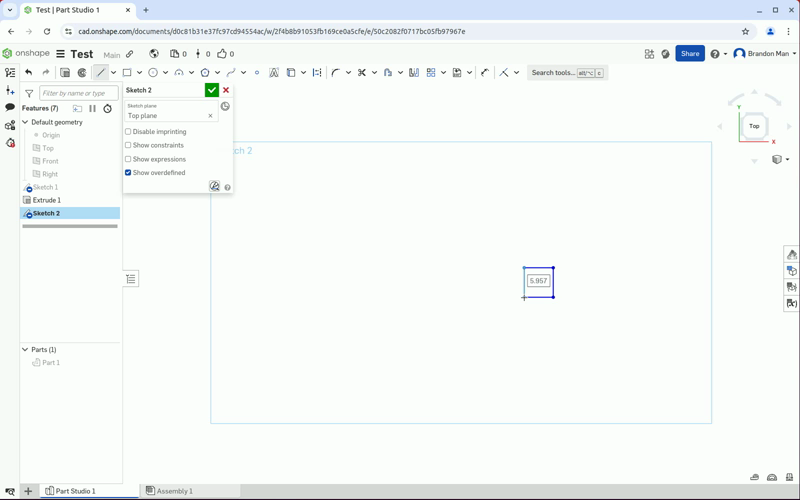
click(524, 297)
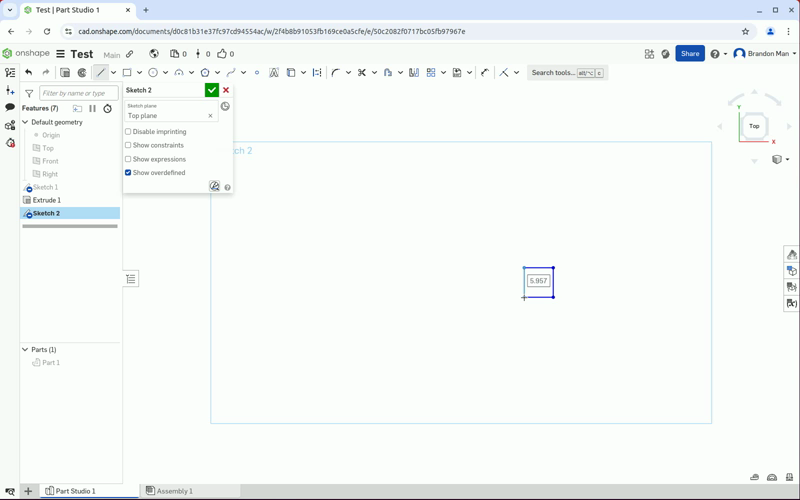
key(esc)
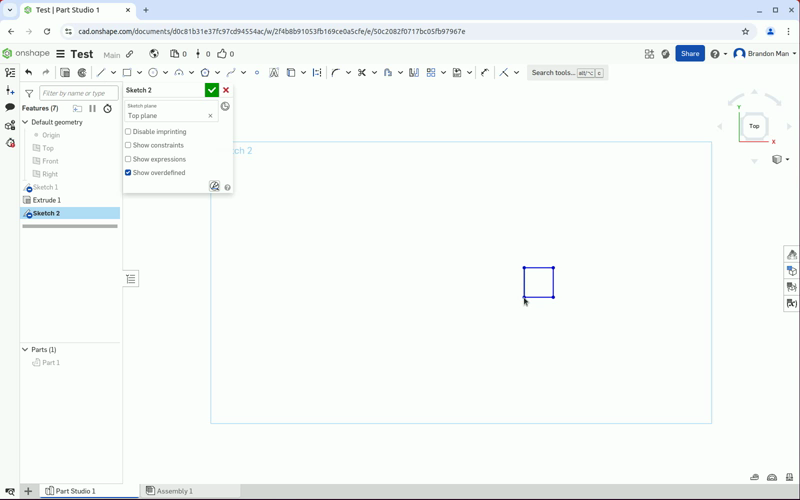
mouse_move(536, 289)
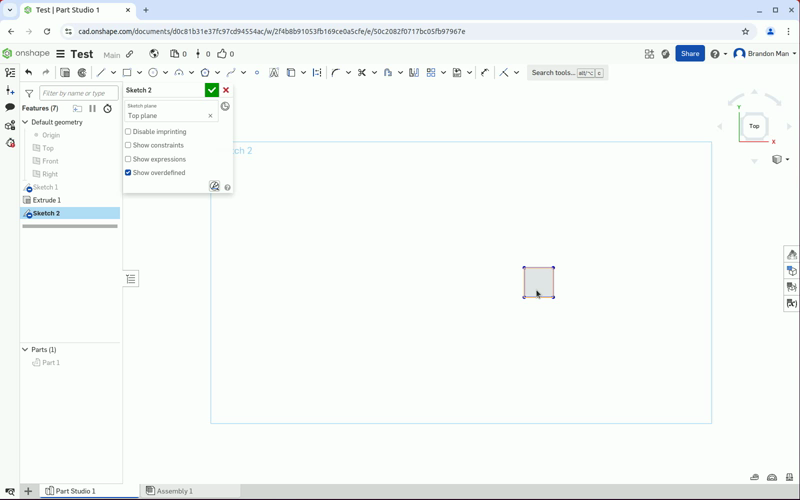
scroll(6)
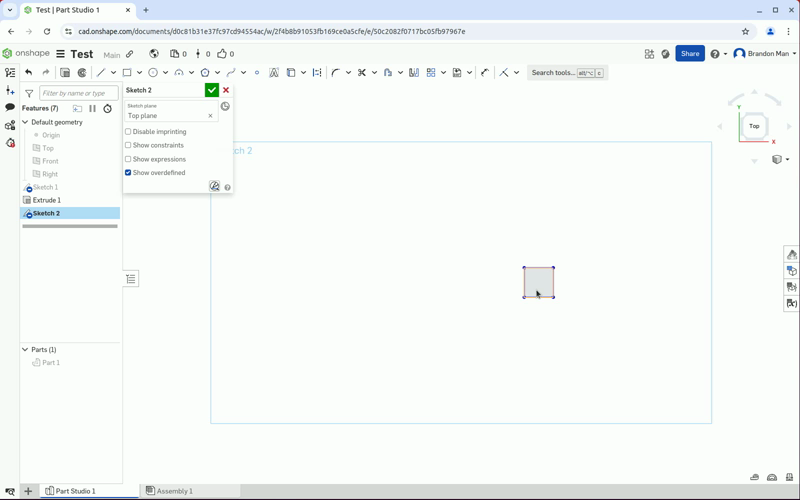
scroll(6)
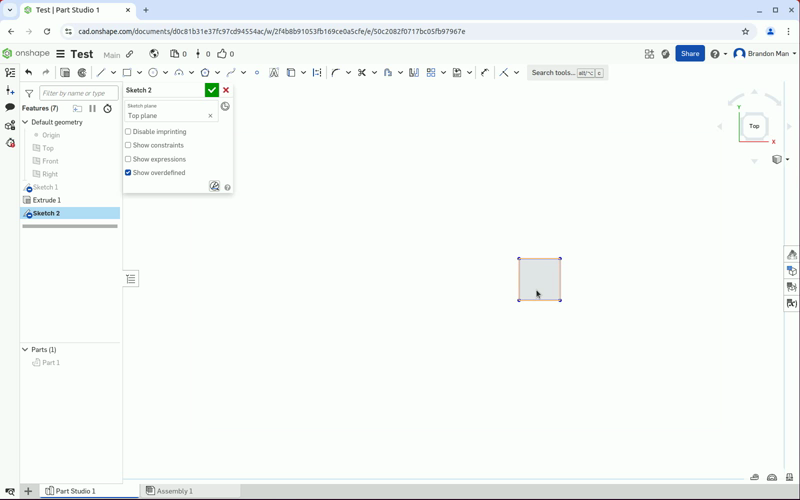
scroll(6)
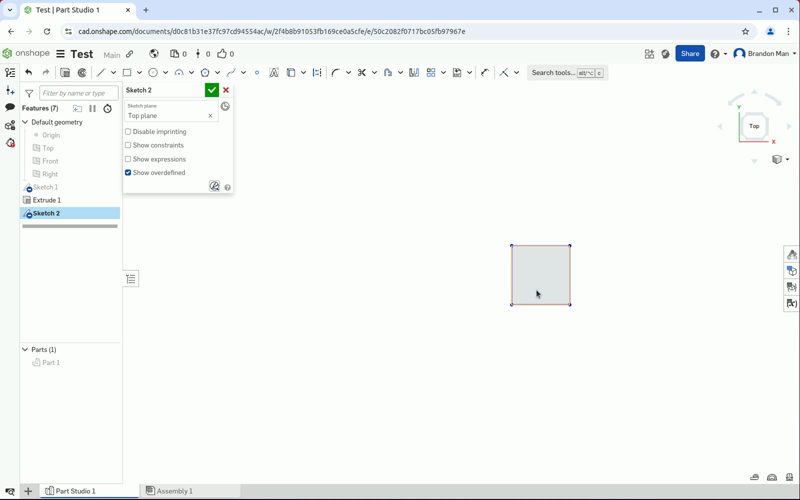
scroll(6)
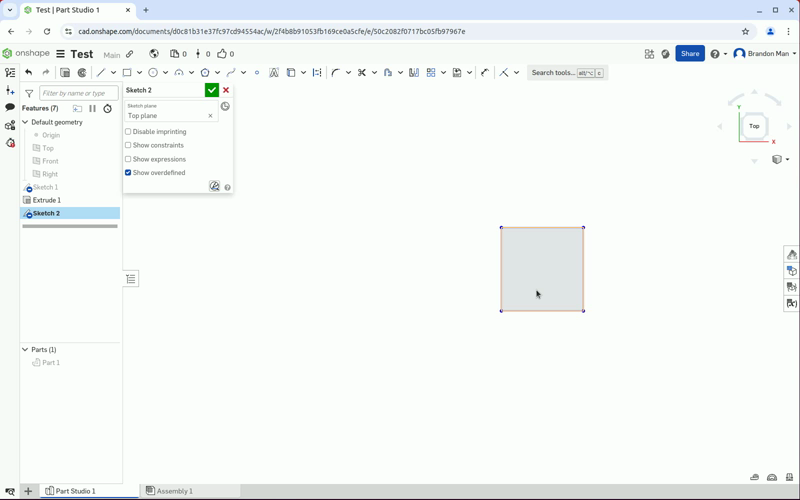
scroll(6)
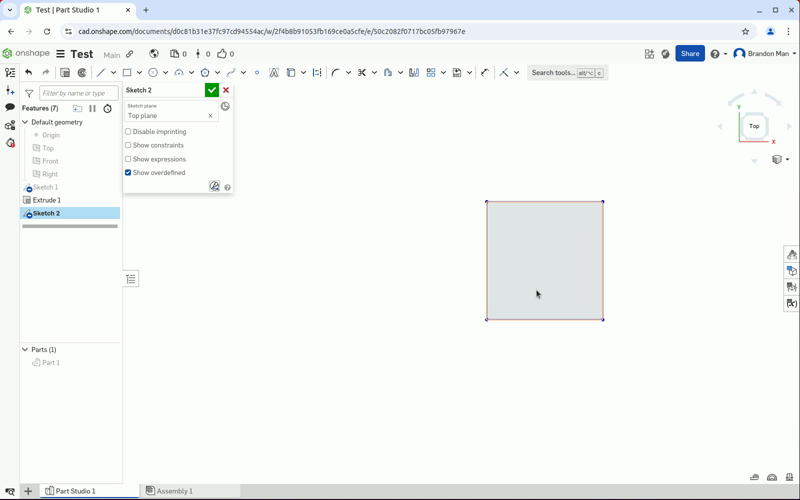
scroll(6)
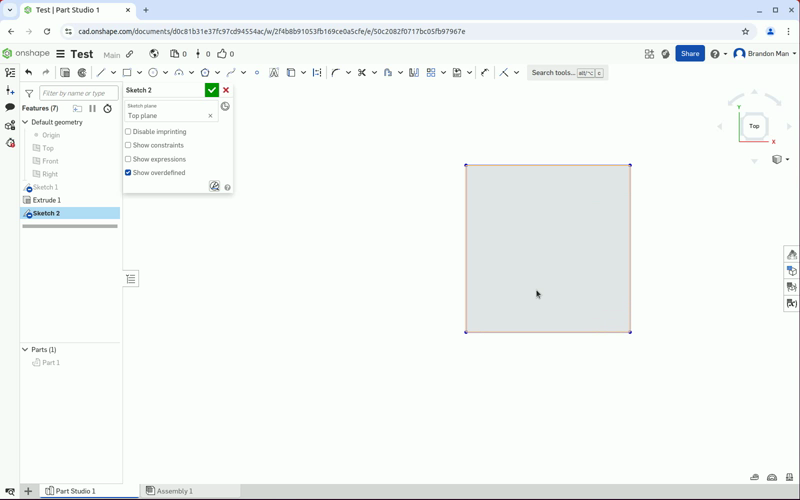
scroll(6)
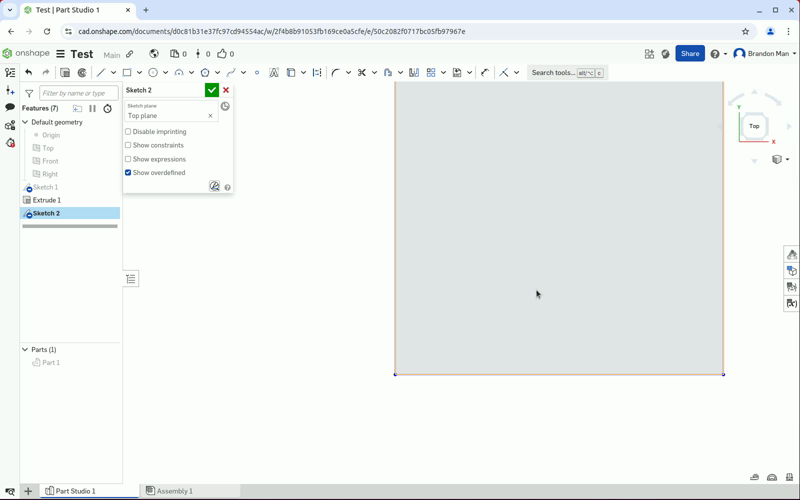
click(536, 289)
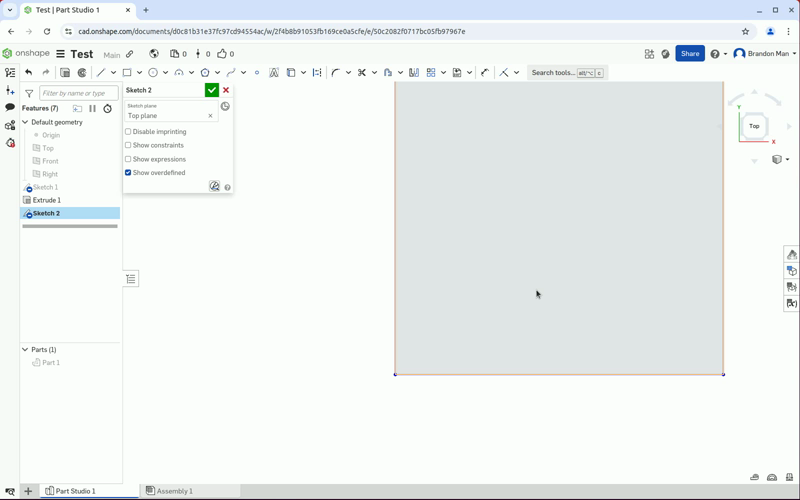
scroll(-6)
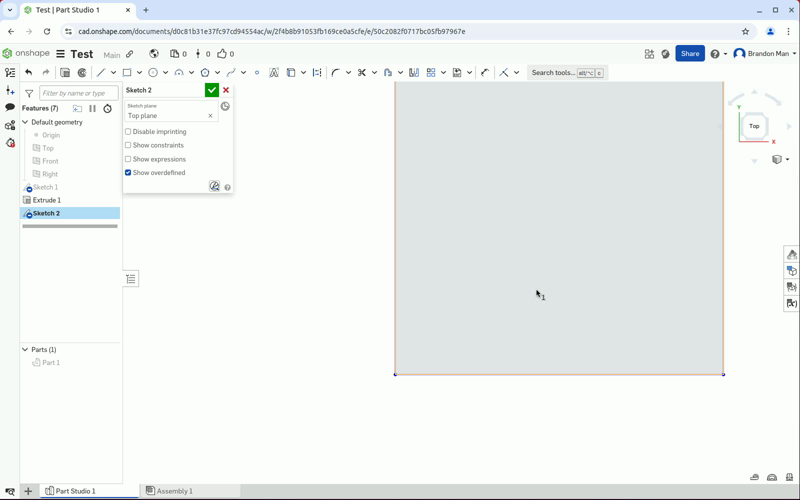
scroll(-6)
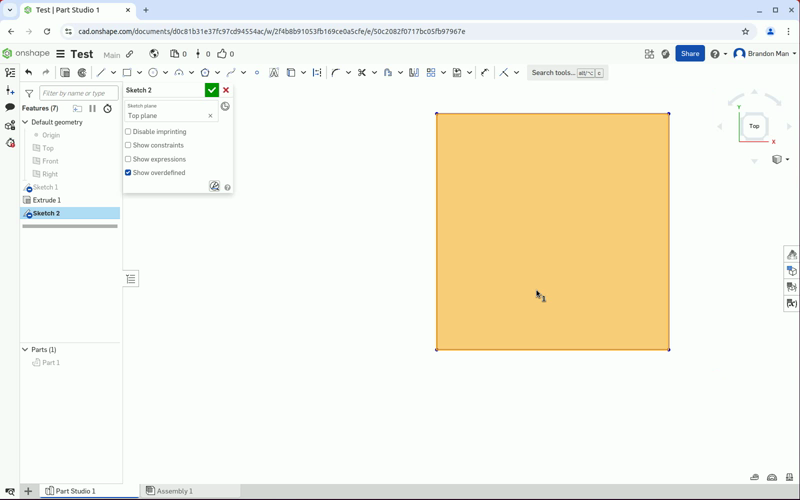
scroll(-6)
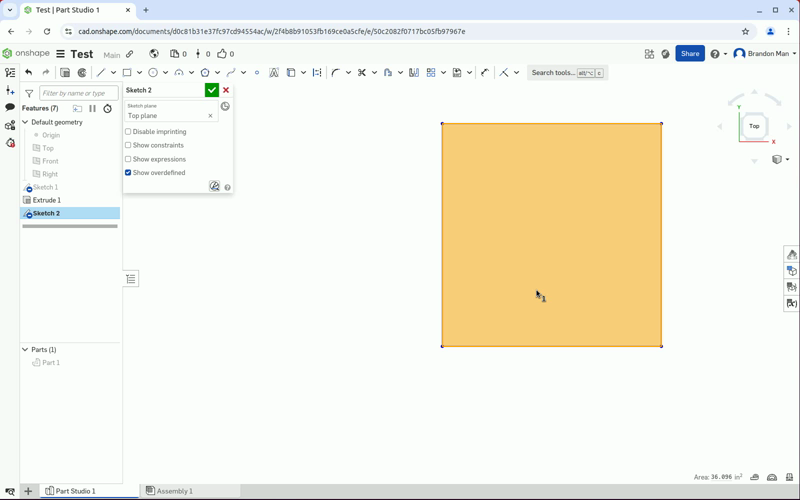
scroll(-6)
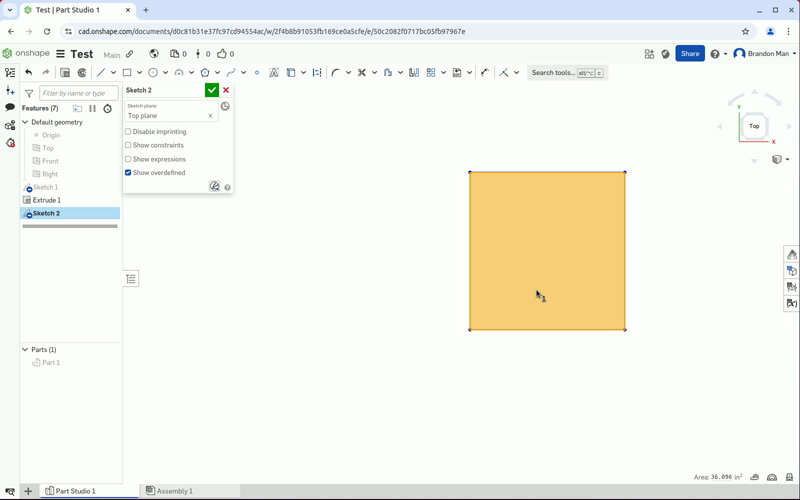
scroll(-6)
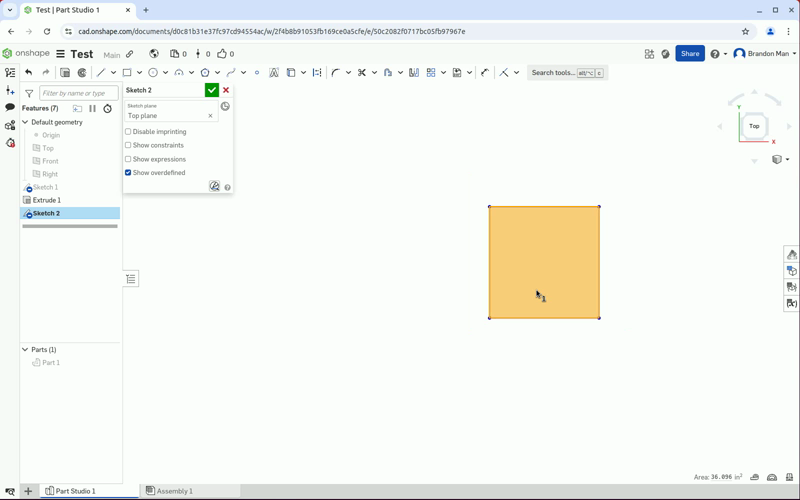
scroll(-6)
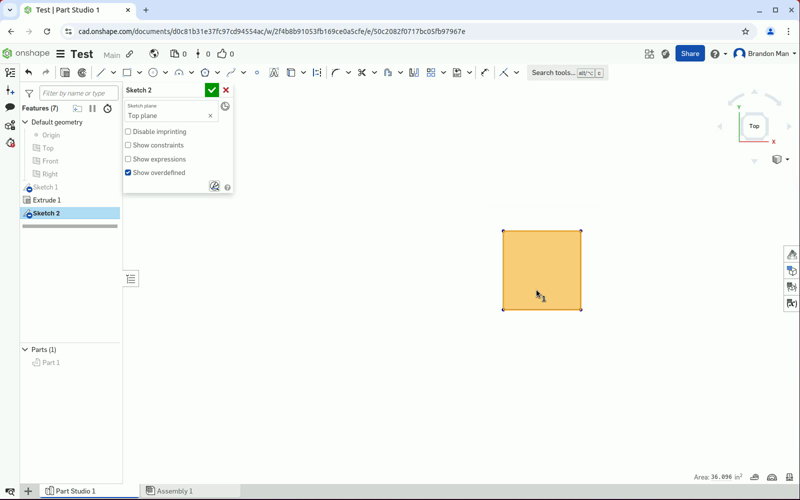
scroll(-6)
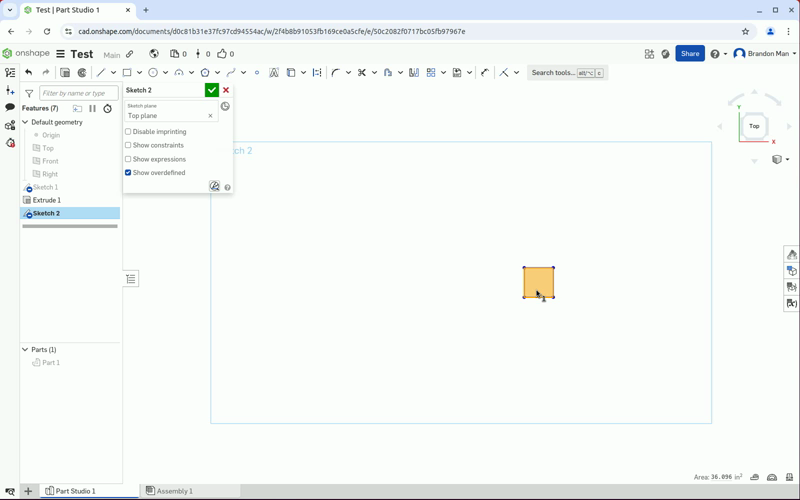
mouse_move(73, 352)
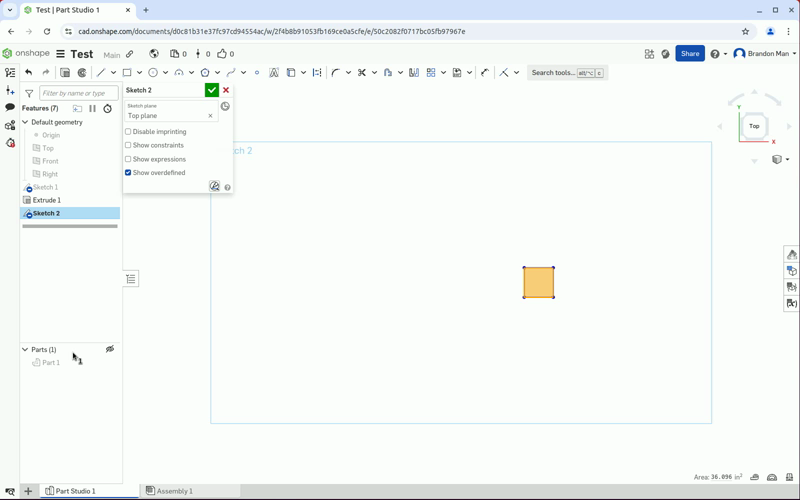
key(shift+y)
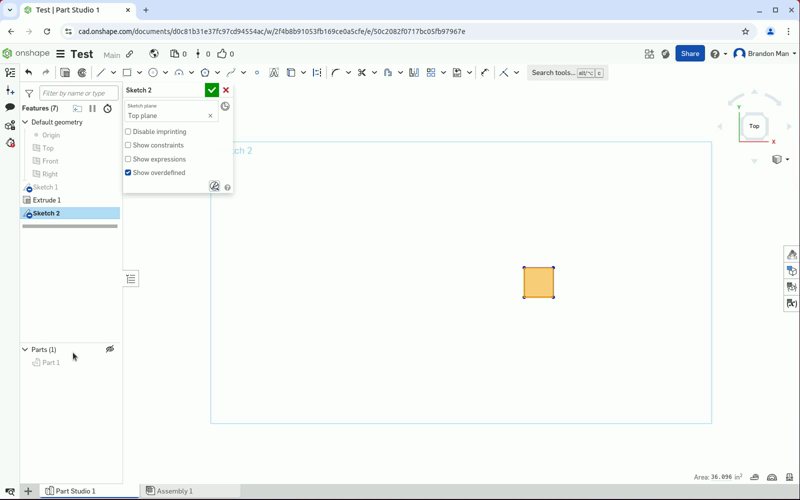
key(shift+e)
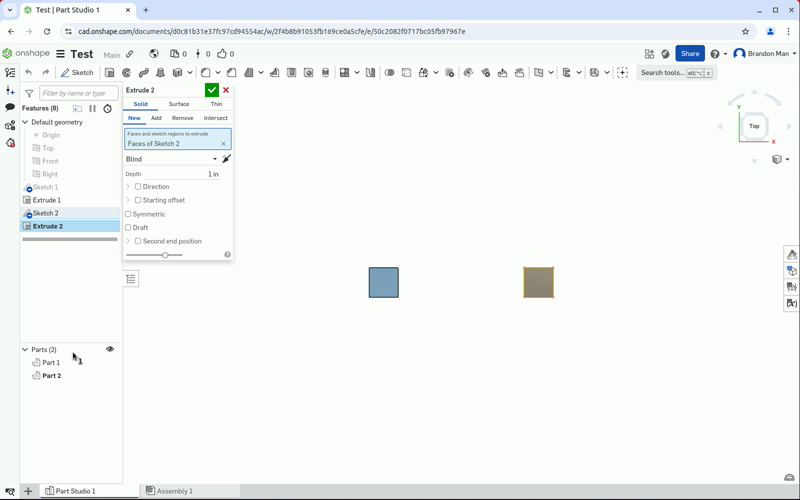
mouse_move(143, 106)
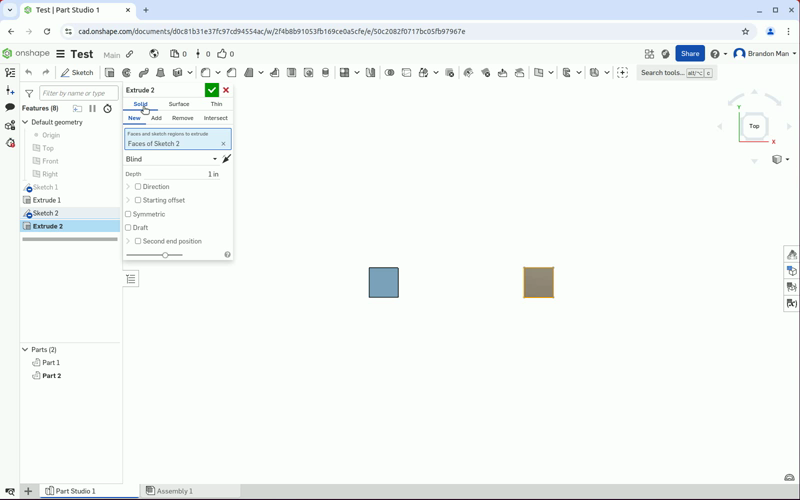
click(143, 106)
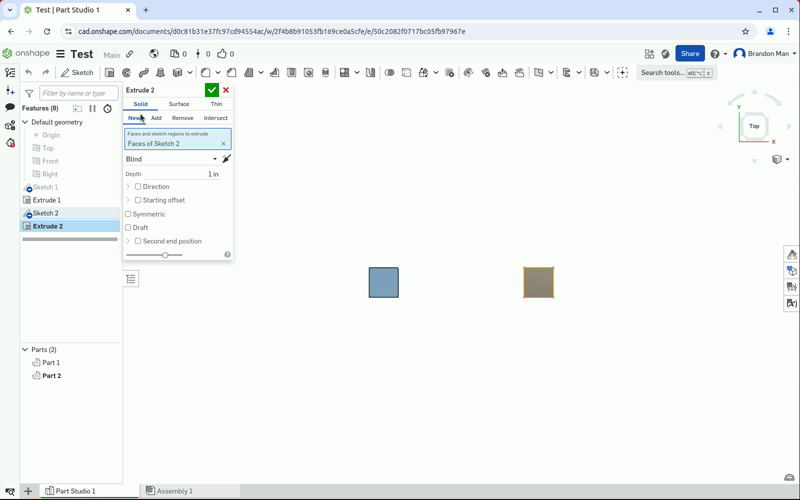
mouse_move(137, 120)
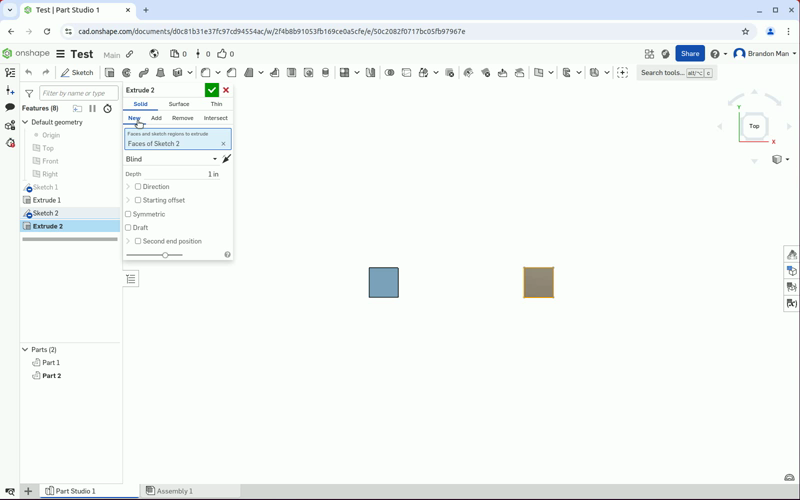
click(137, 120)
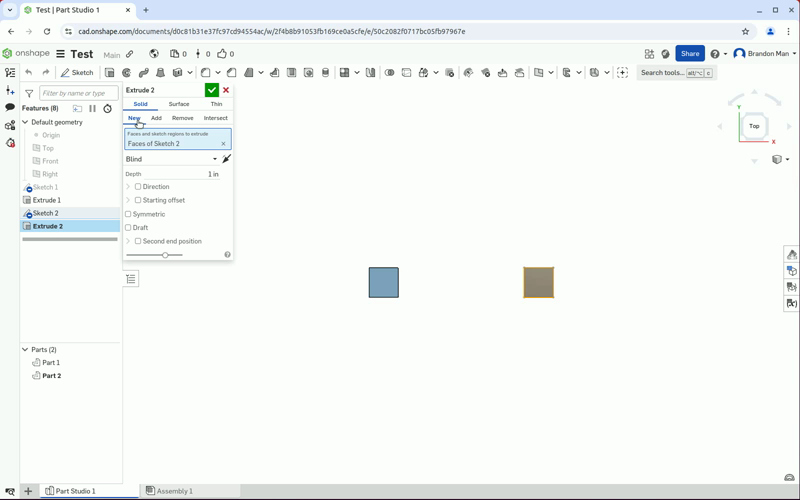
key(tab, 4)
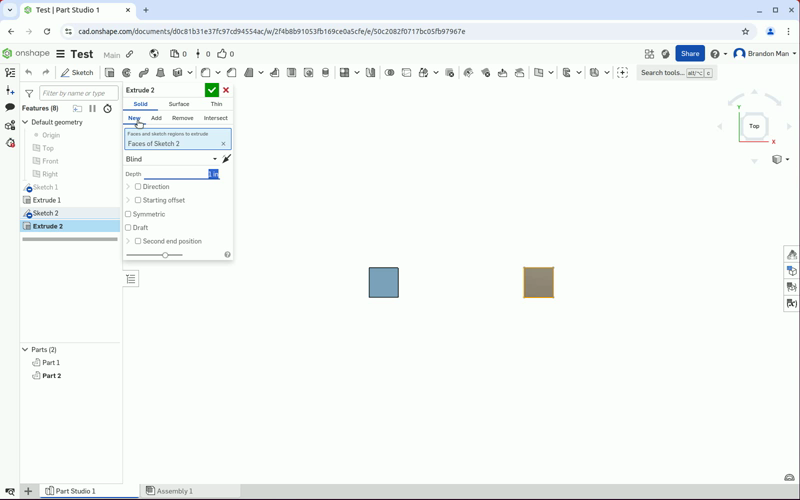
text(23.108)
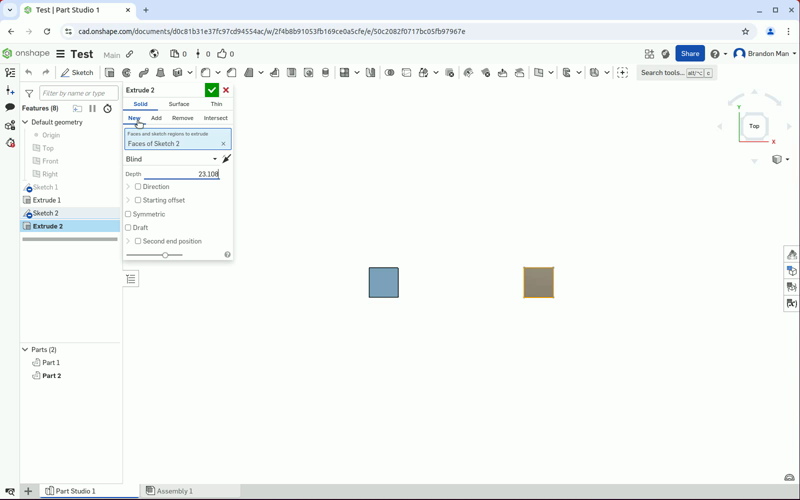
key(enter)
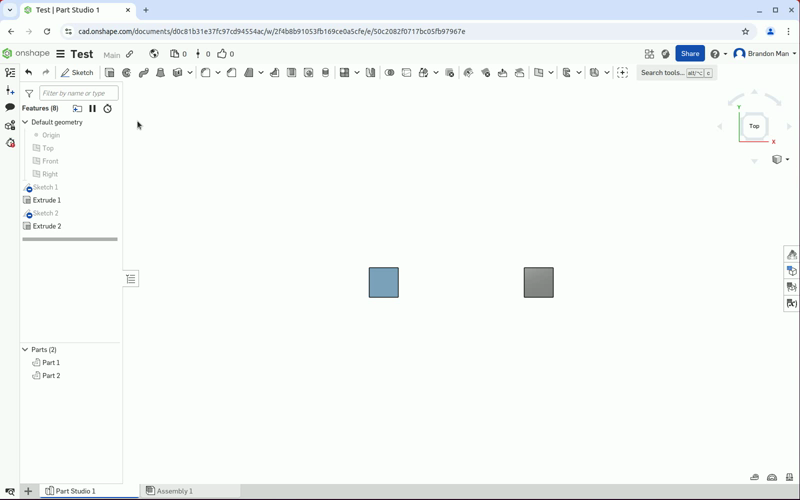
key(shift+h)
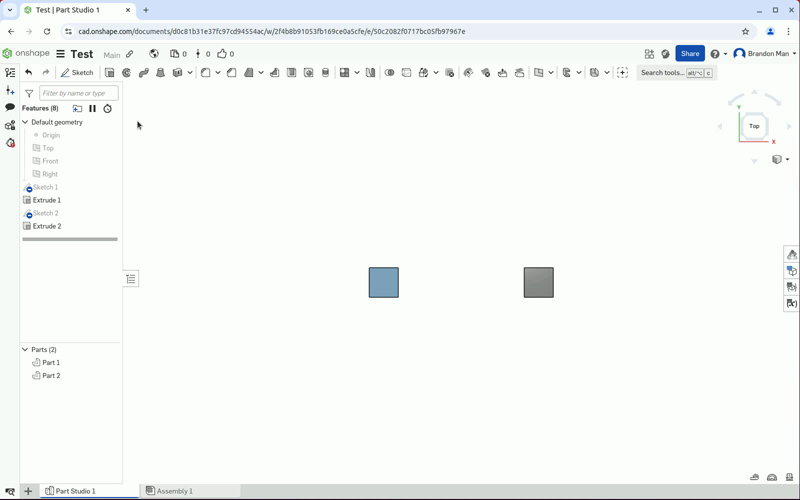
key(shift+h)
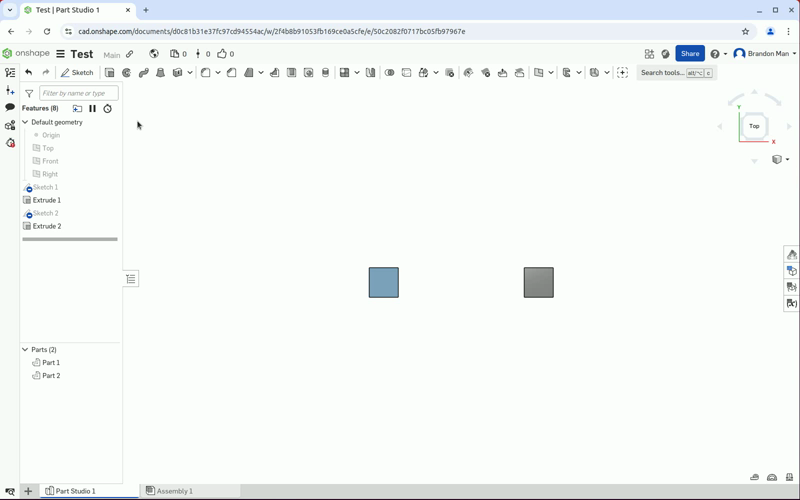
mouse_move(73, 189)
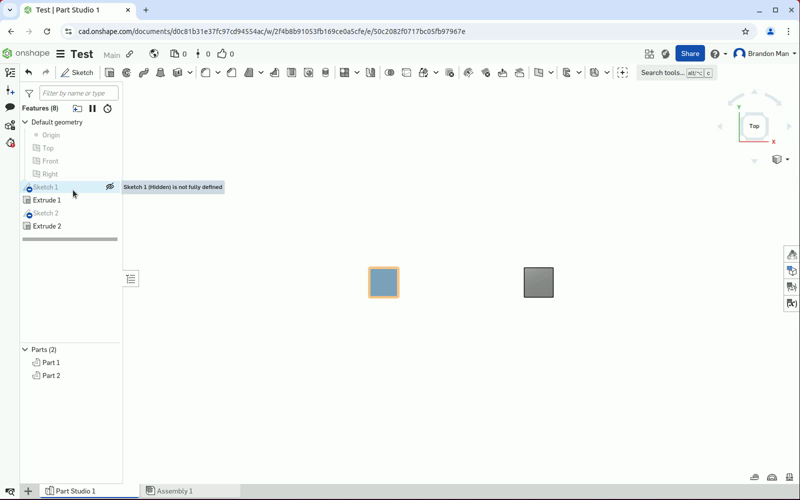
click(73, 189)
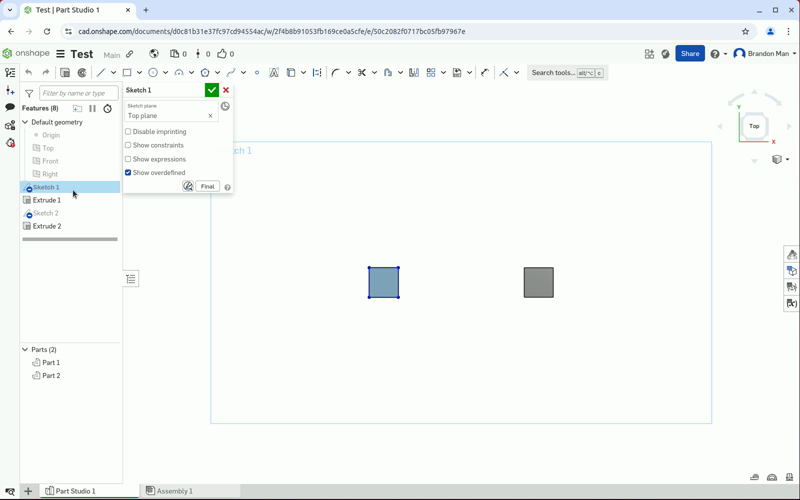
mouse_move(229, 92)
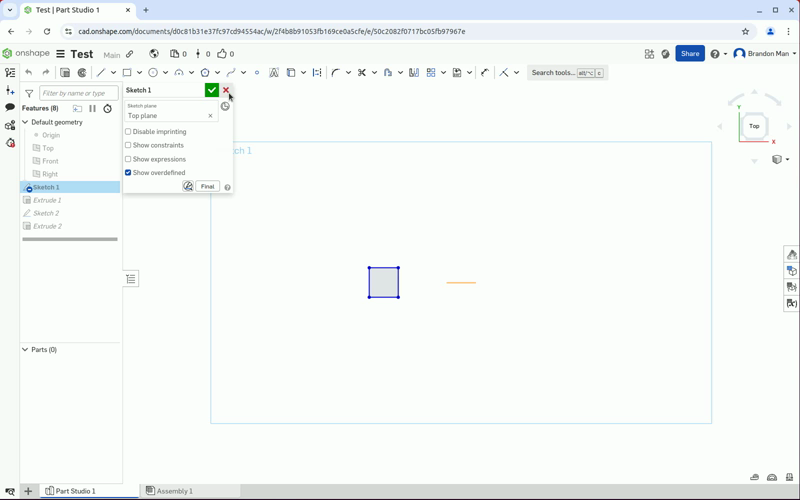
click(229, 92)
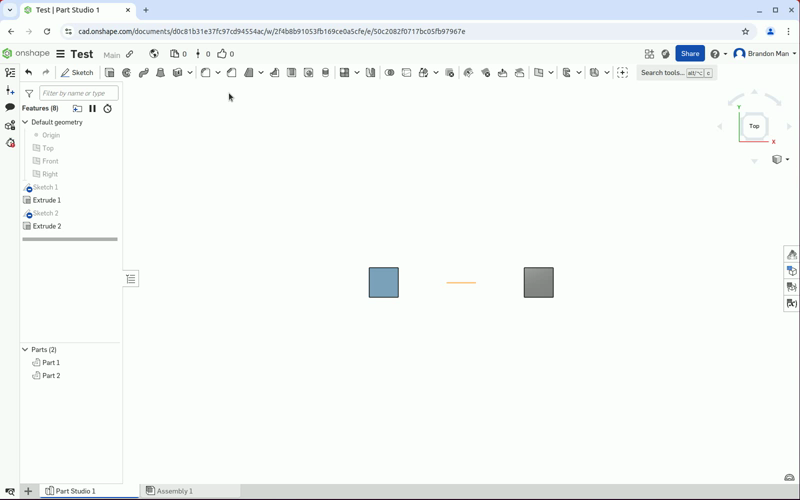
mouse_move(73, 352)
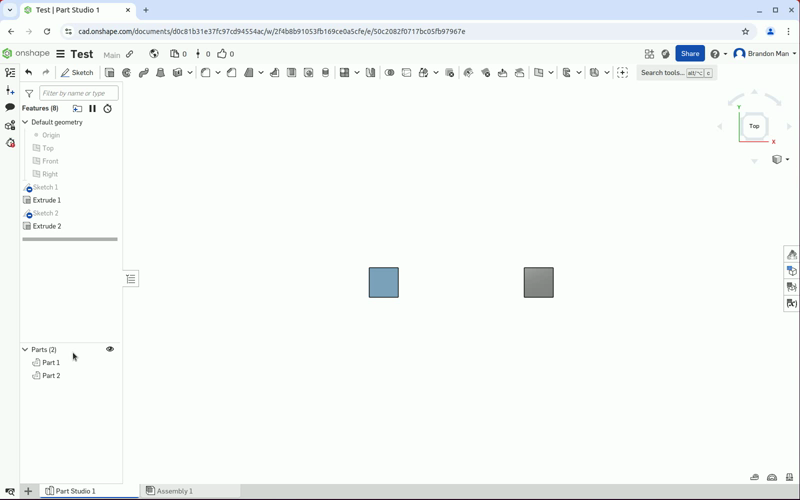
key(y)
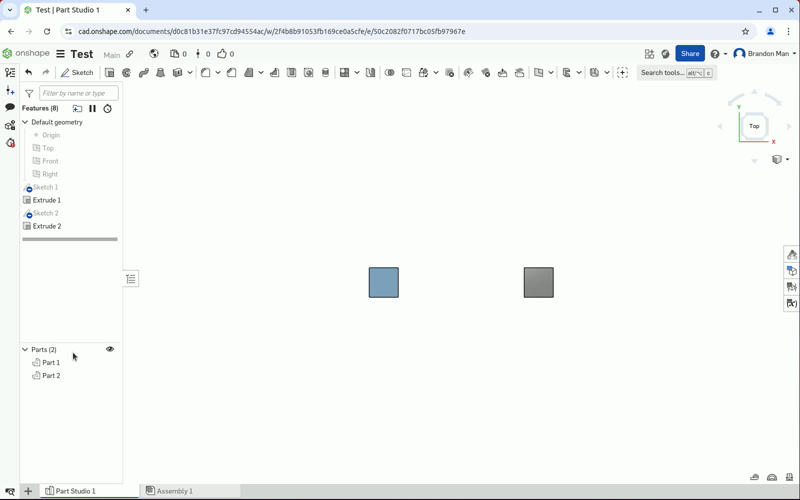
key(shift+p)
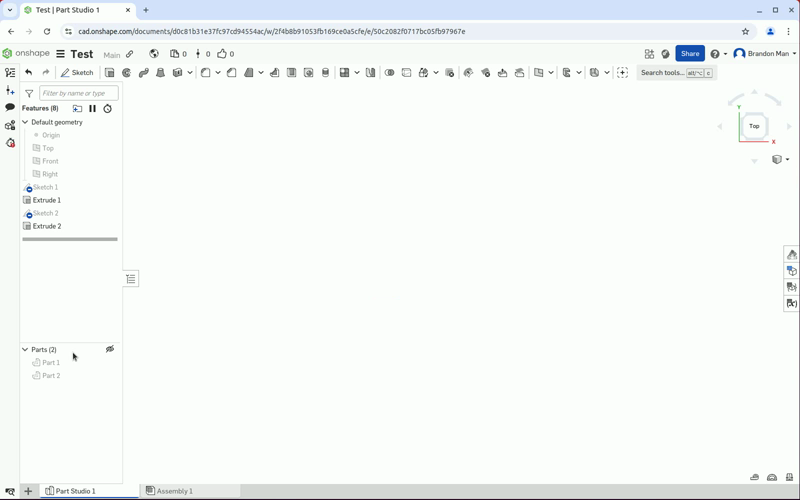
key(space)
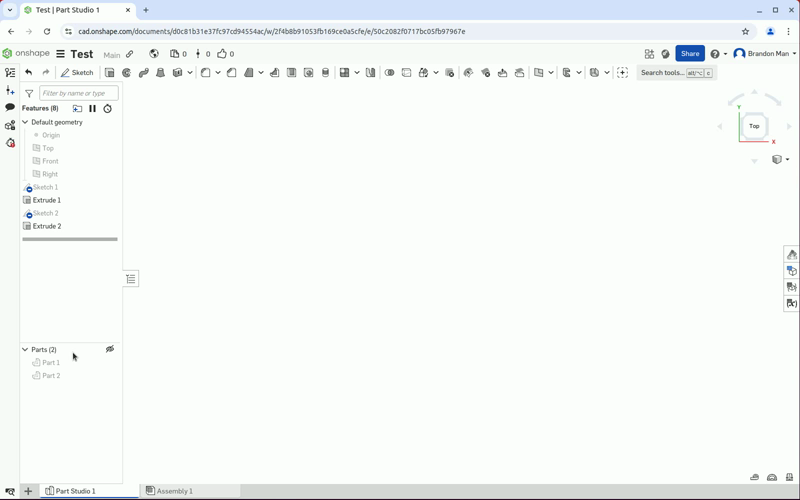
key_down(shift)
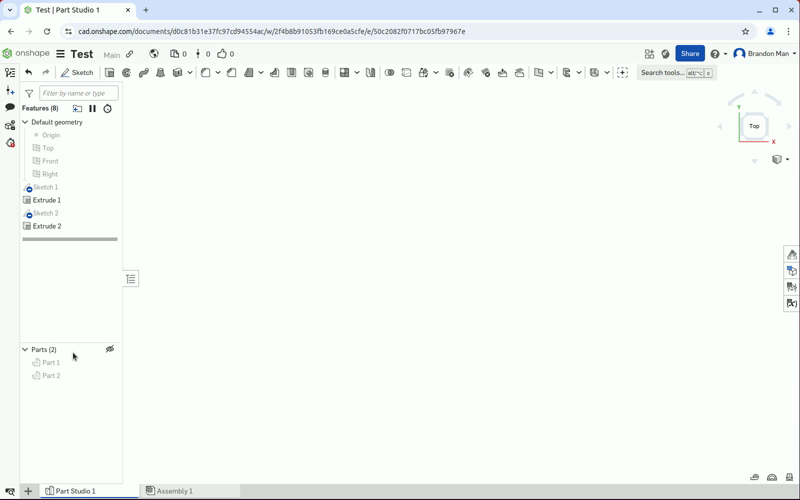
key(up)
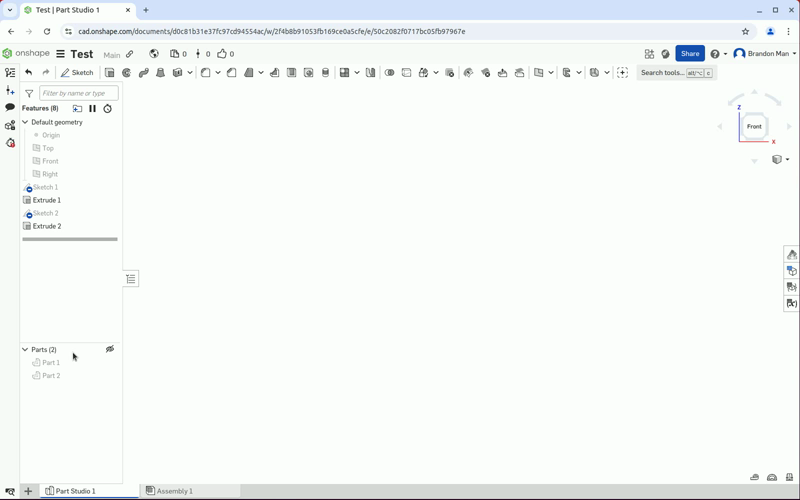
key_up(shift)
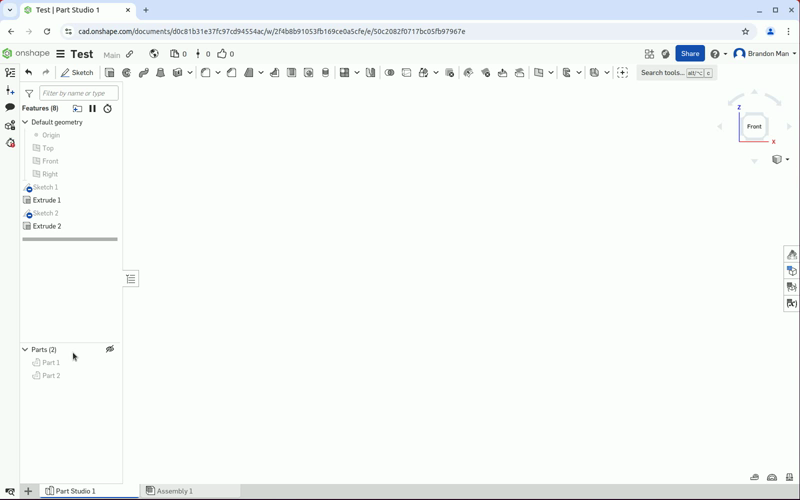
key(space)
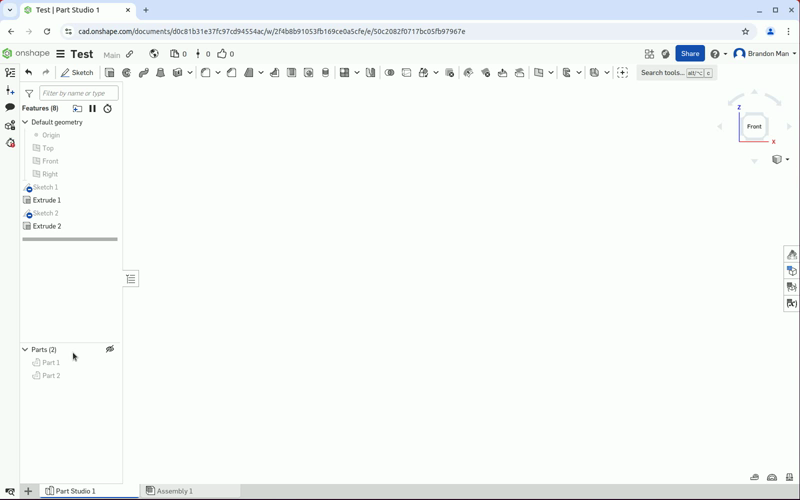
key_down(shift)
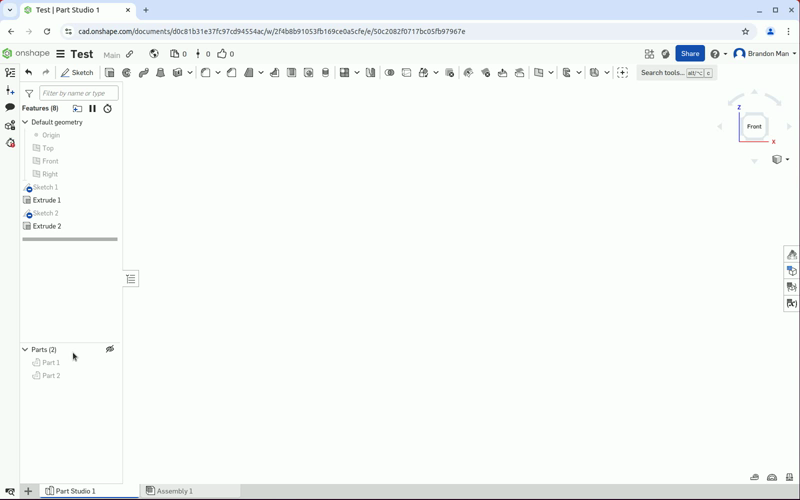
key(left)
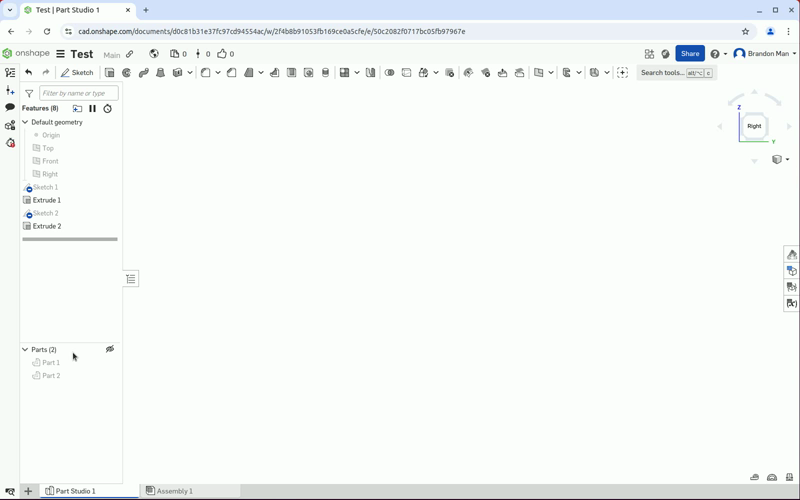
key_up(shift)
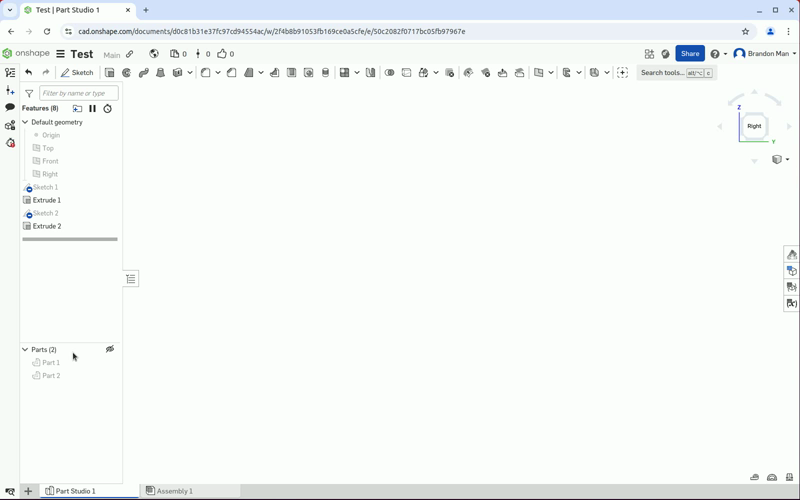
mouse_move(73, 352)
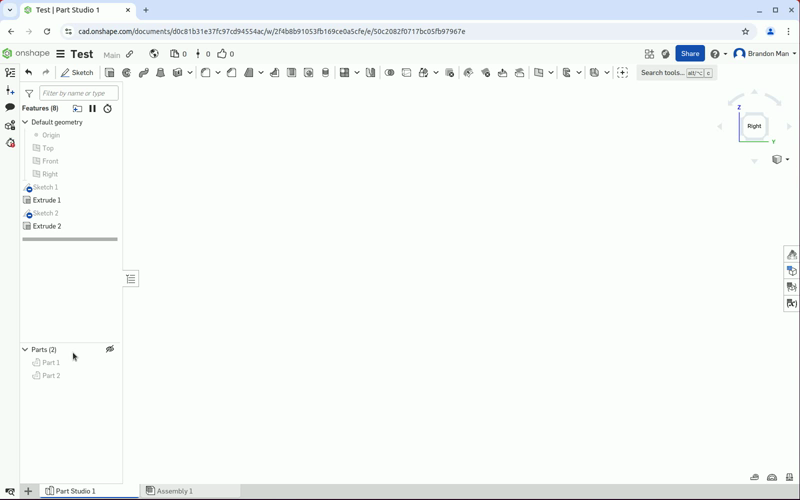
key(shift+y)
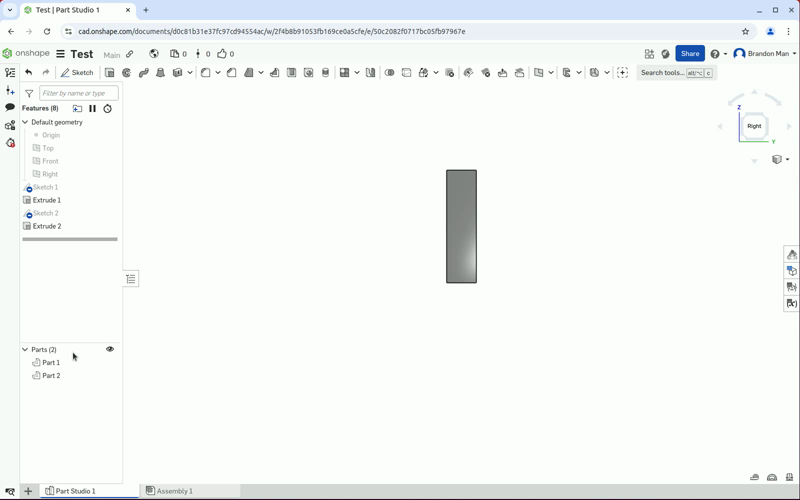
mouse_move(541, 75)
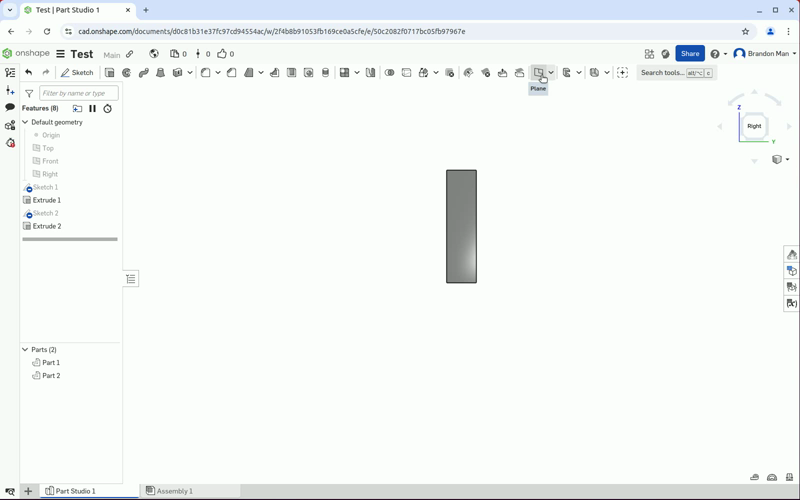
click(541, 75)
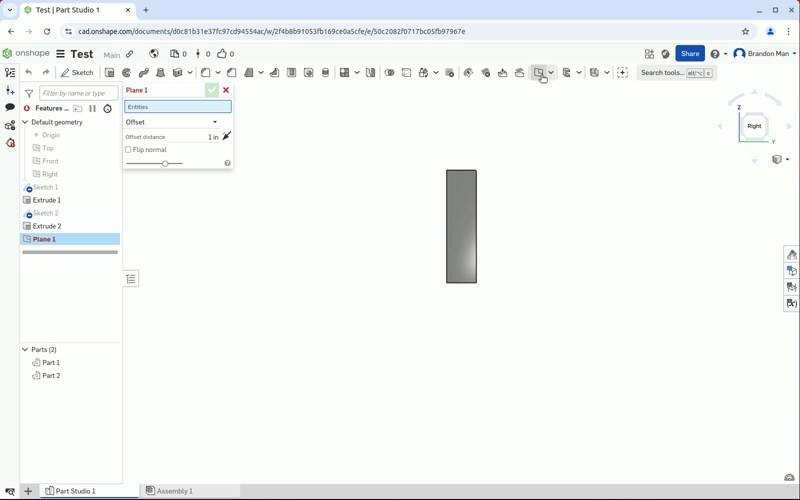
mouse_move(73, 176)
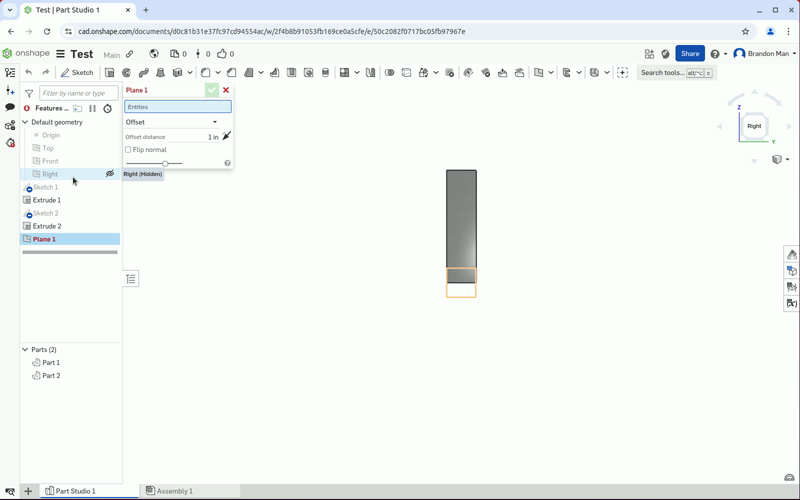
click(73, 176)
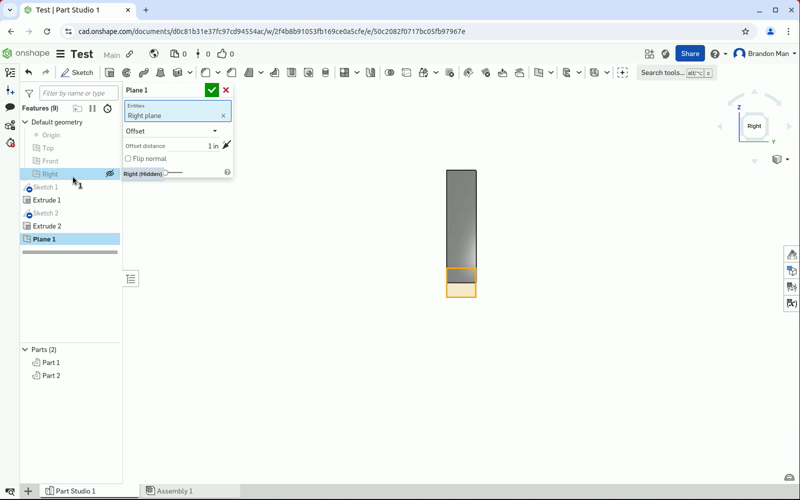
key(tab, 2)
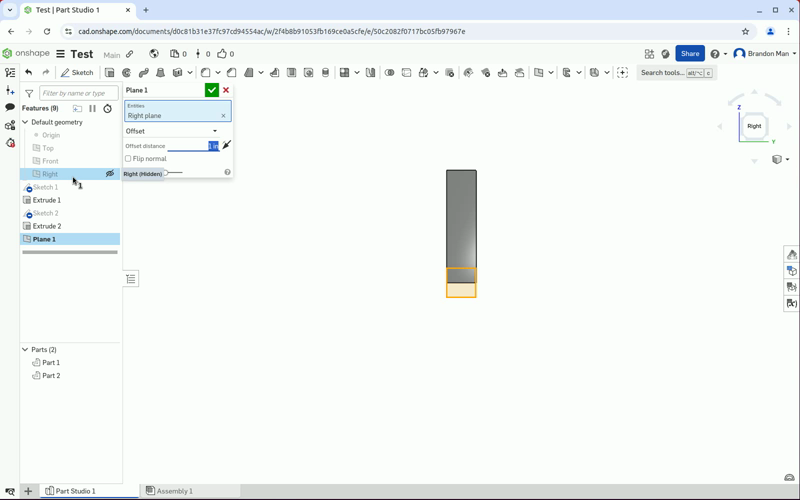
text(18.764)
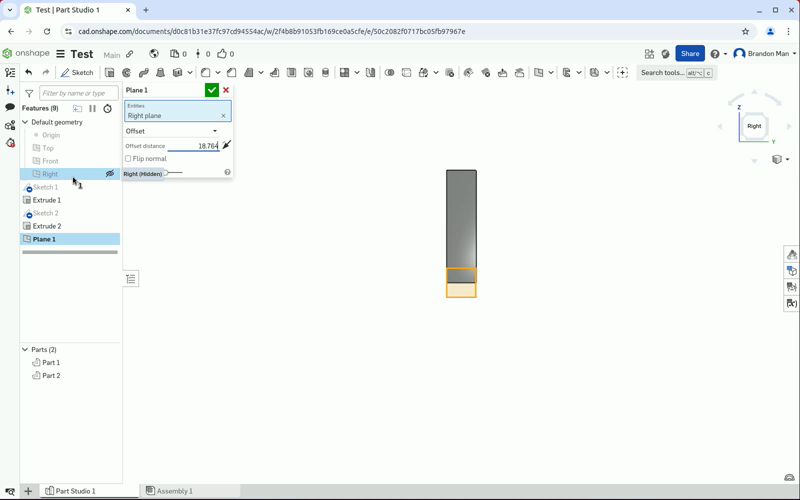
key(enter, 2)
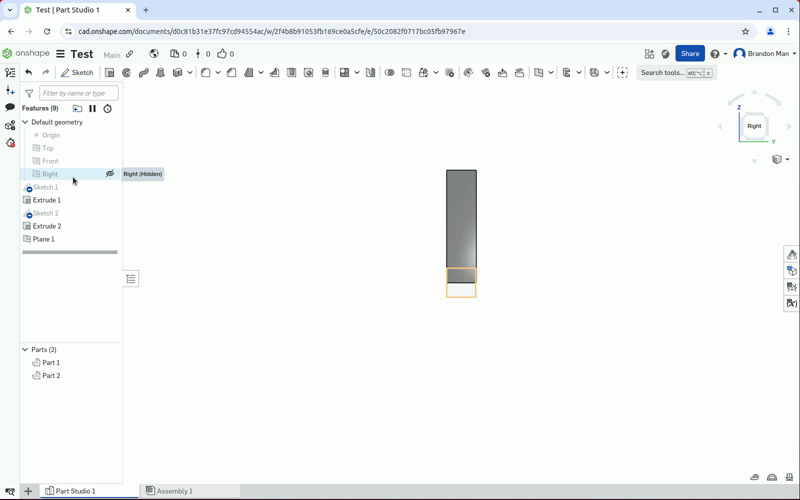
key(shift+s)
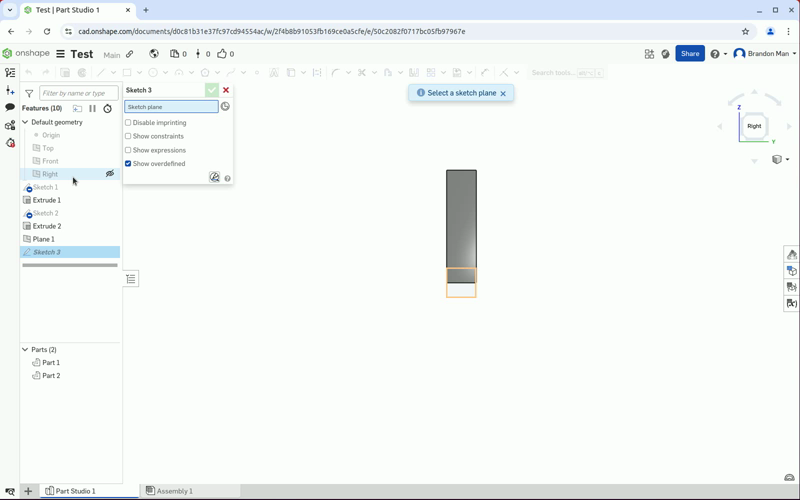
mouse_move(73, 241)
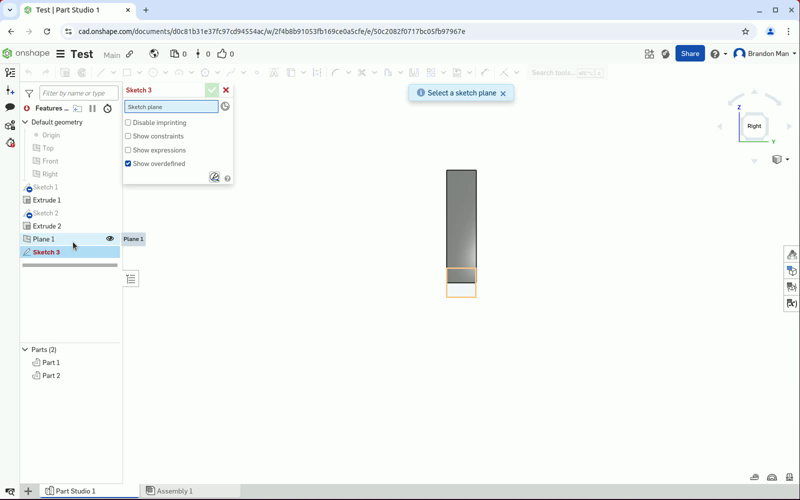
click(73, 241)
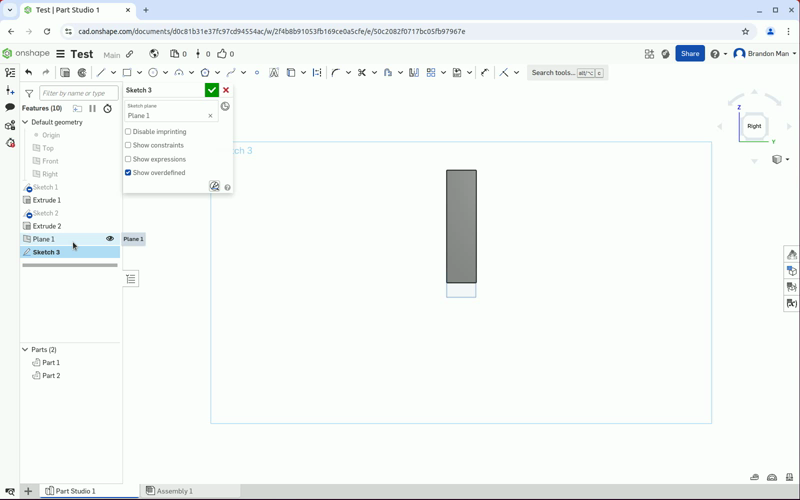
mouse_move(73, 352)
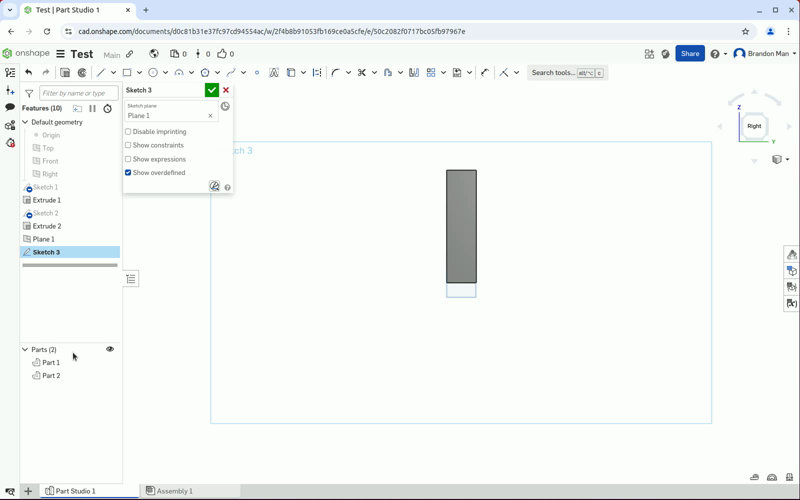
key(y)
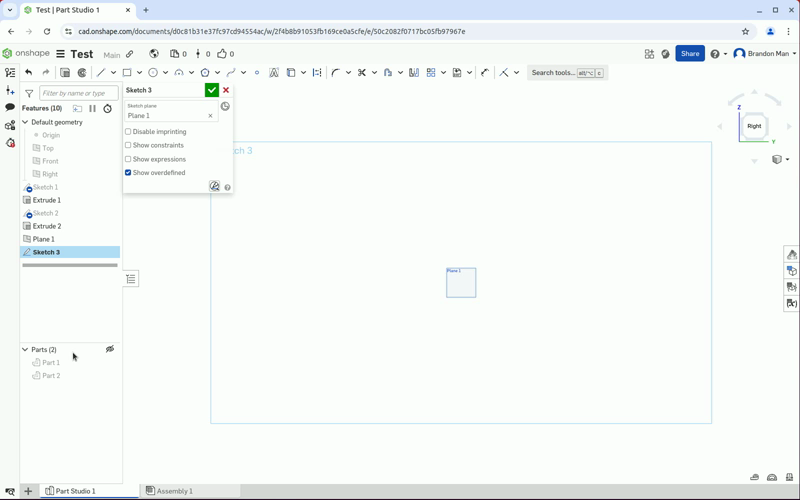
key(c)
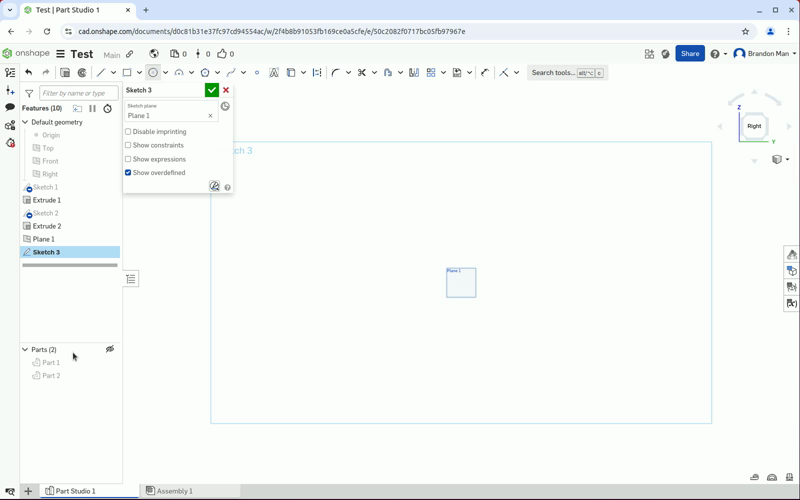
key_down(shift)
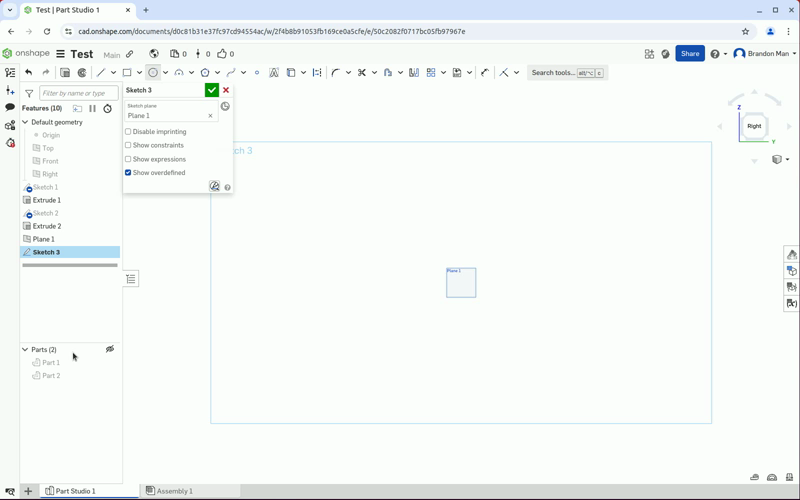
mouse_move(461, 182)
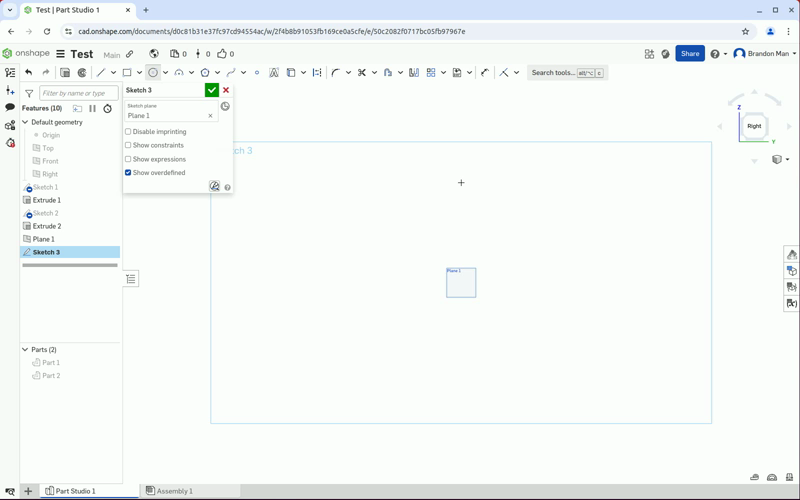
click(461, 182)
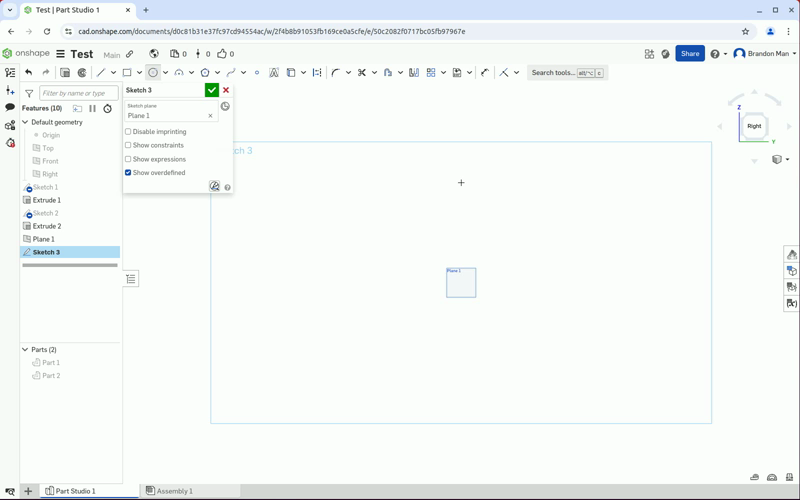
key_up(shift)
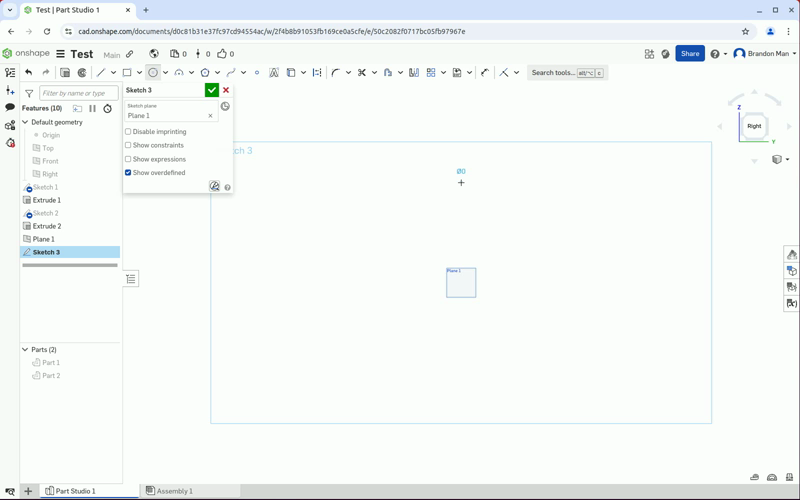
mouse_move(470, 182)
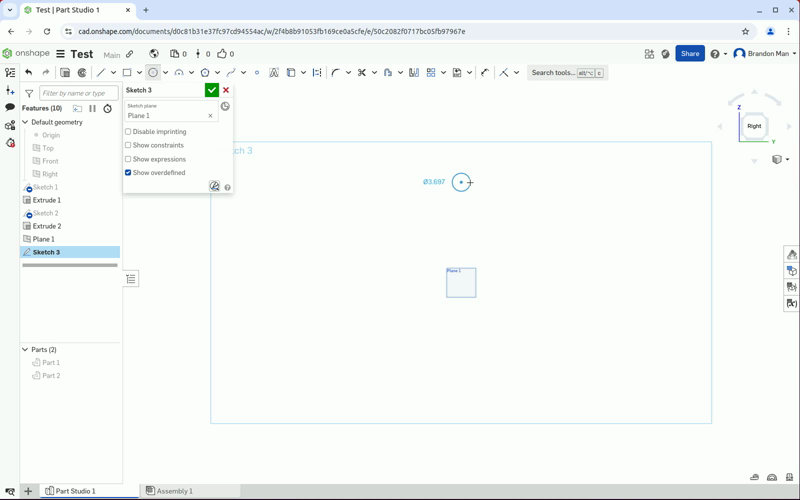
click(470, 182)
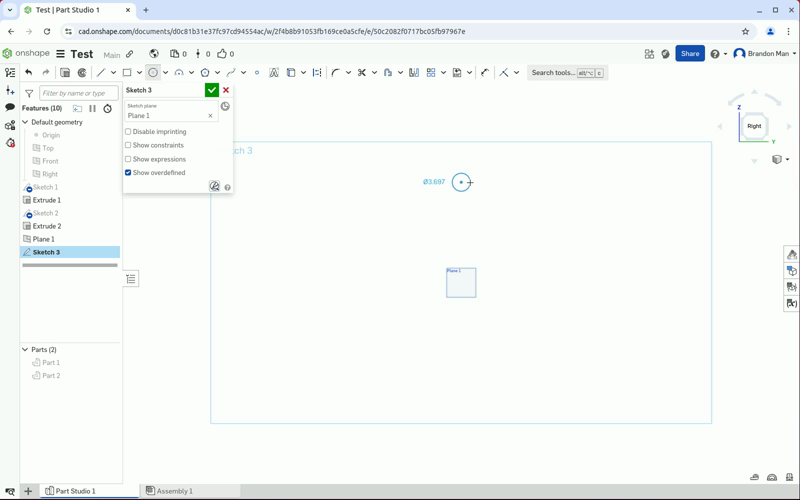
key(esc)
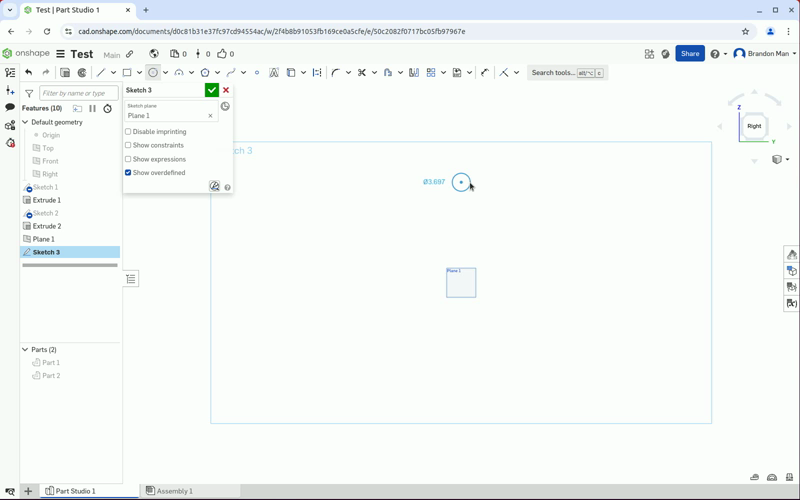
mouse_move(461, 177)
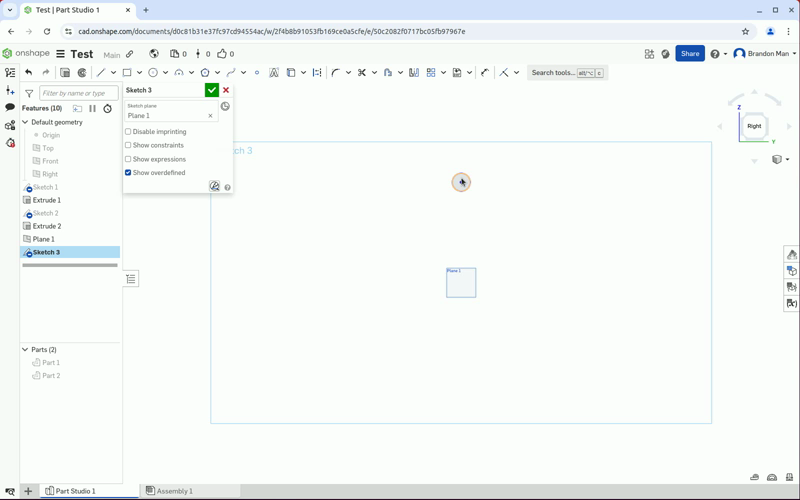
scroll(6)
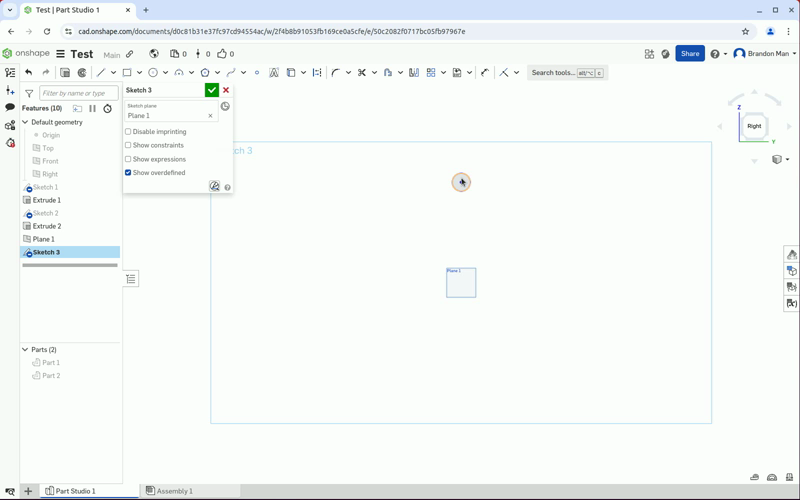
scroll(6)
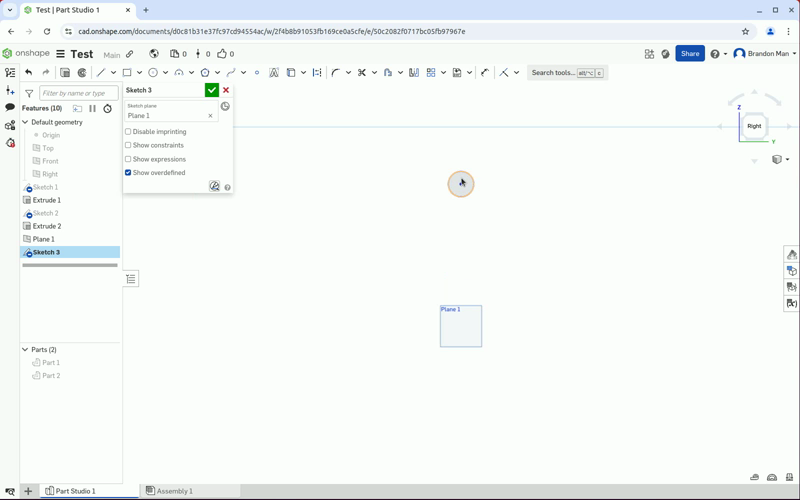
scroll(6)
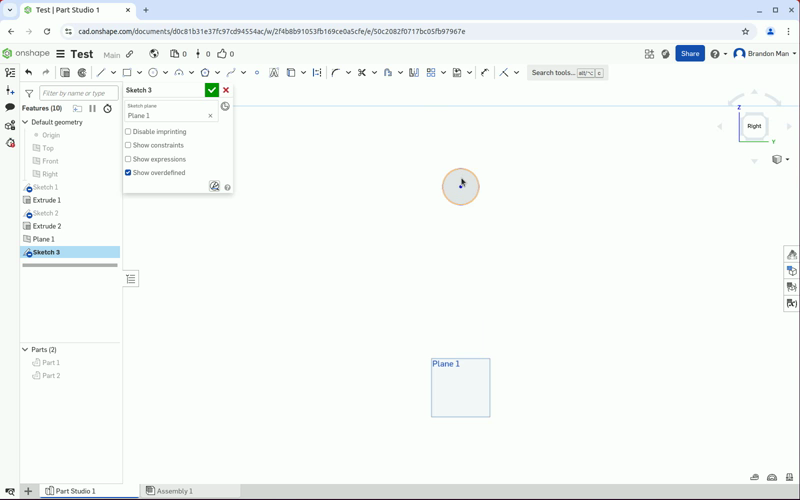
scroll(6)
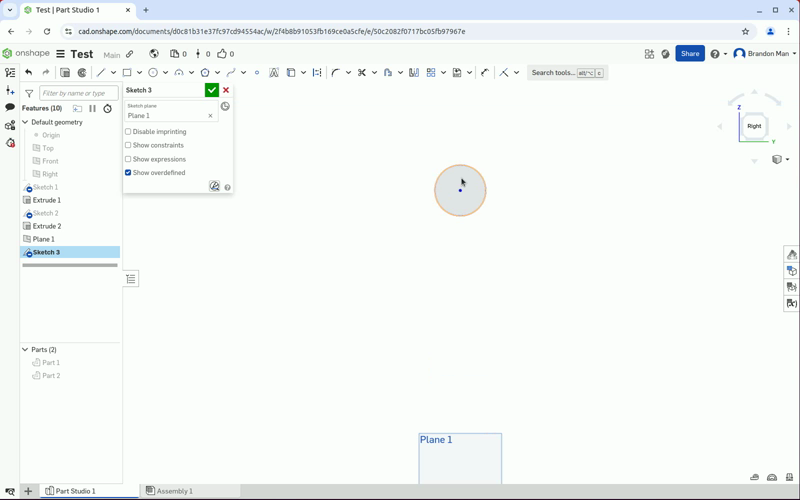
scroll(6)
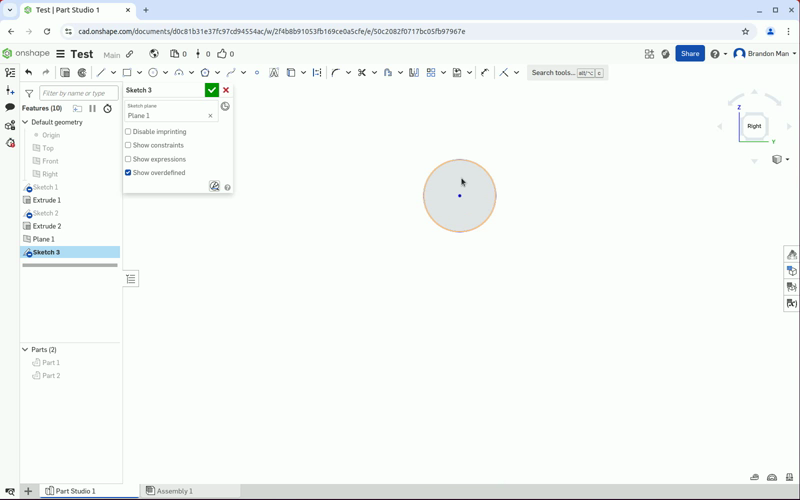
scroll(6)
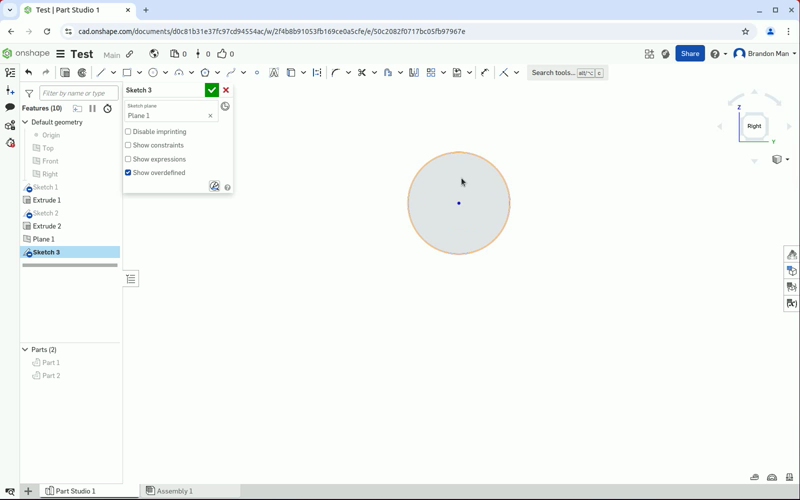
scroll(6)
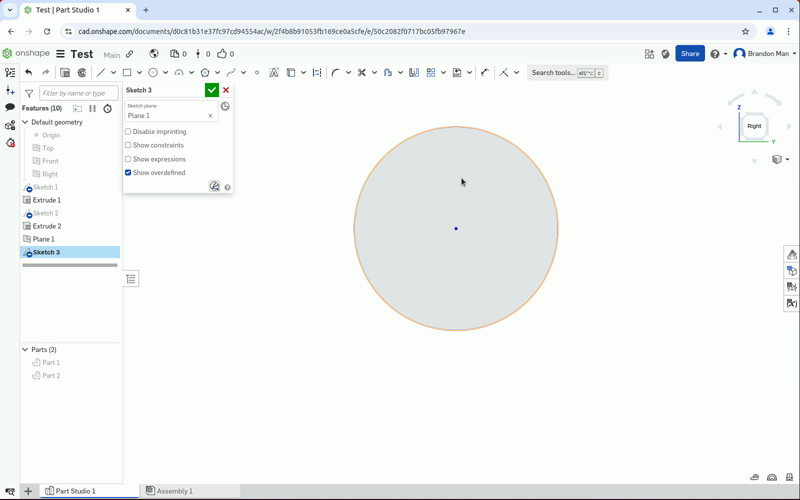
click(461, 177)
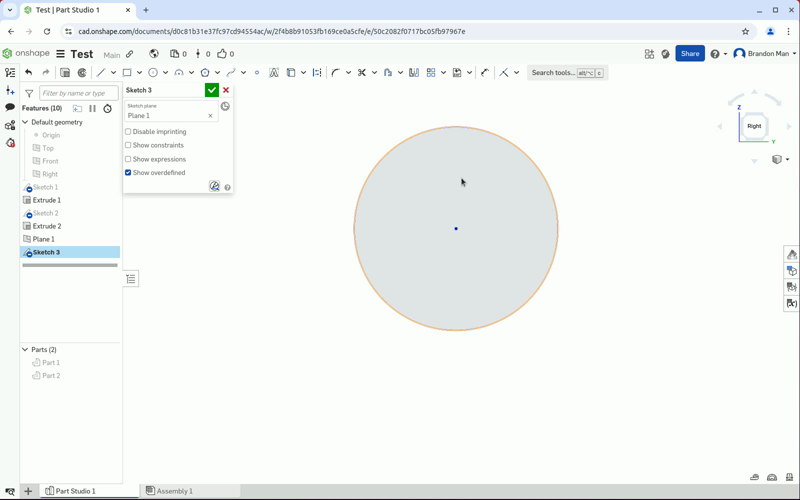
scroll(-6)
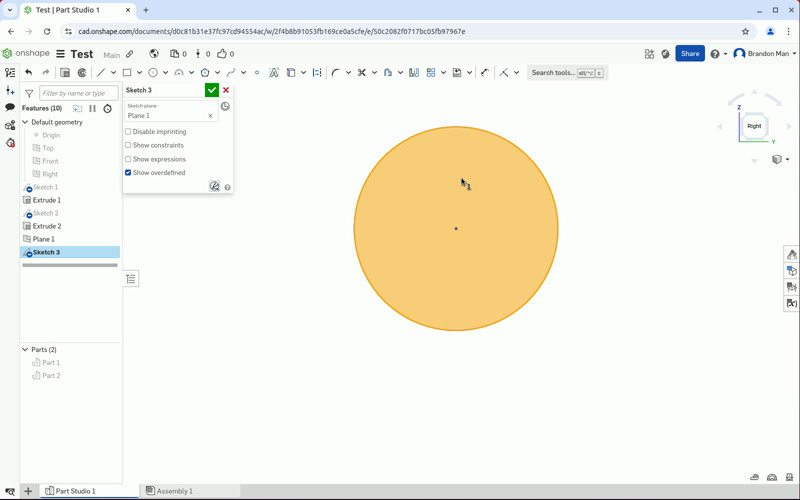
scroll(-6)
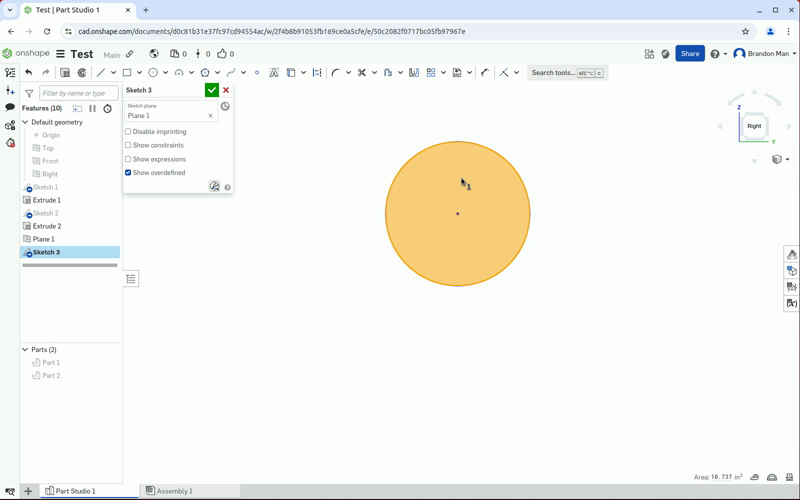
scroll(-6)
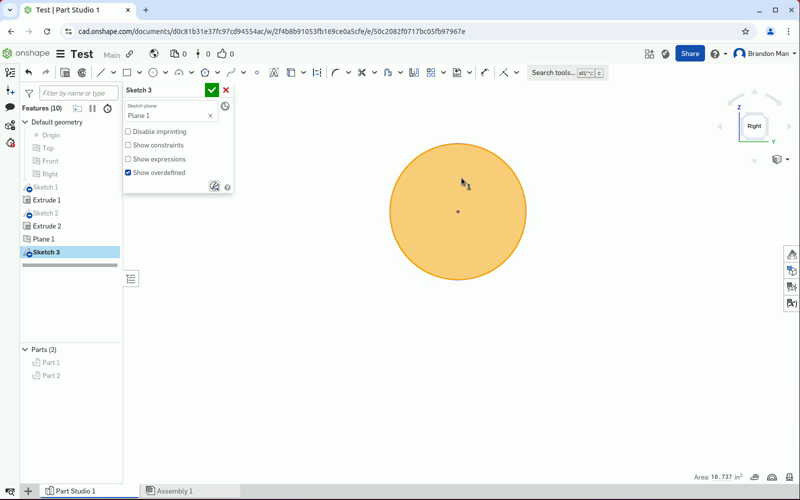
scroll(-6)
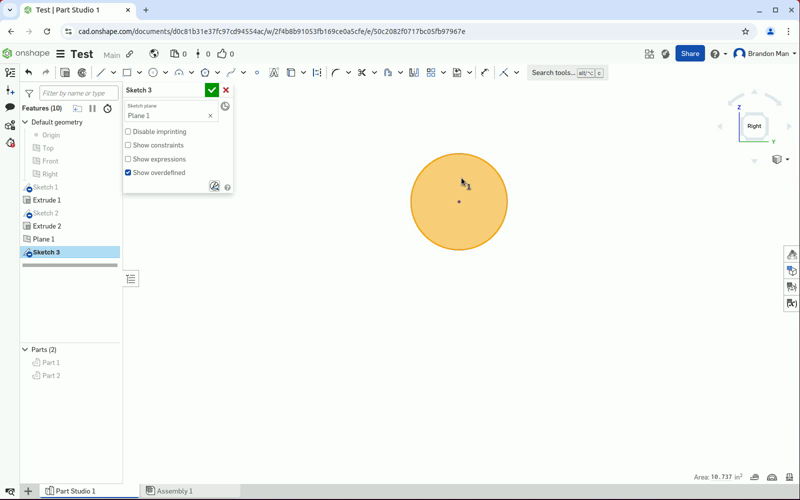
scroll(-6)
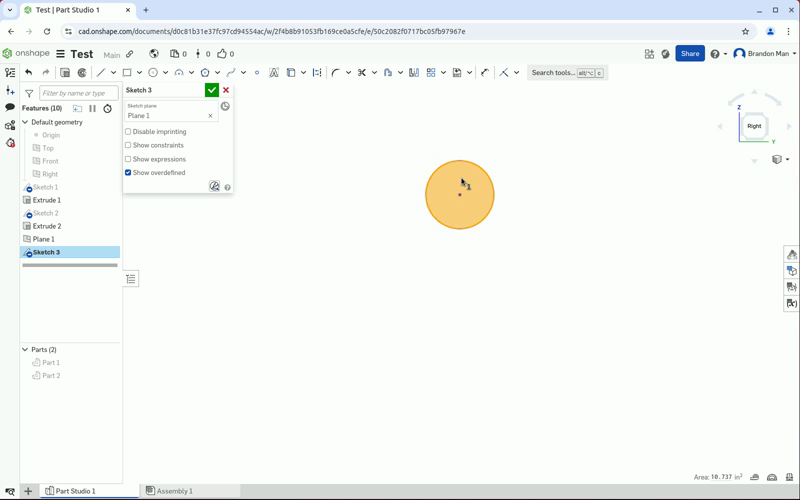
scroll(-6)
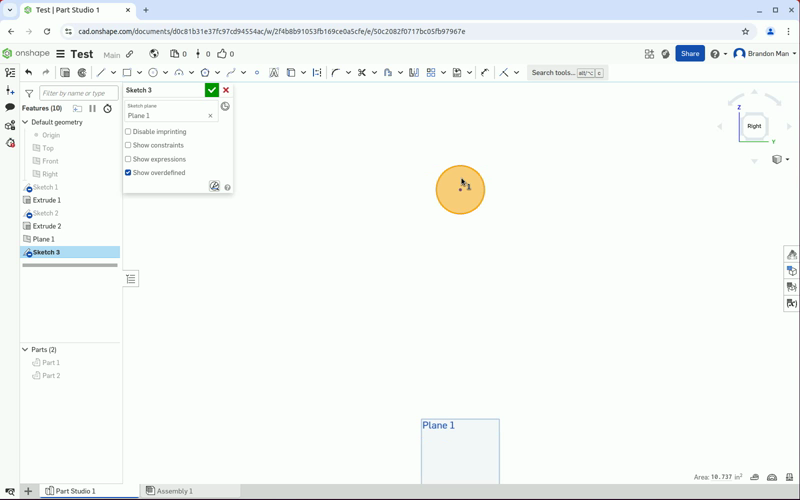
scroll(-6)
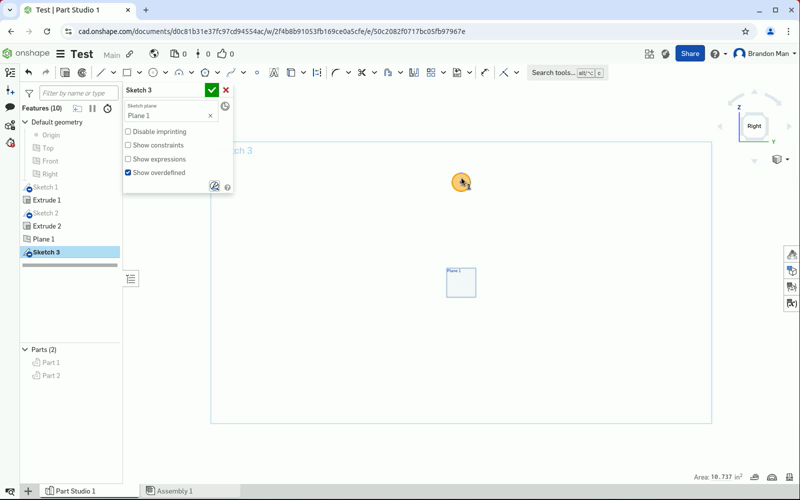
mouse_move(73, 352)
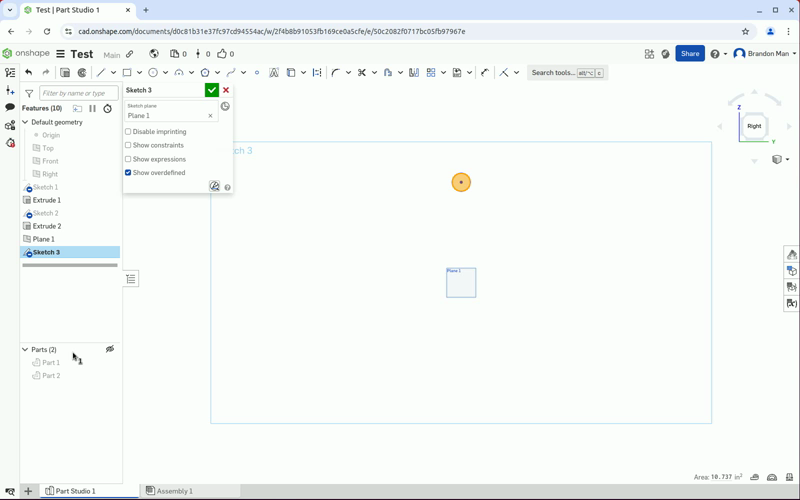
key(shift+y)
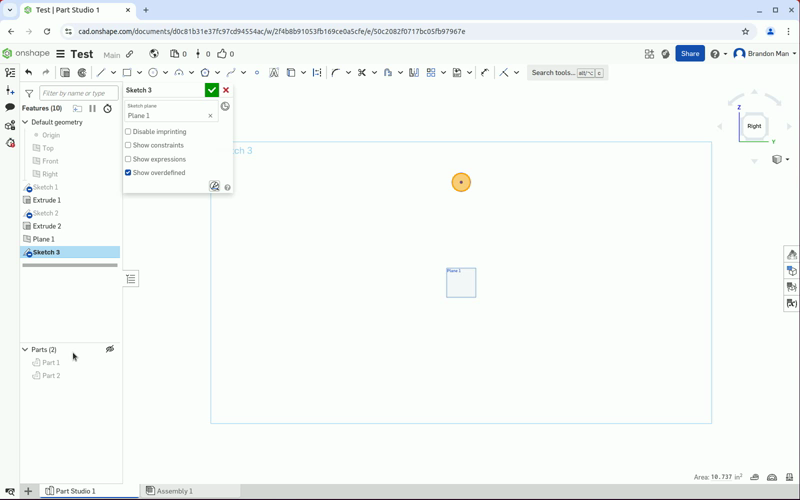
key(shift+e)
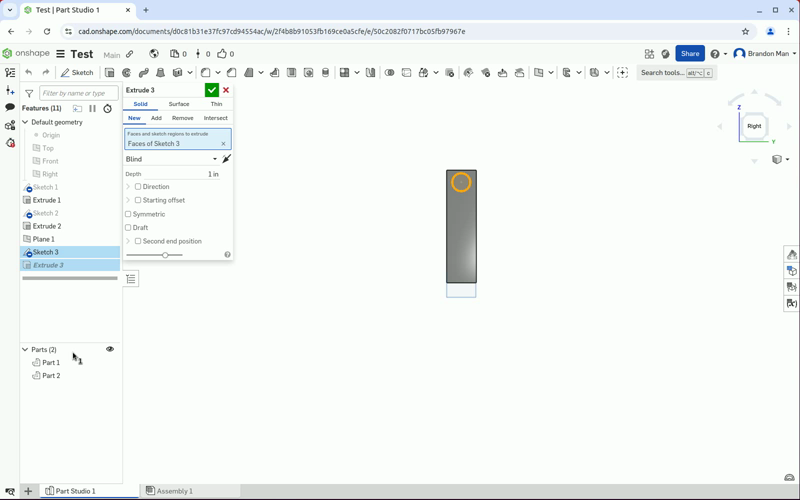
mouse_move(143, 106)
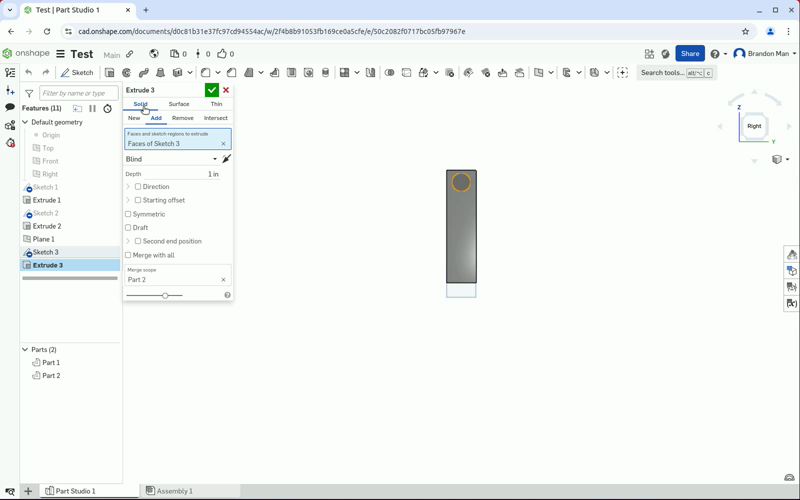
click(143, 106)
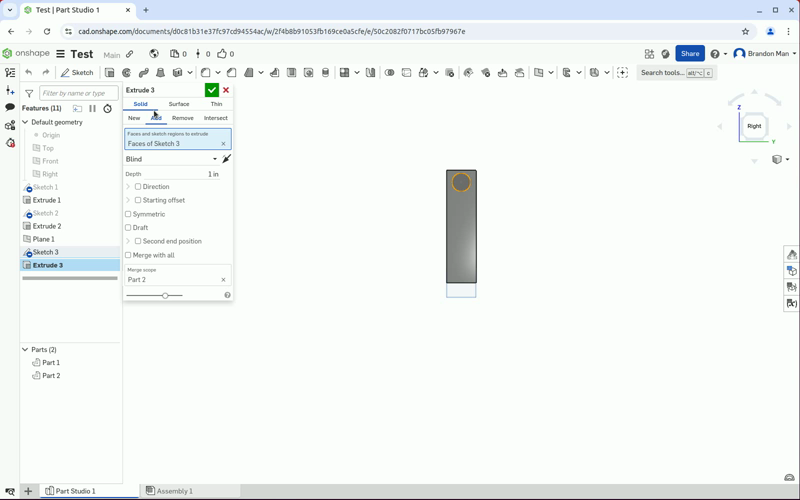
mouse_move(186, 120)
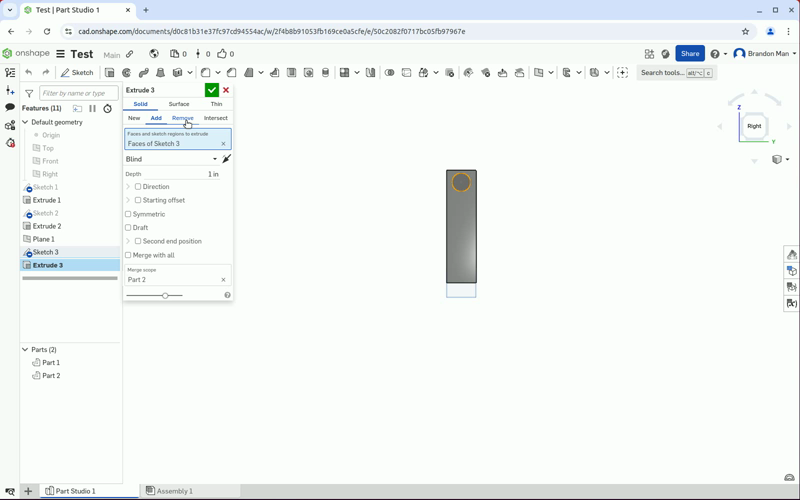
click(186, 120)
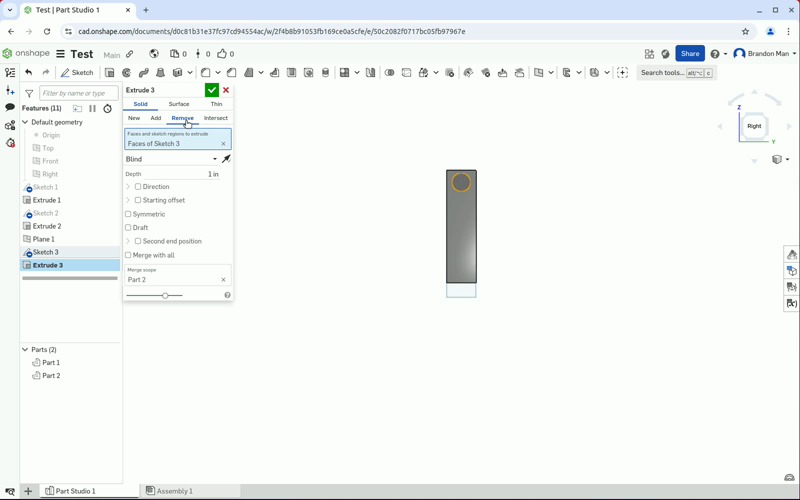
key(tab, 4)
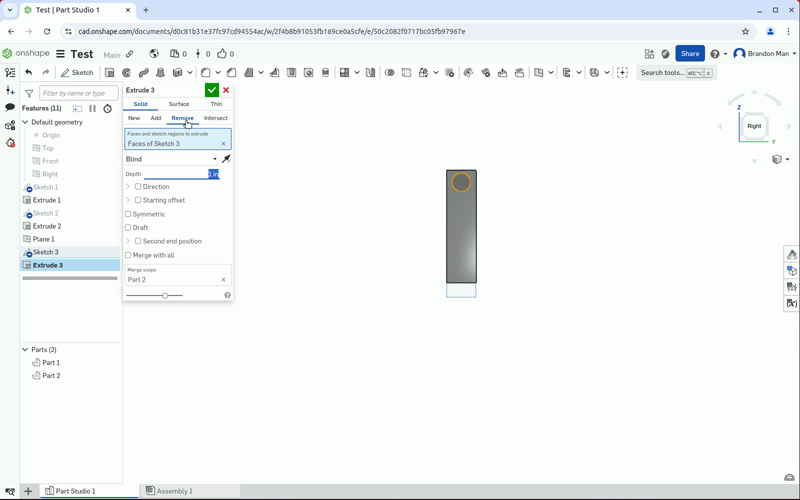
text(5.777)
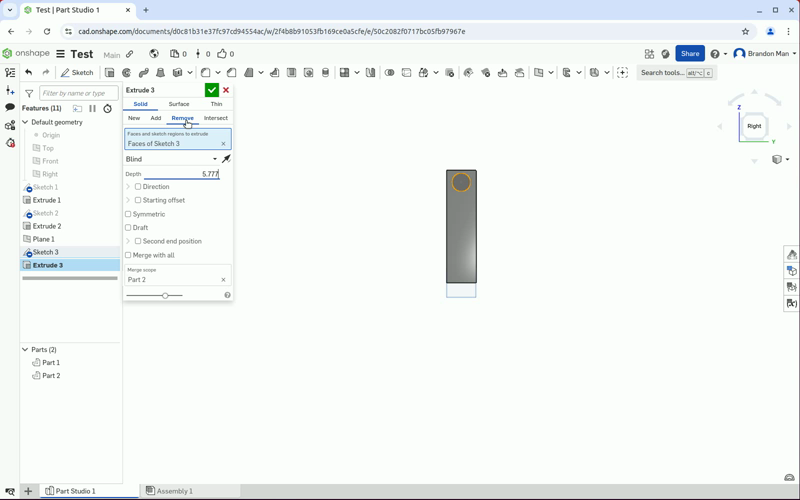
key(tab, 6)
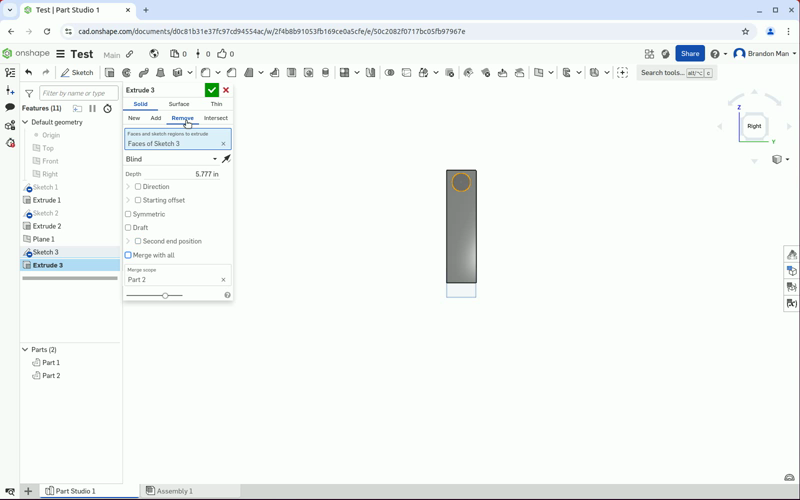
key(space)
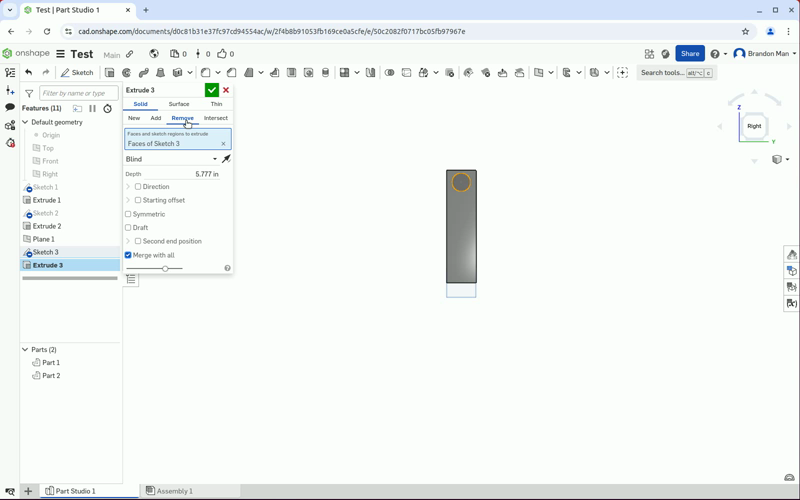
key(enter)
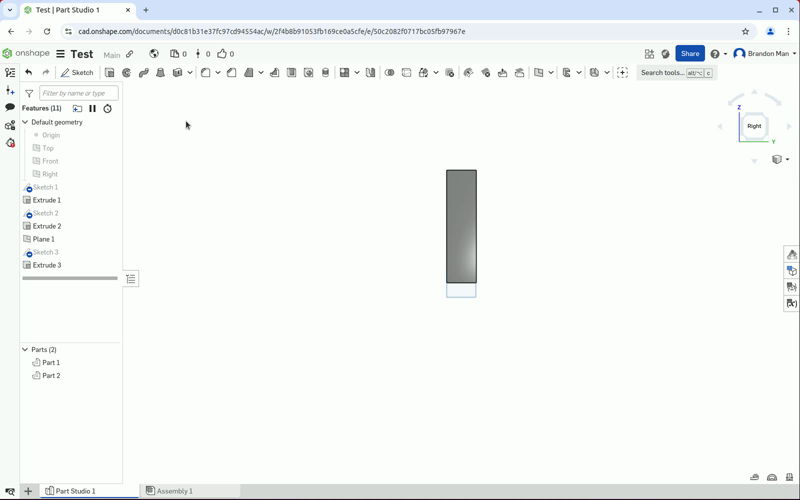
key(shift+h)
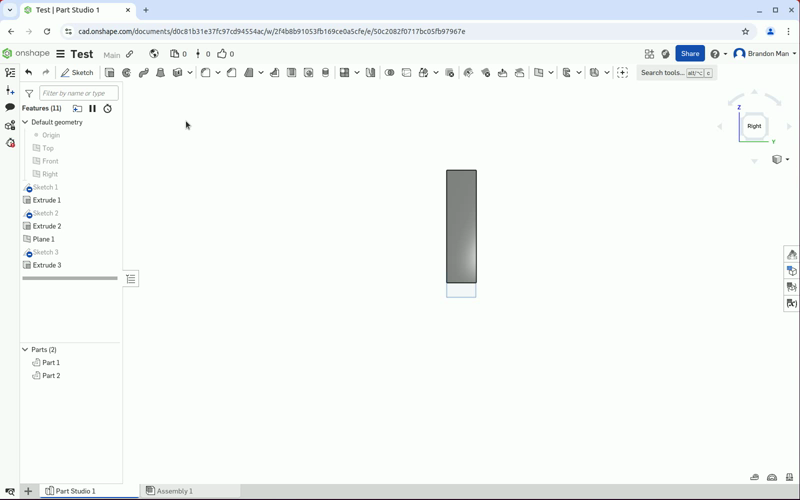
key(shift+h)
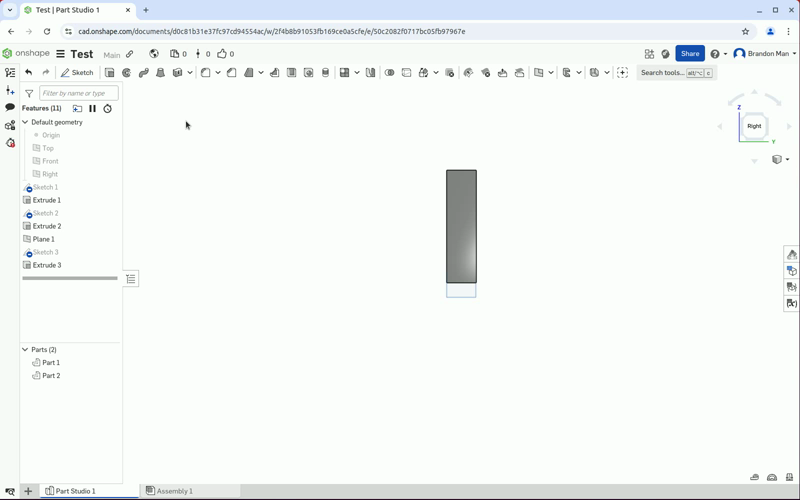
mouse_move(73, 189)
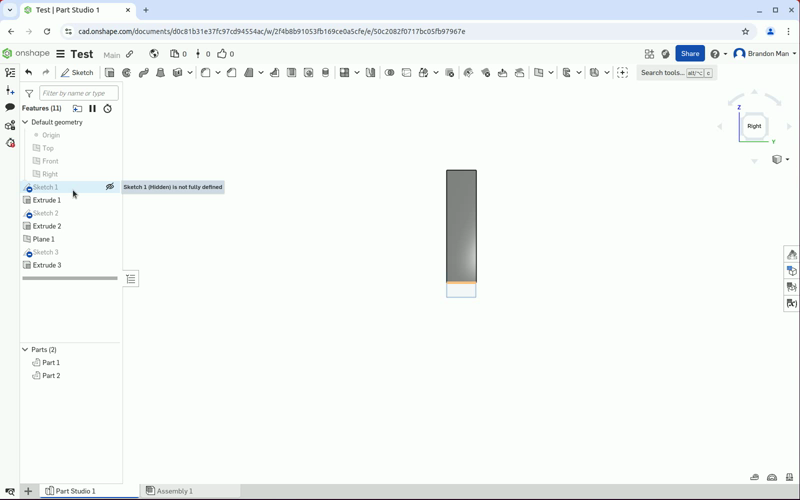
click(73, 189)
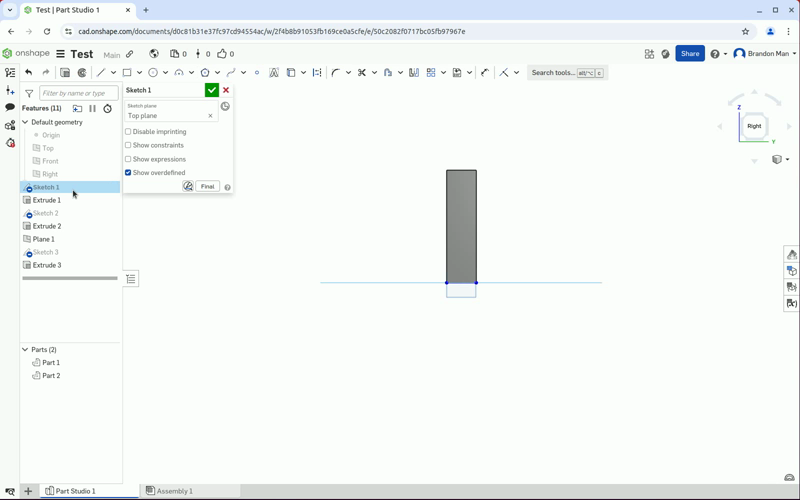
mouse_move(229, 92)
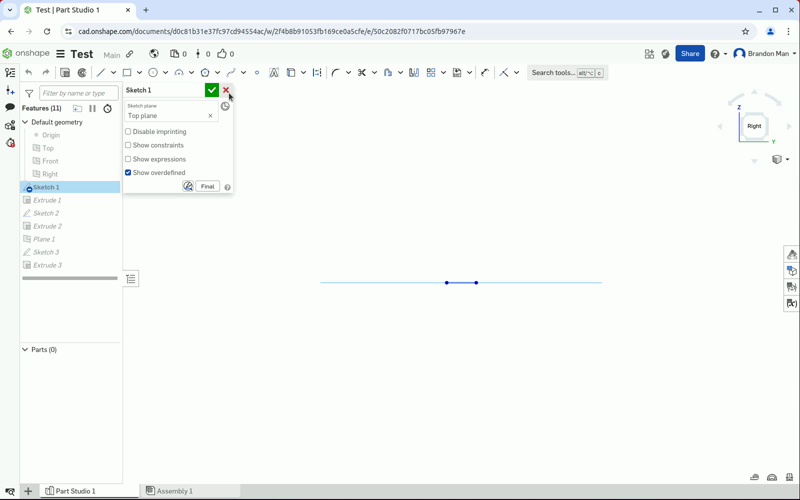
click(229, 92)
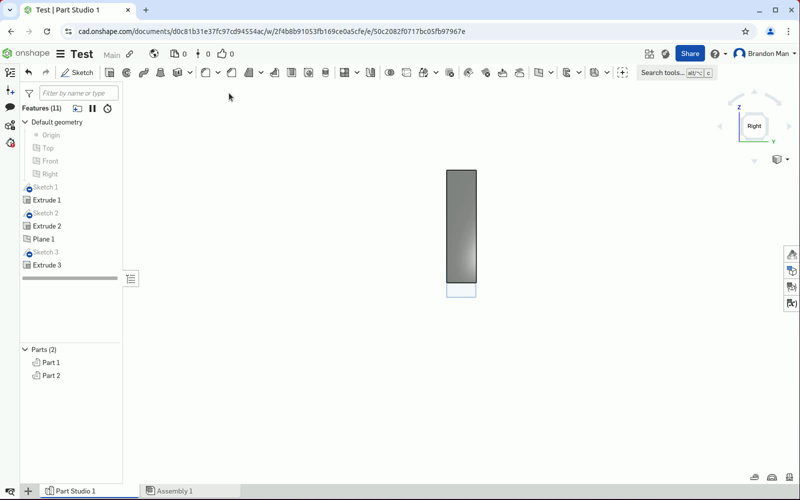
mouse_move(541, 75)
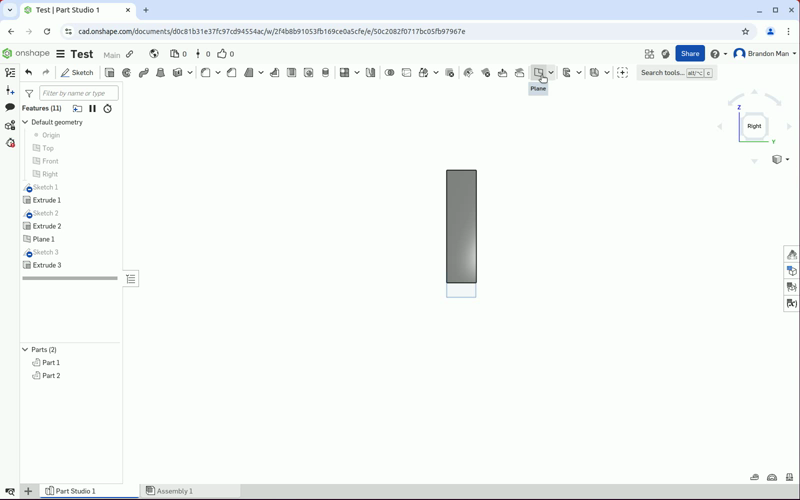
click(541, 75)
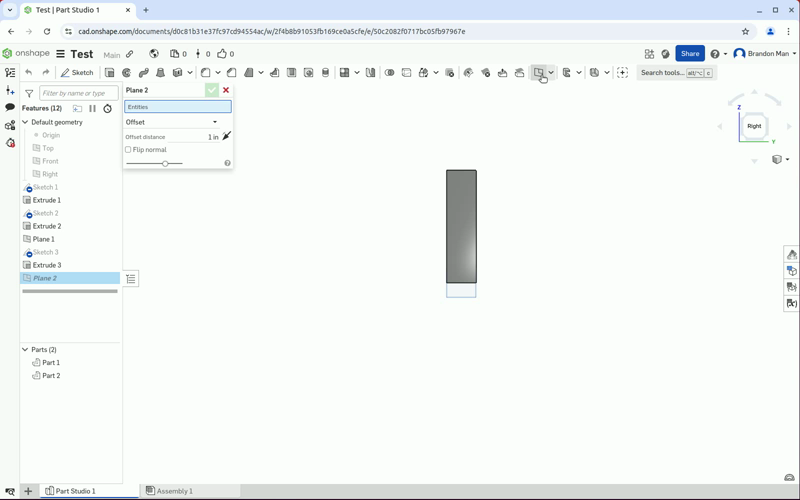
mouse_move(73, 176)
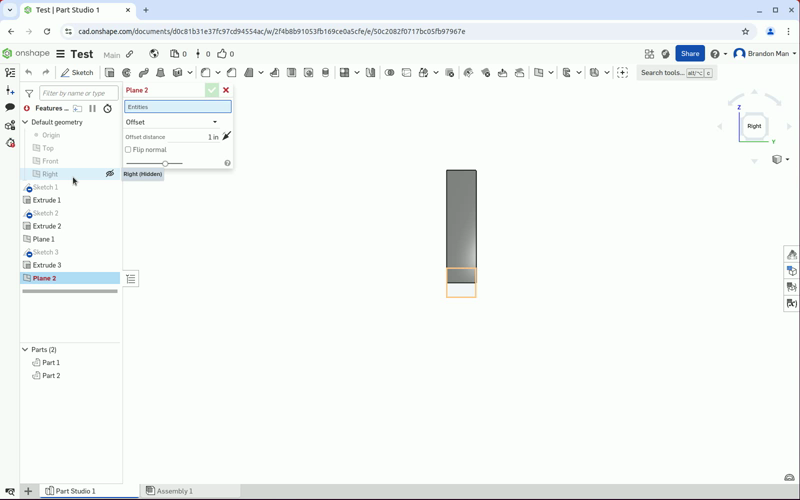
click(73, 176)
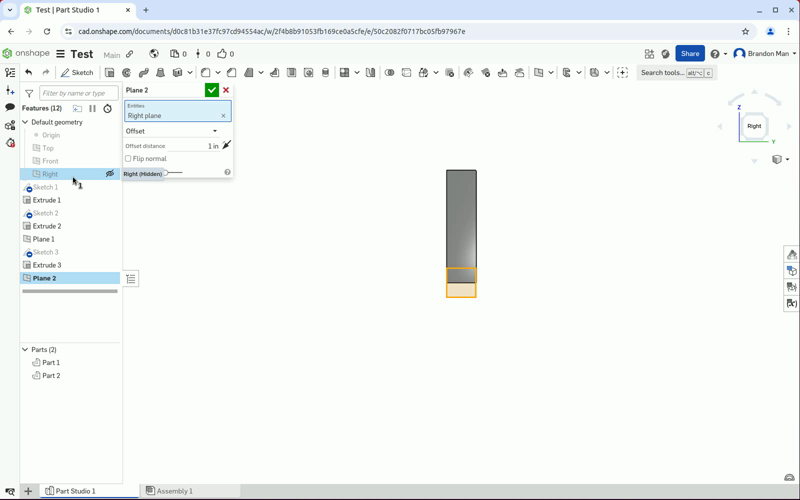
key(tab, 2)
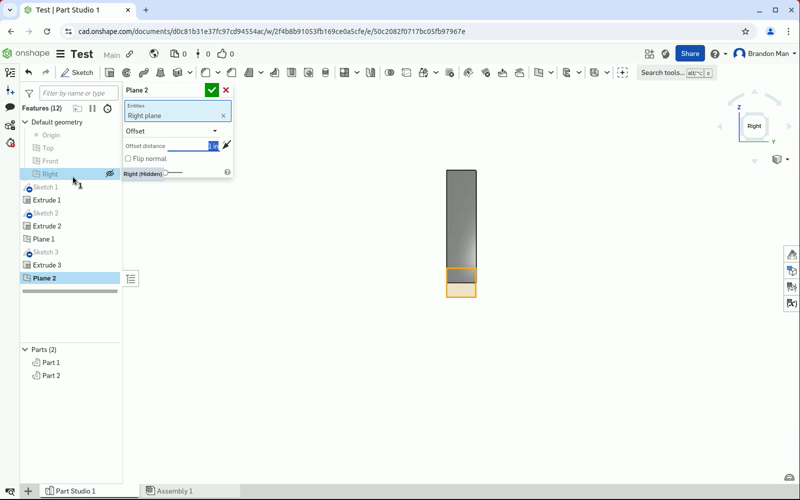
text(18.764)
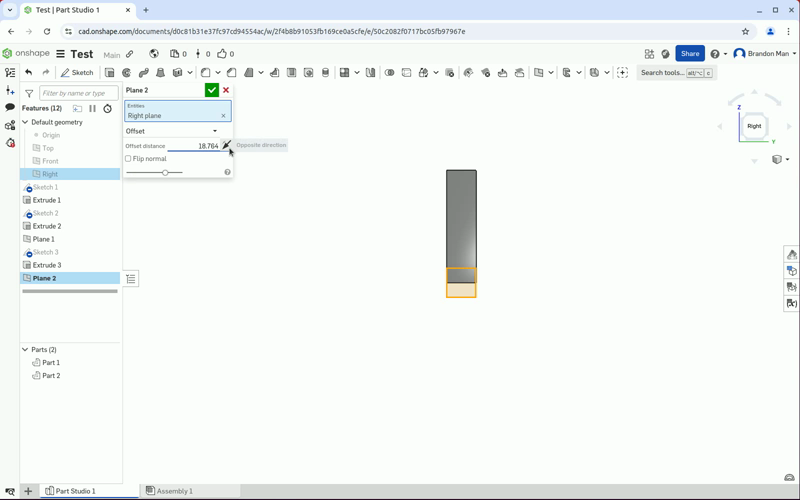
mouse_move(229, 147)
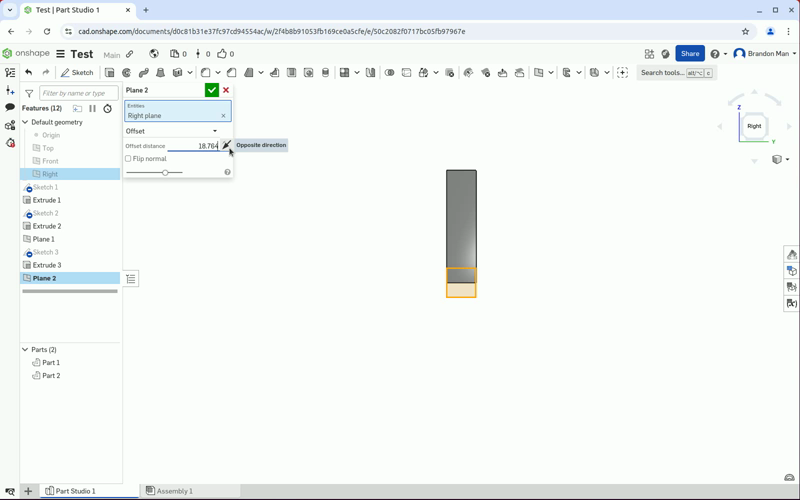
click(229, 147)
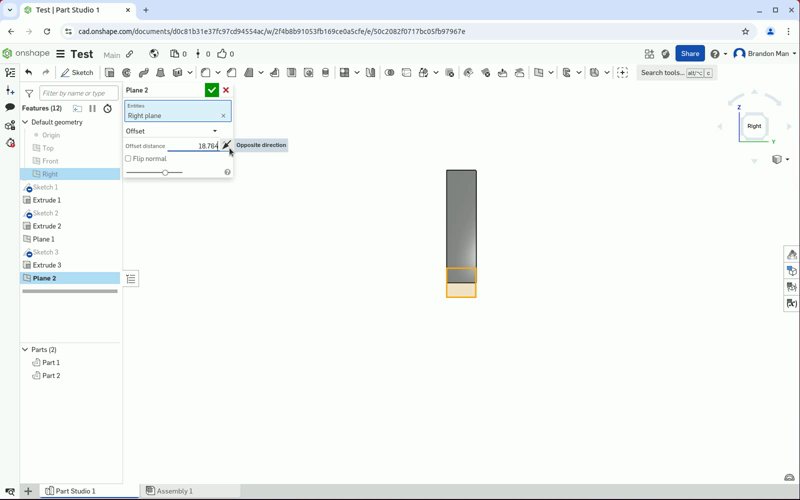
key(enter, 2)
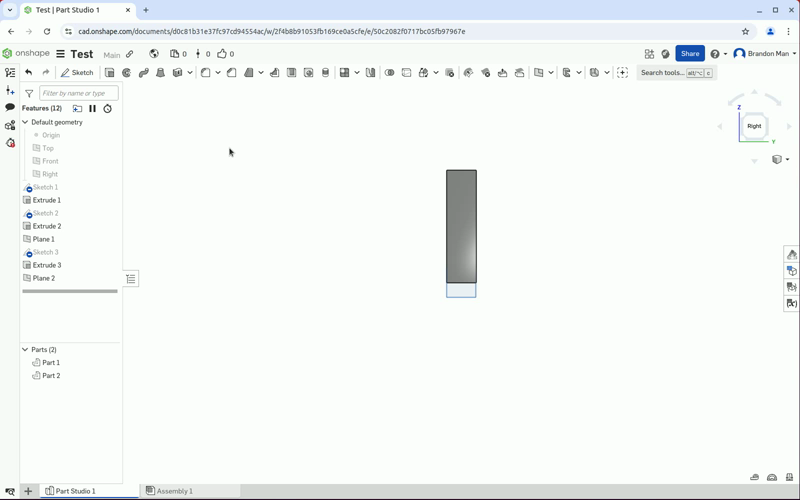
key(shift+s)
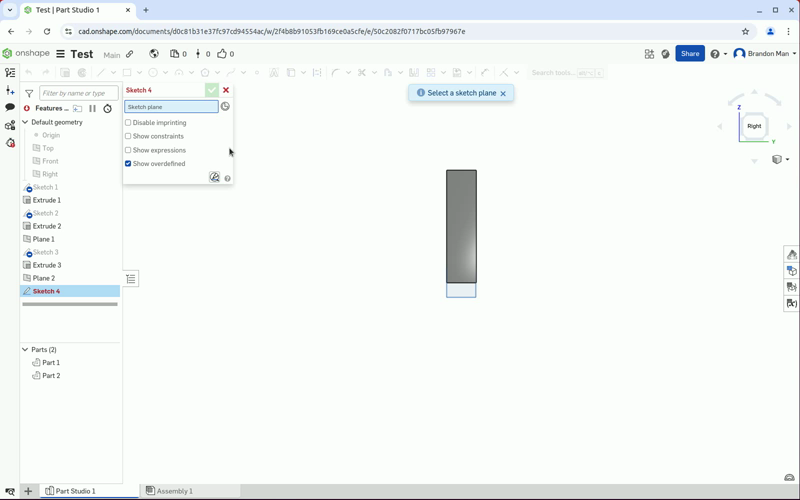
mouse_move(73, 280)
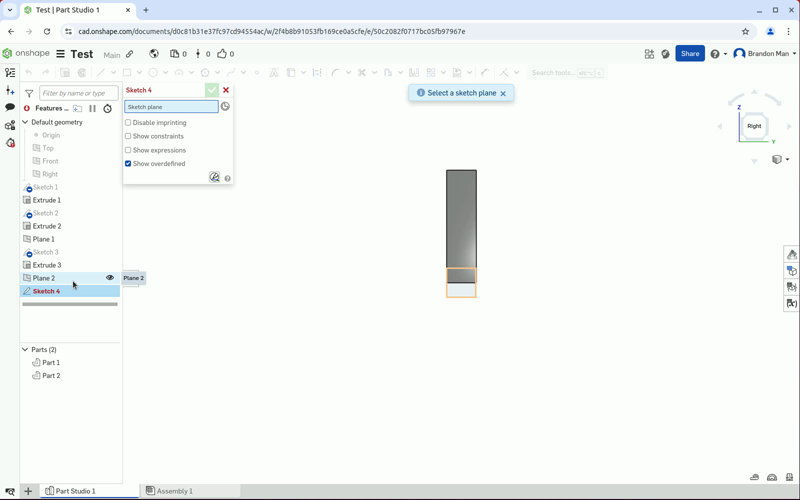
click(73, 280)
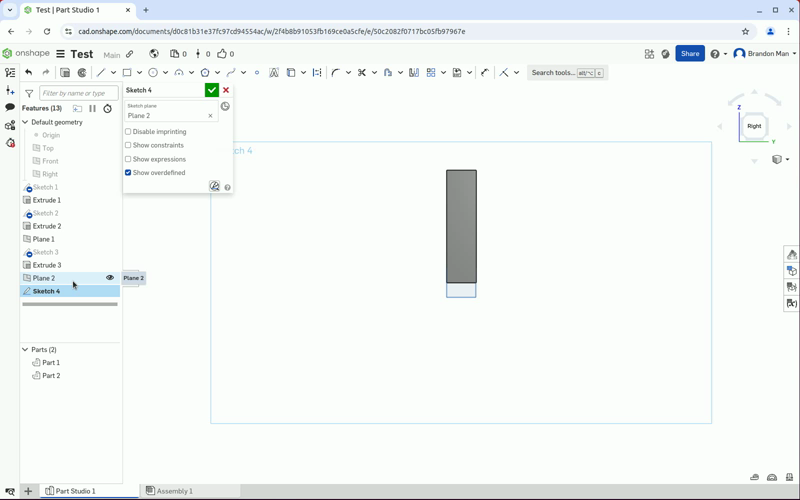
mouse_move(73, 352)
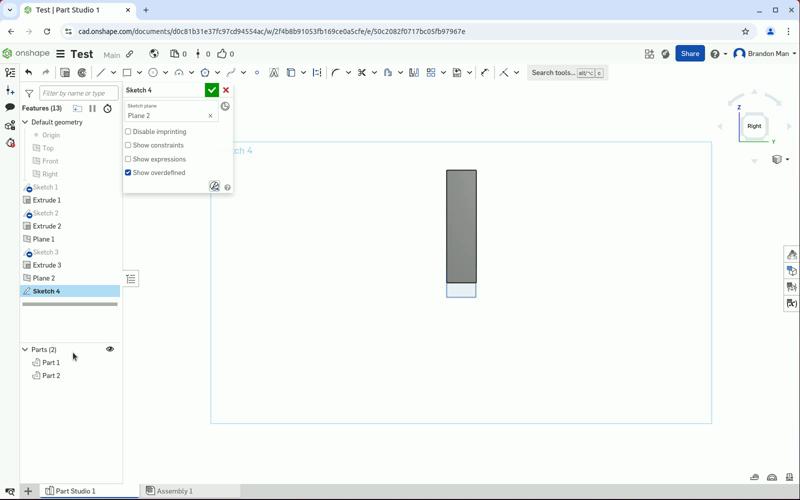
key(y)
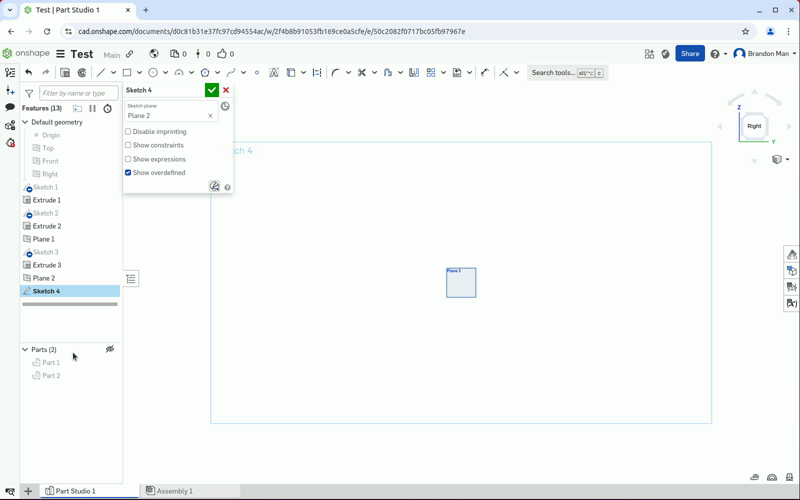
key(c)
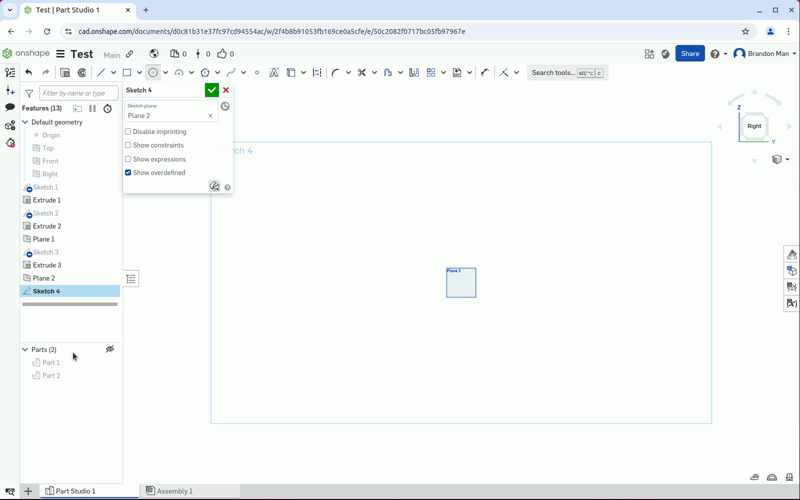
key_down(shift)
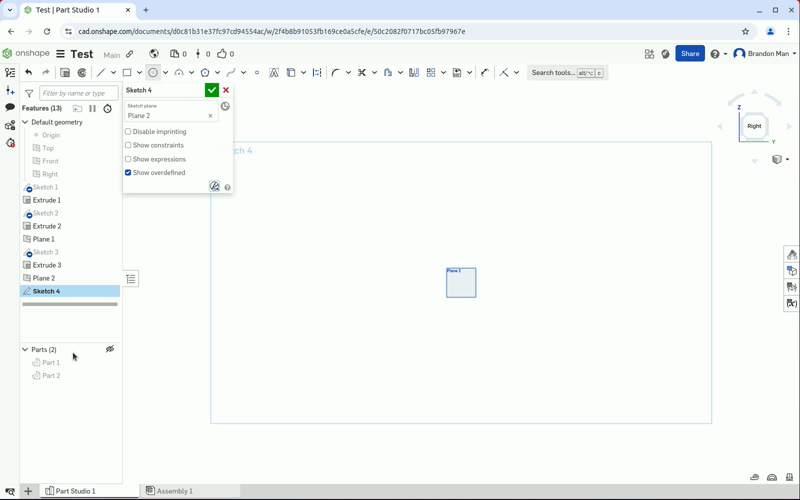
mouse_move(461, 182)
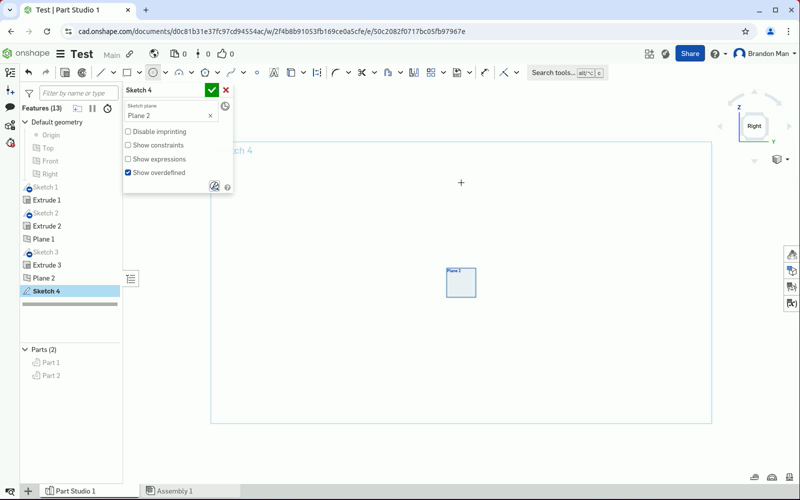
click(461, 182)
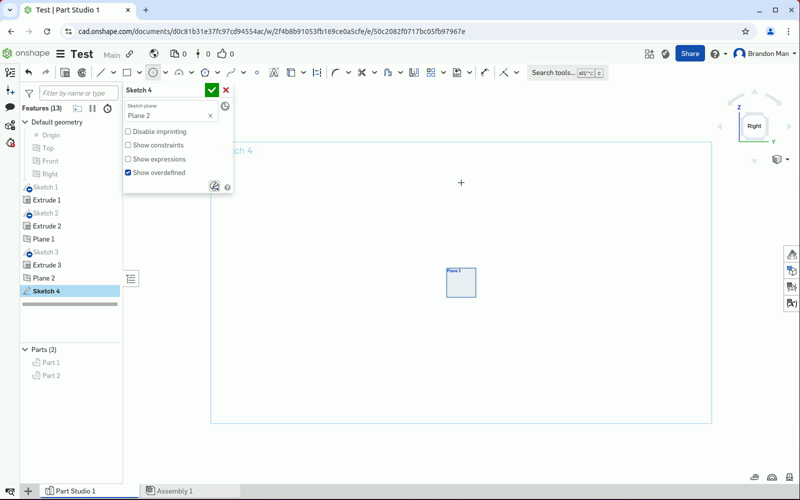
key_up(shift)
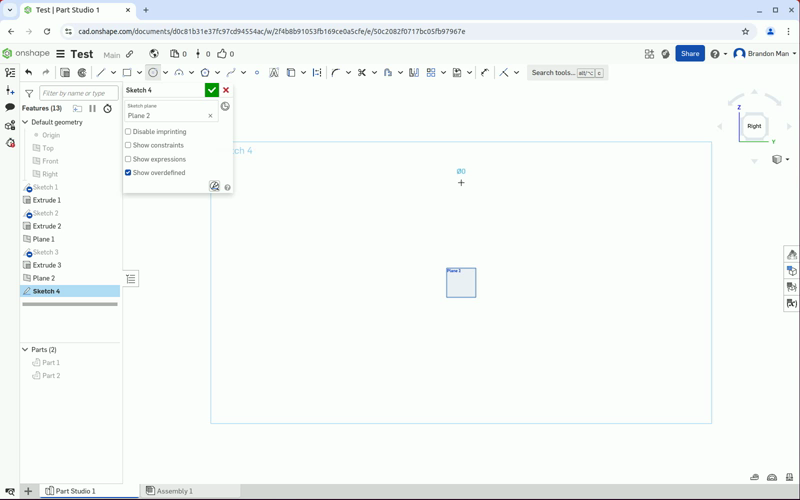
mouse_move(470, 182)
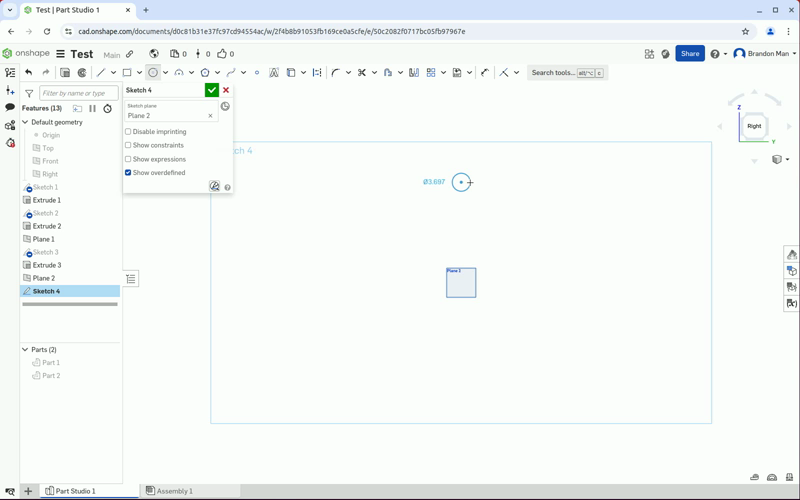
click(470, 182)
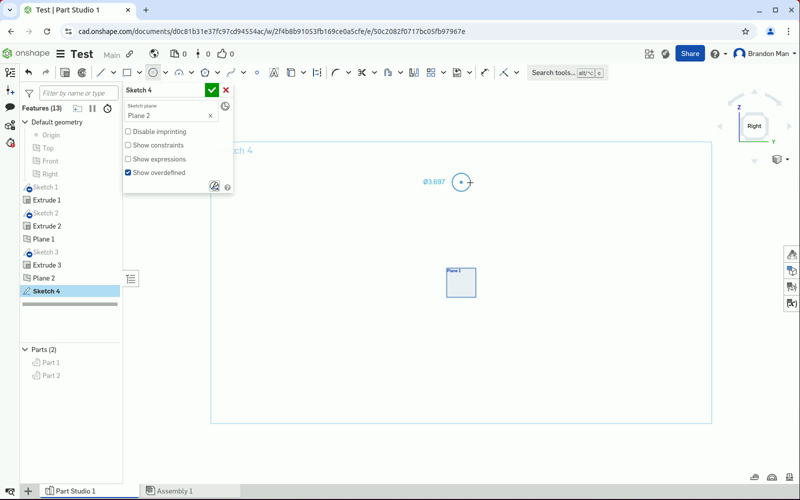
key(esc)
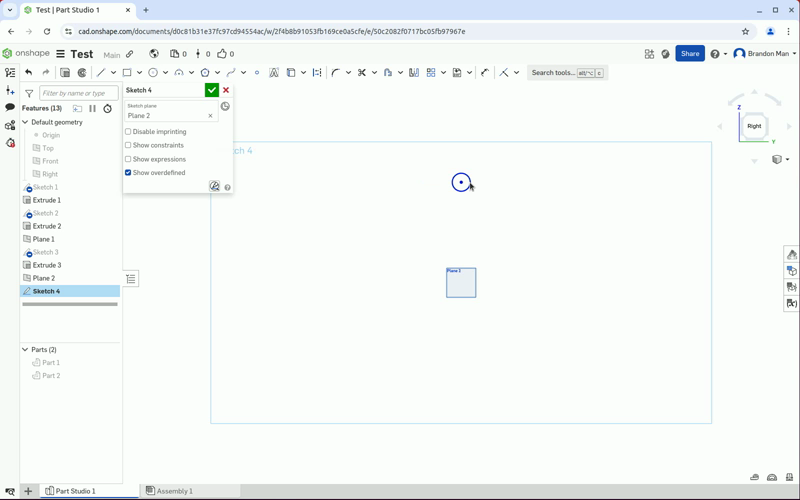
mouse_move(468, 185)
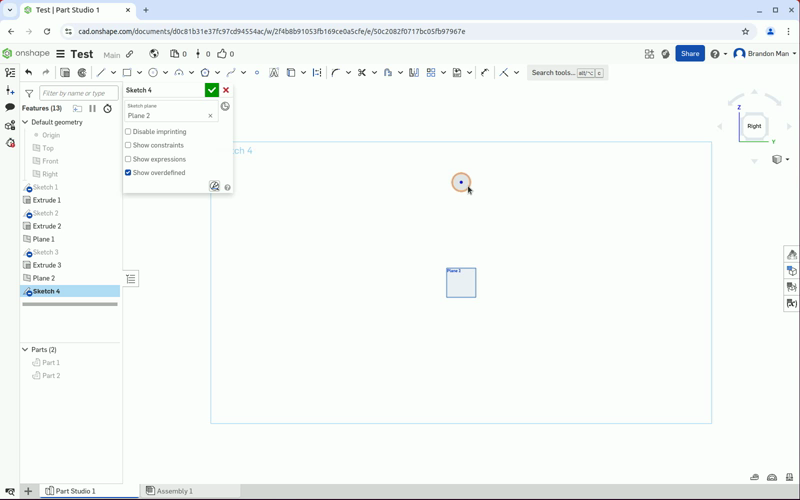
scroll(6)
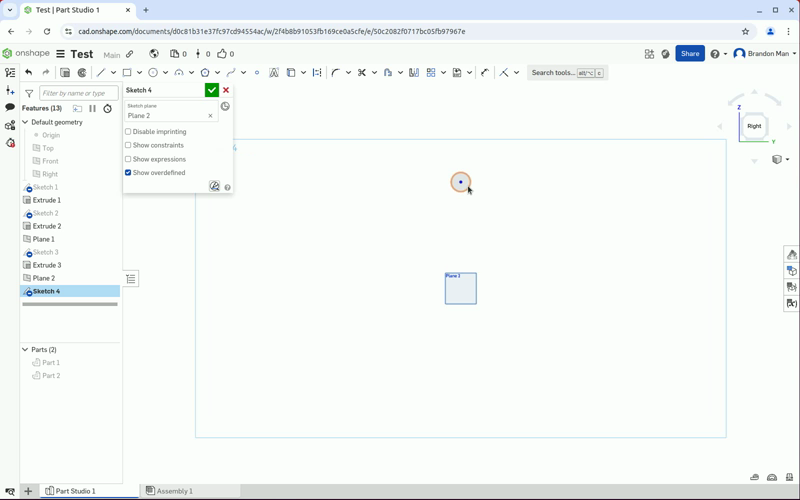
scroll(6)
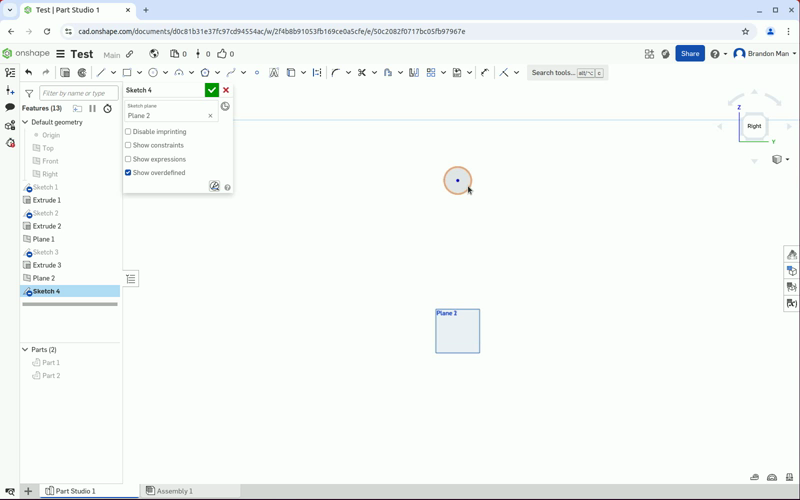
scroll(6)
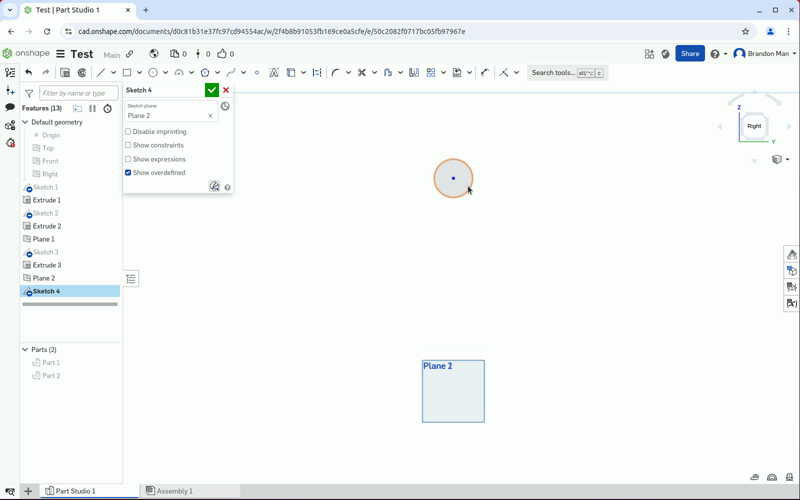
scroll(6)
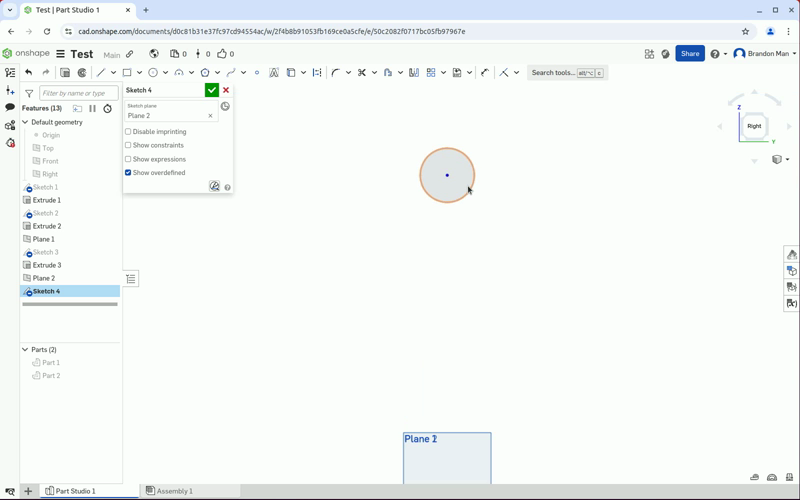
scroll(6)
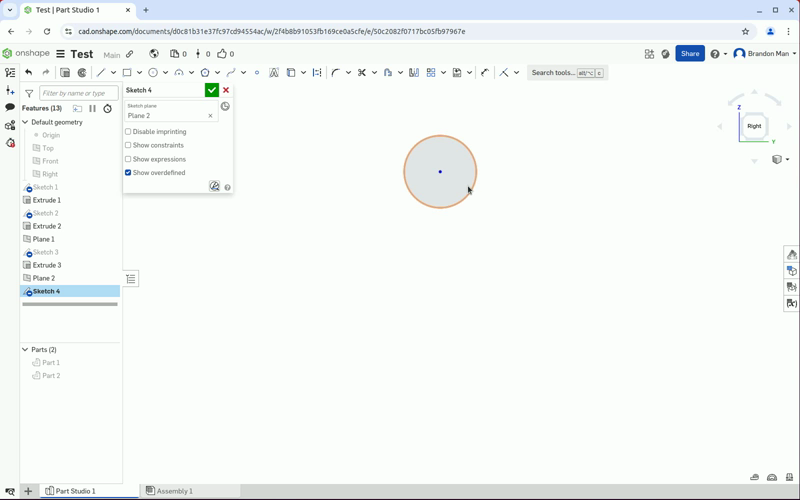
scroll(6)
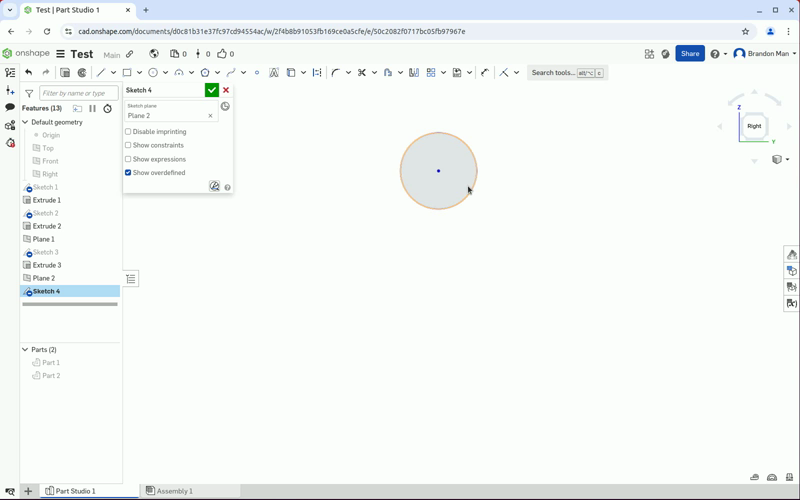
scroll(6)
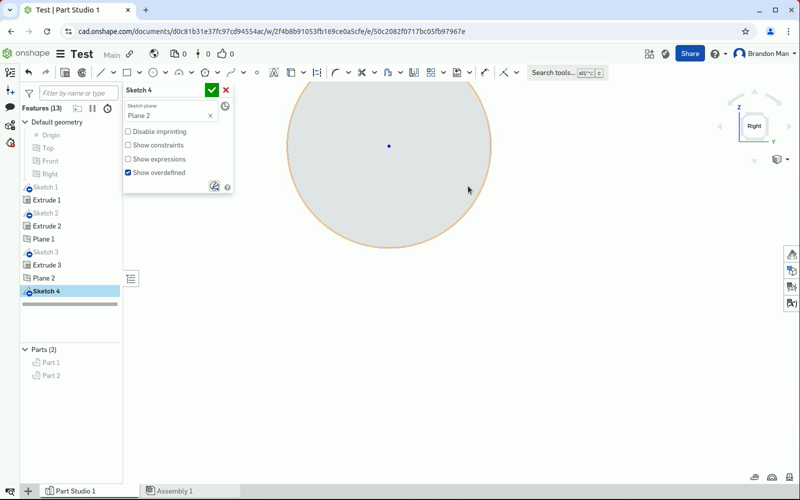
click(468, 185)
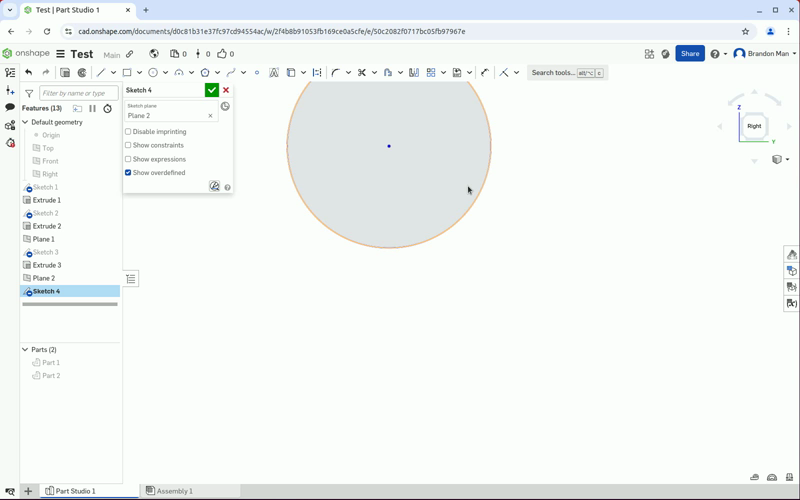
scroll(-6)
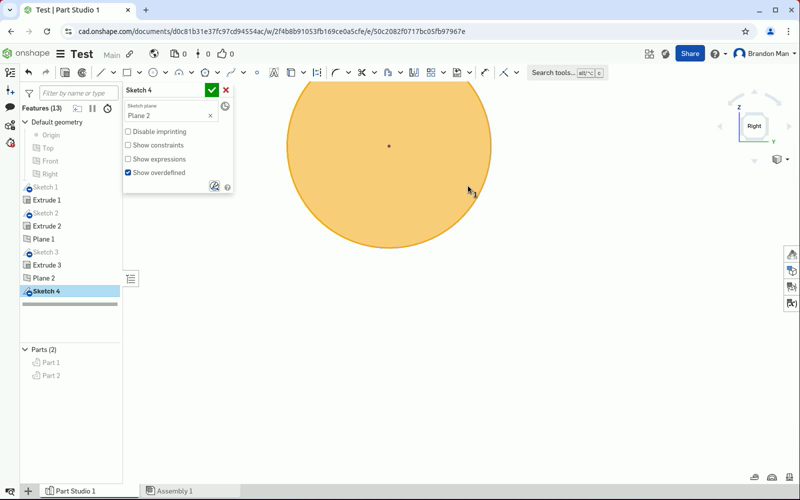
scroll(-6)
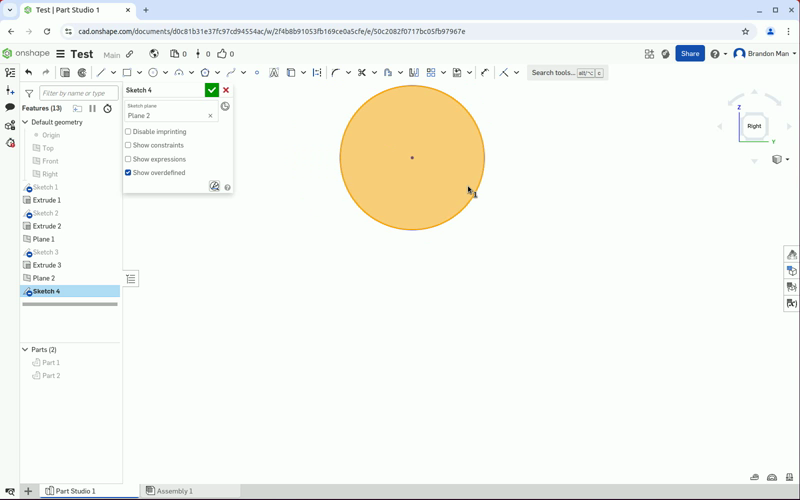
scroll(-6)
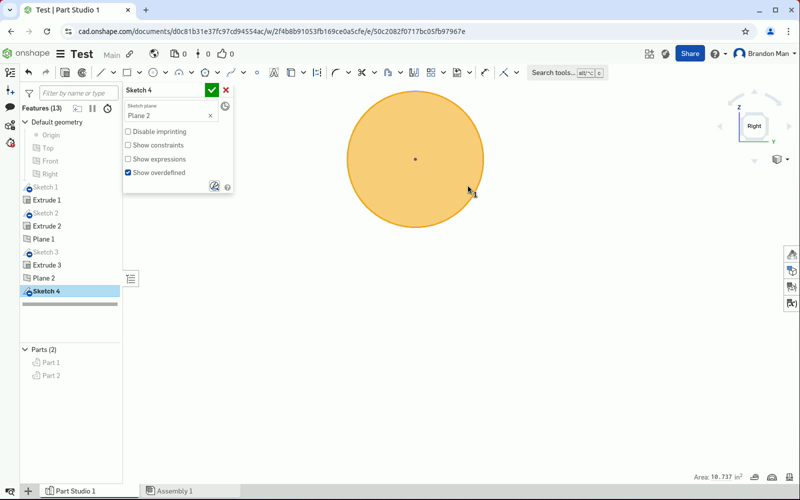
scroll(-6)
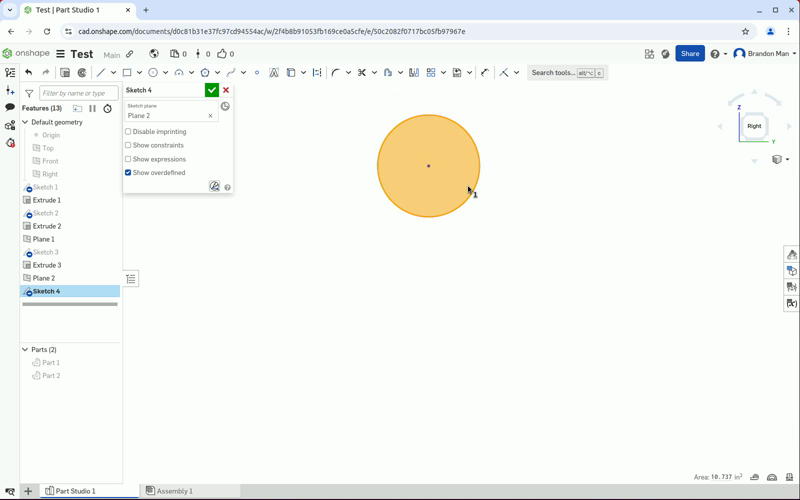
scroll(-6)
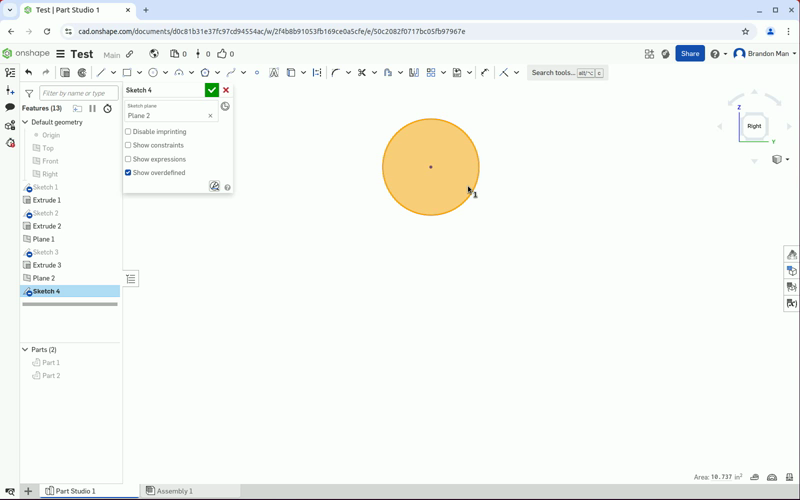
scroll(-6)
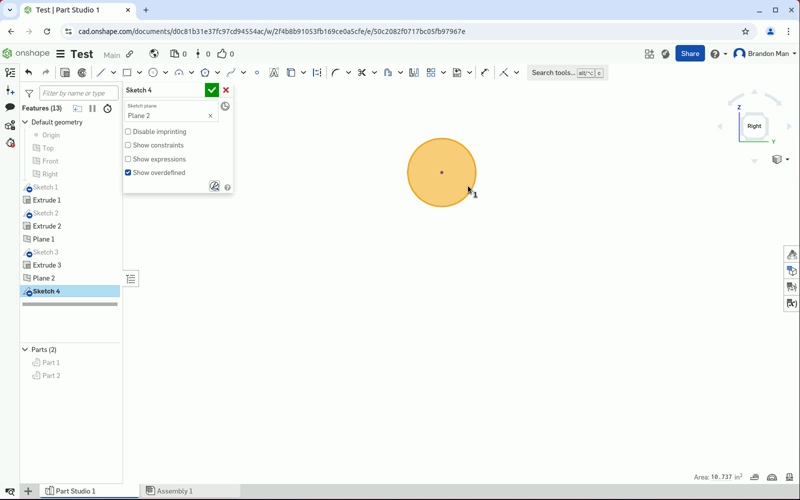
scroll(-6)
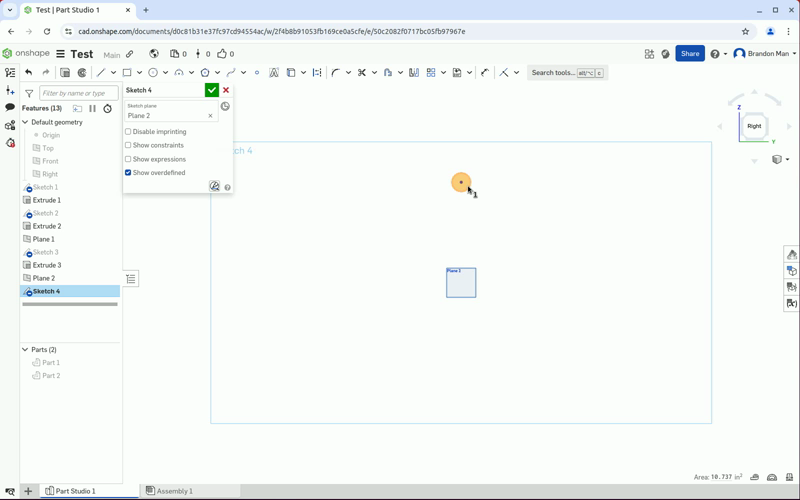
mouse_move(73, 352)
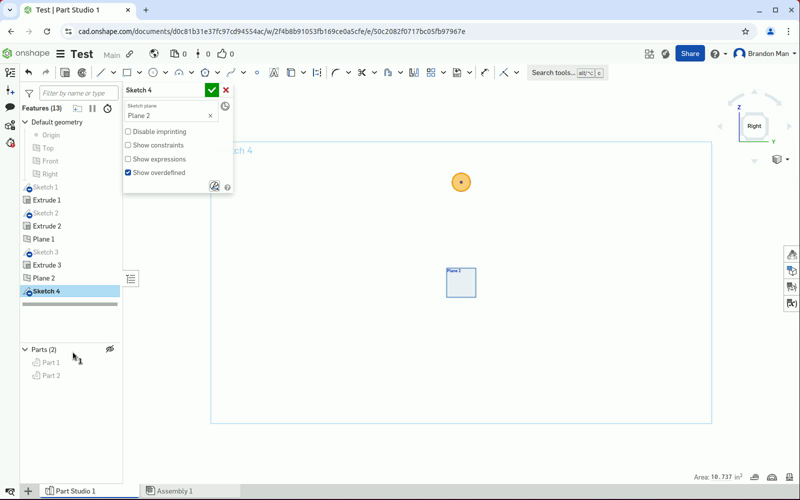
key(shift+y)
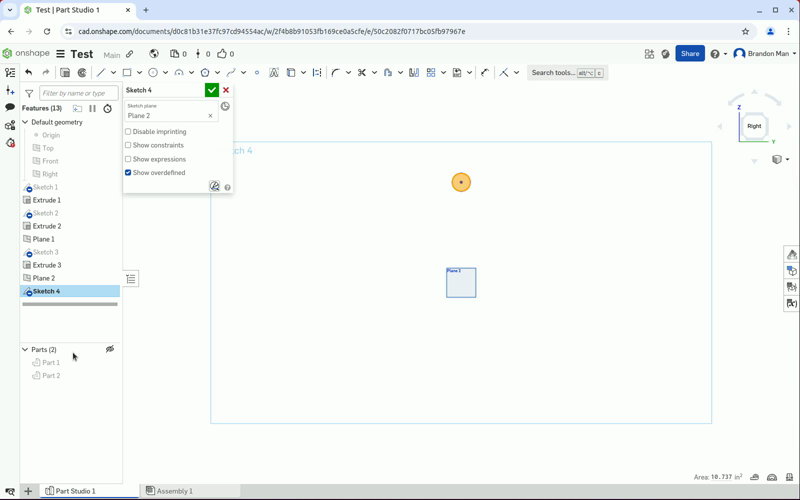
key(shift+e)
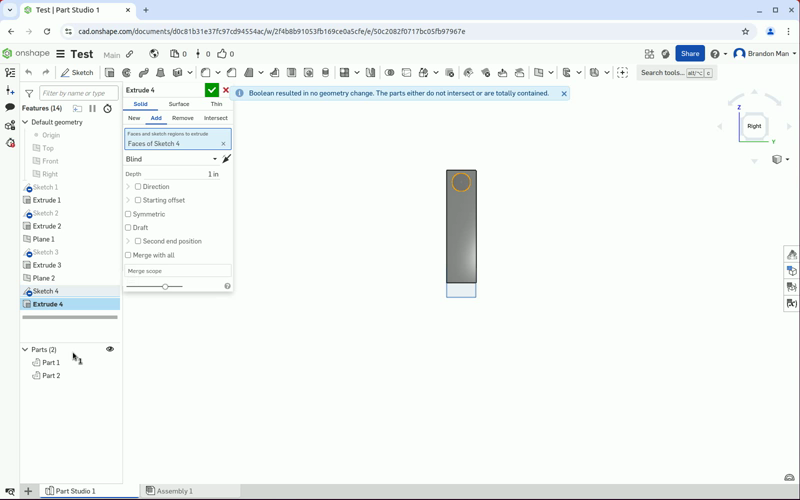
mouse_move(143, 106)
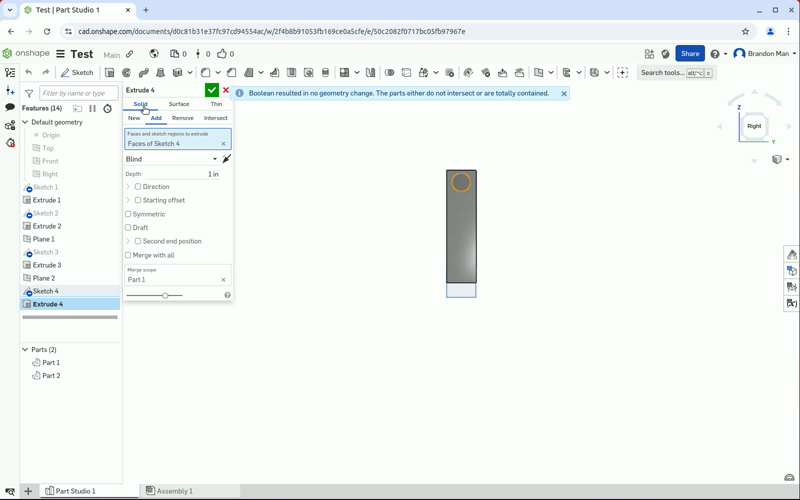
click(143, 106)
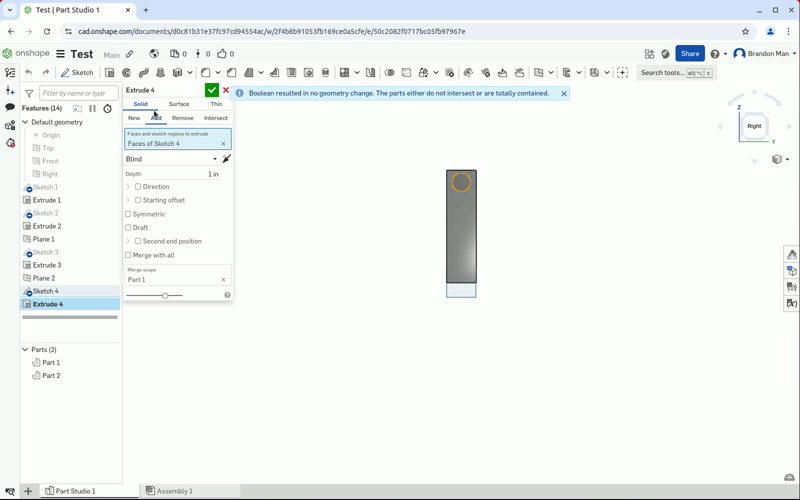
mouse_move(186, 120)
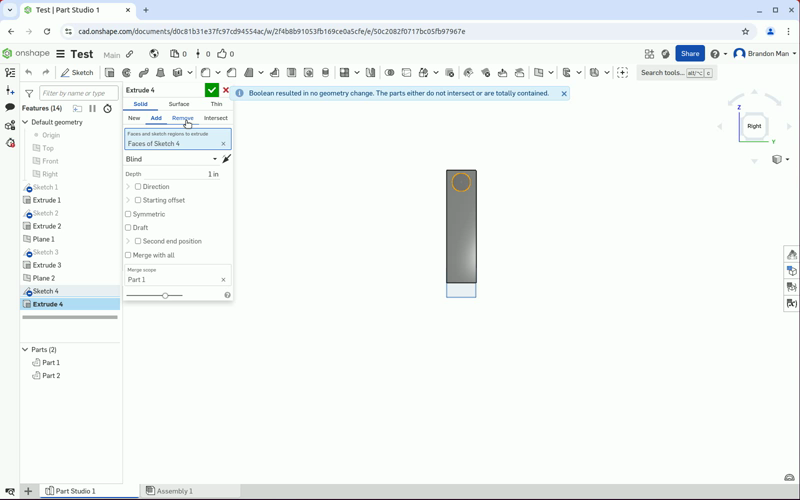
click(186, 120)
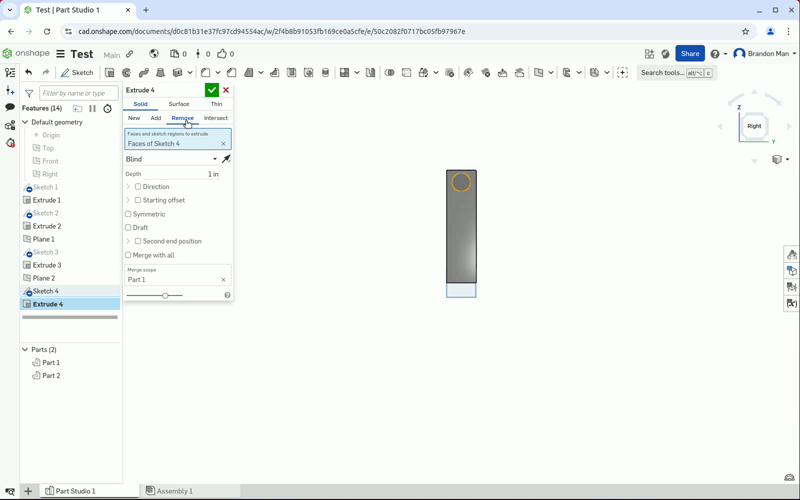
key(tab, 4)
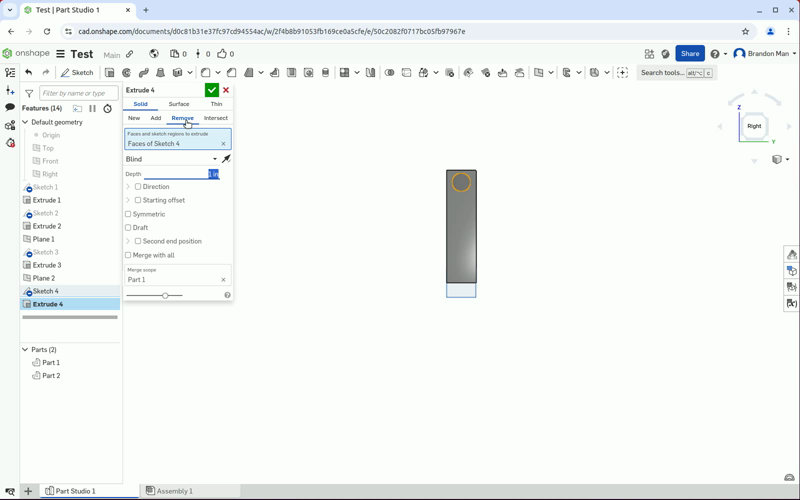
text(5.777)
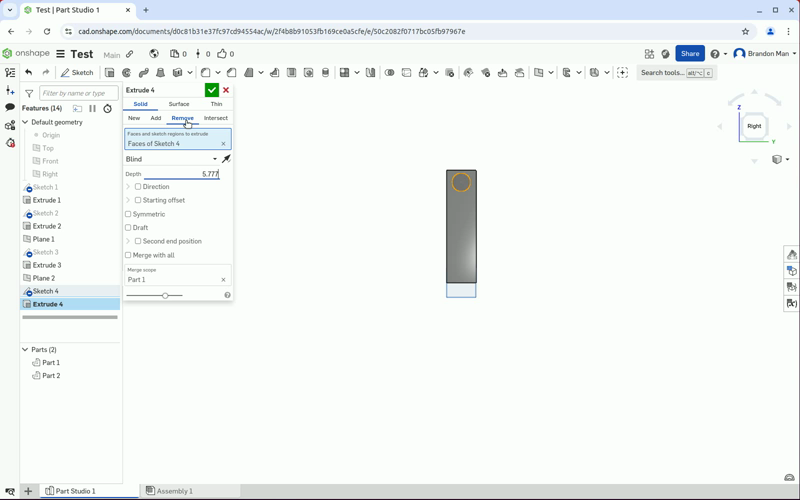
key(tab, 6)
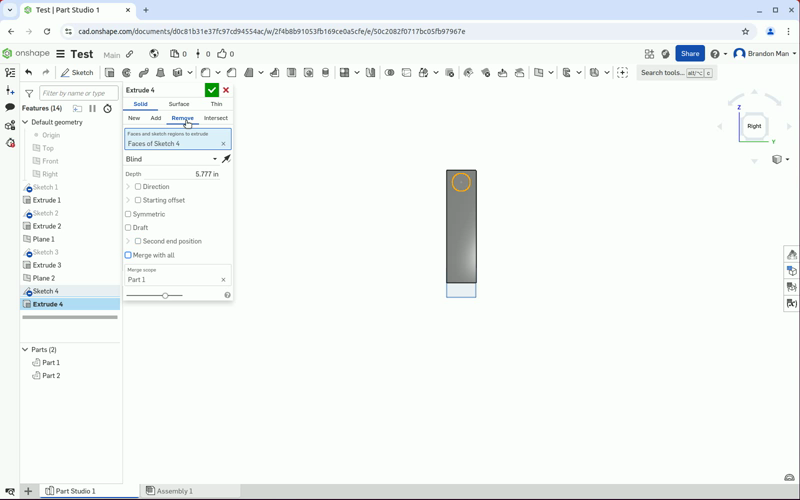
key(space)
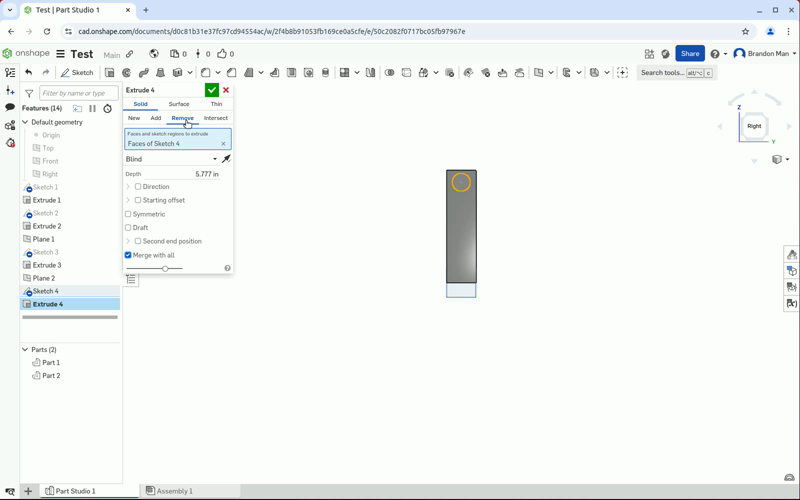
key(enter)
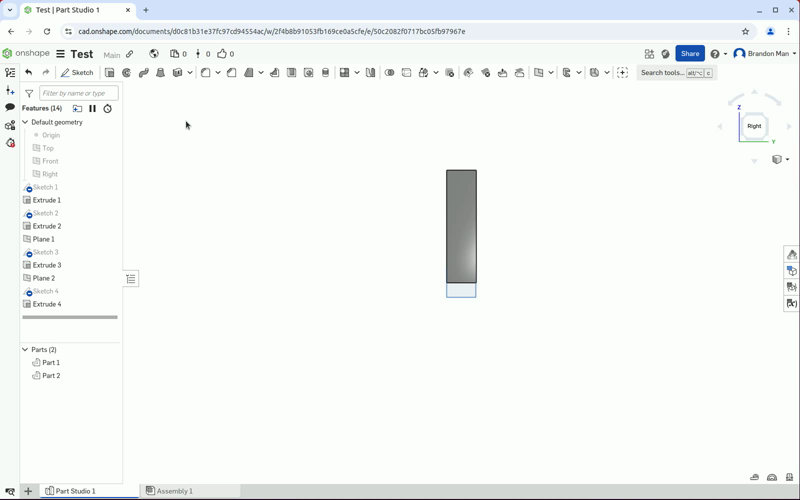
key(shift+h)
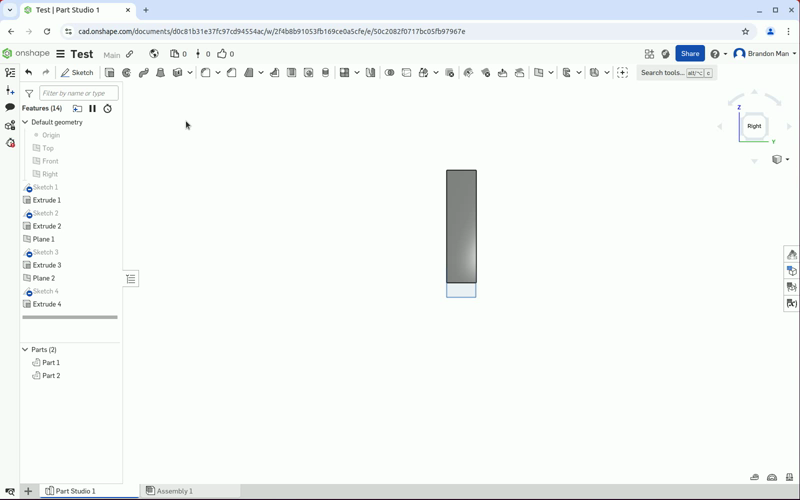
key(shift+h)
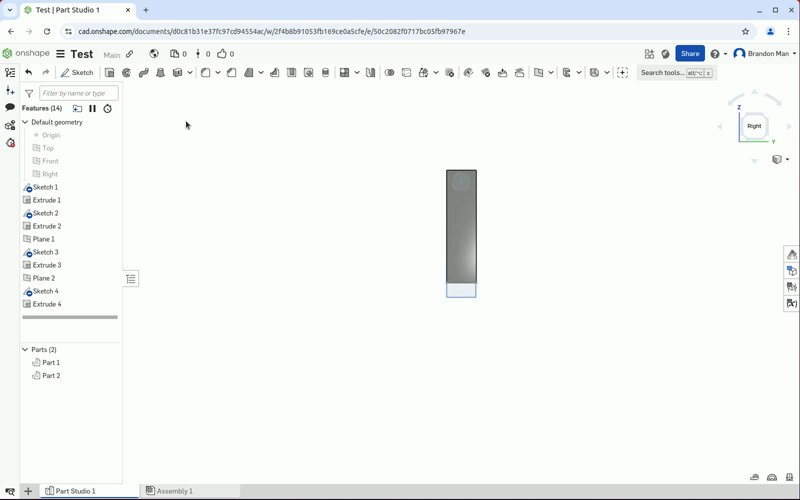
key(shift+7)
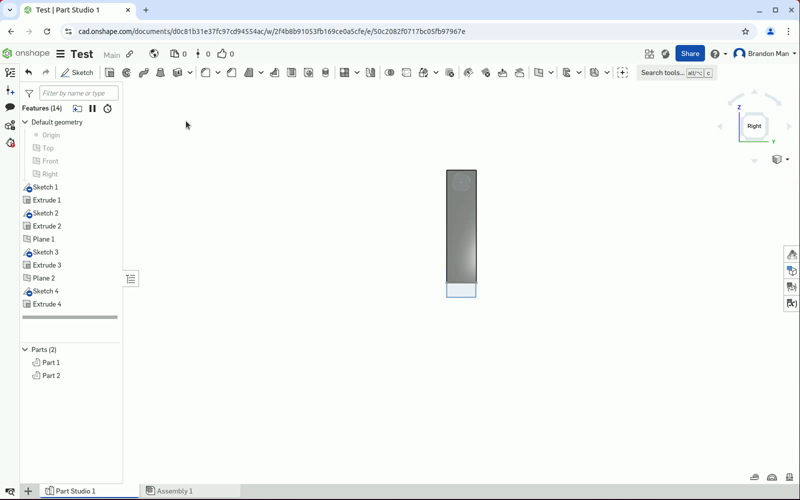
key(right, 2)
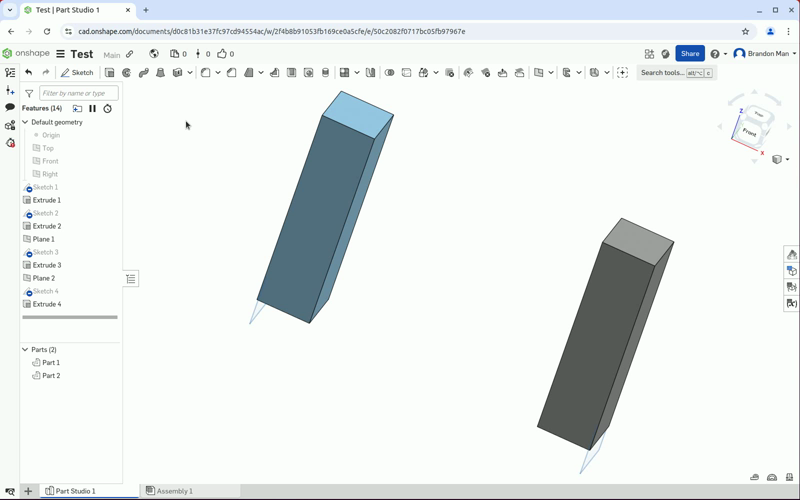
key(down, 2)
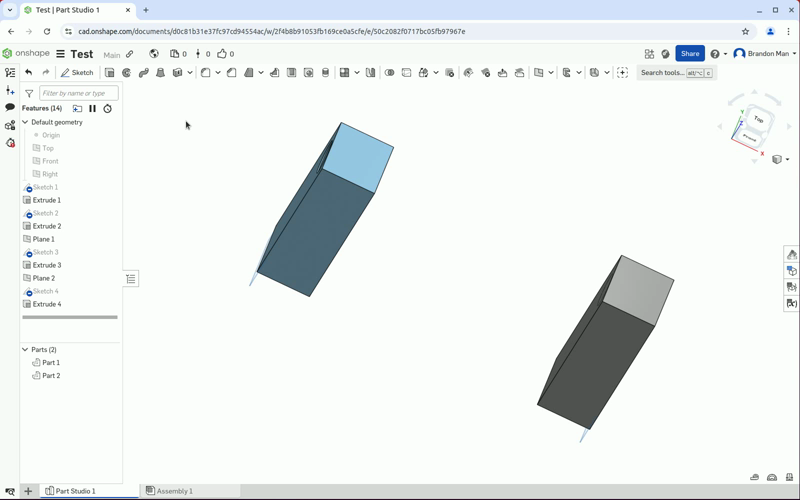
key(up, 2)
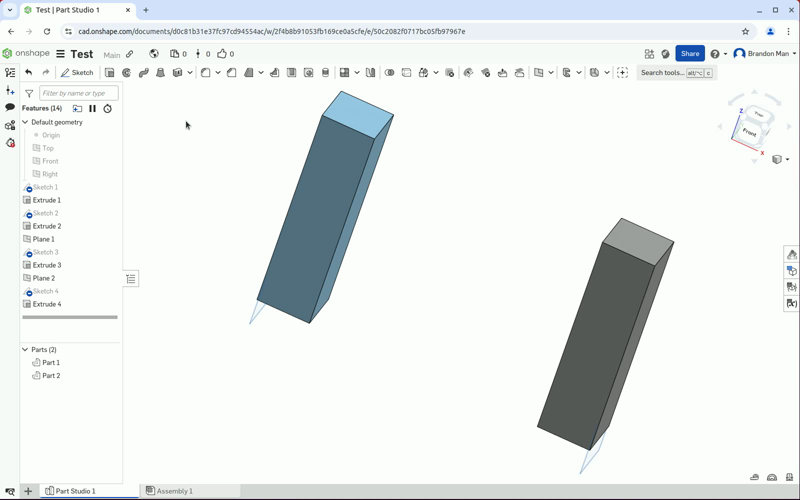
key(left, 2)
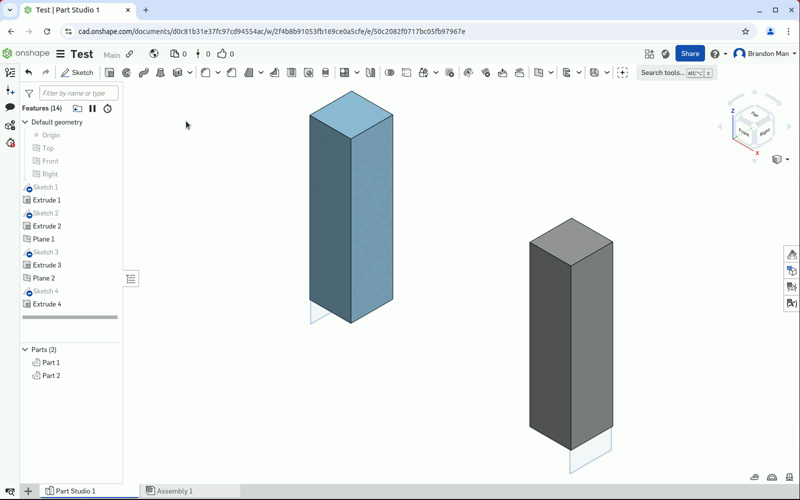
mouse_move(73, 189)
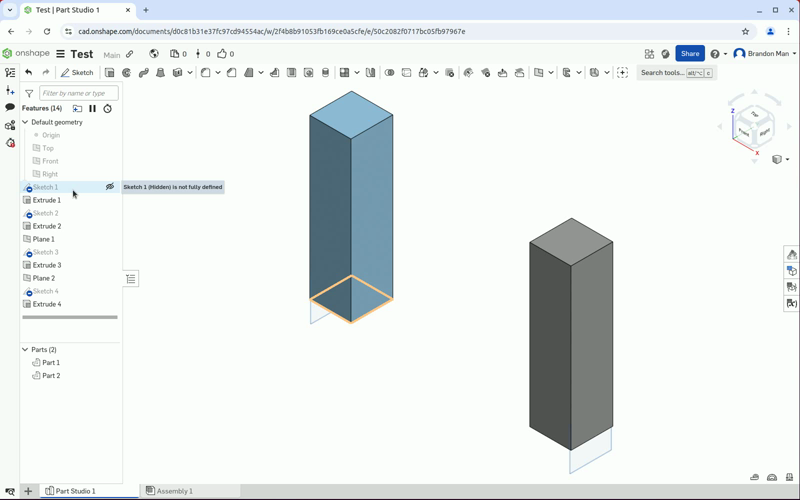
click(73, 189)